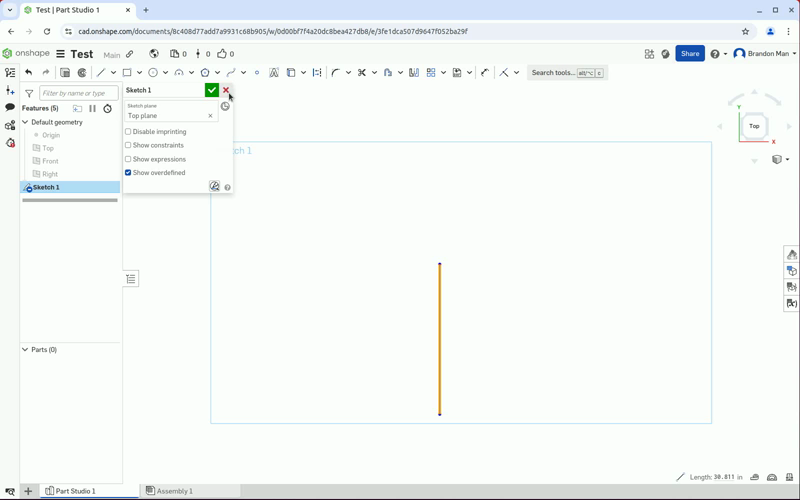
key(shift+h)
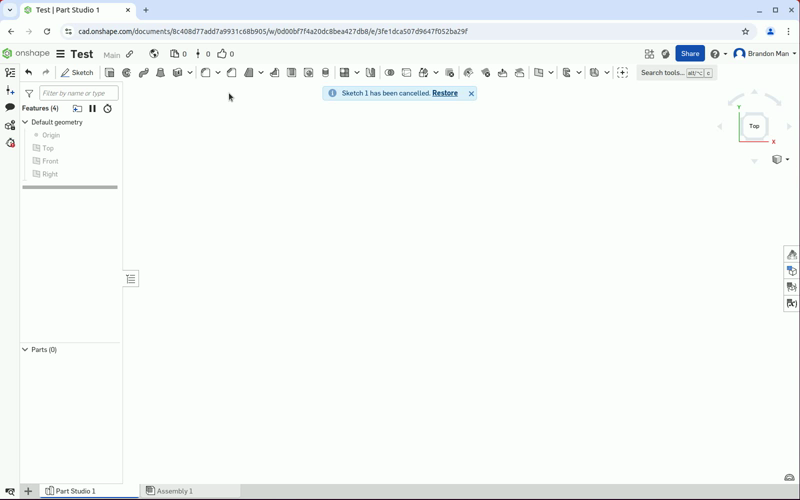
mouse_move(73, 352)
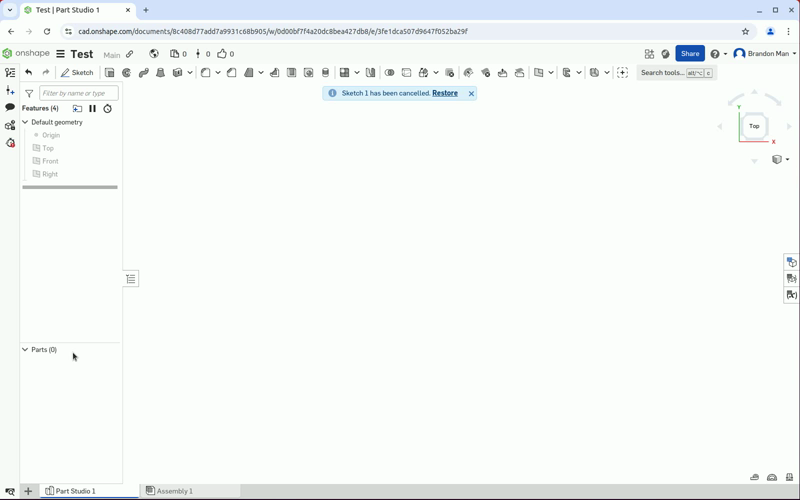
key(y)
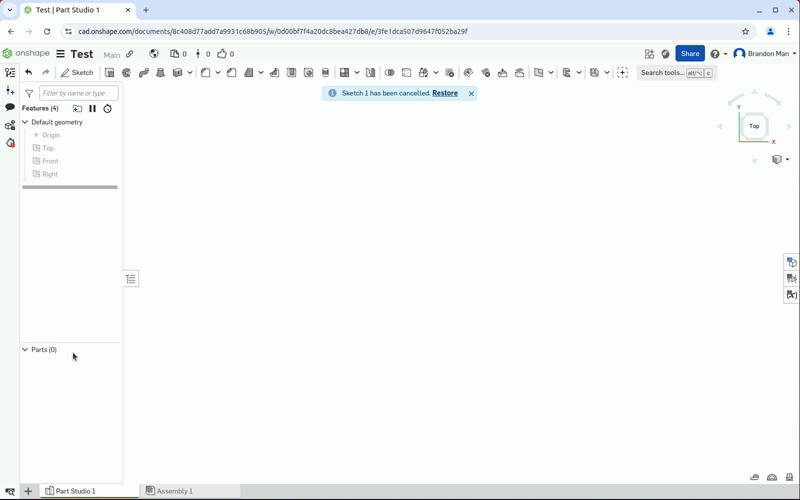
key(shift+p)
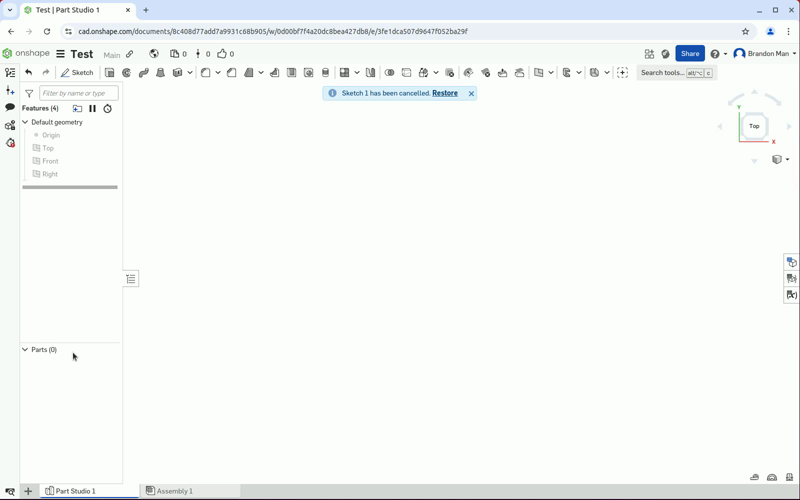
key(space)
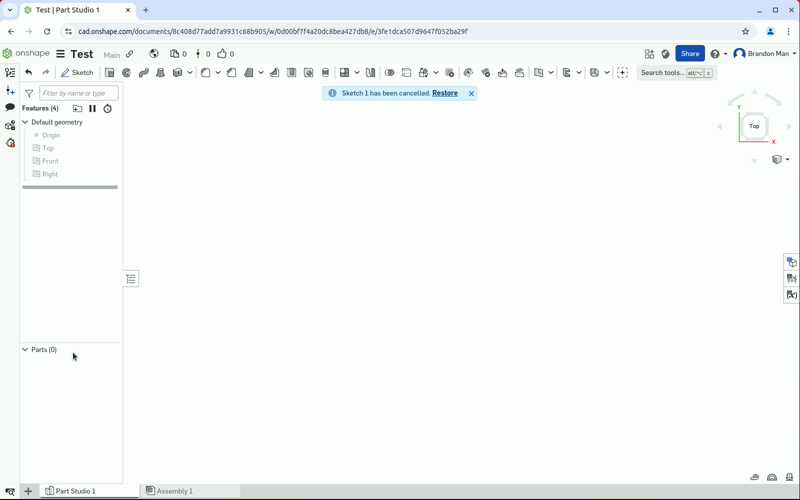
key_down(shift)
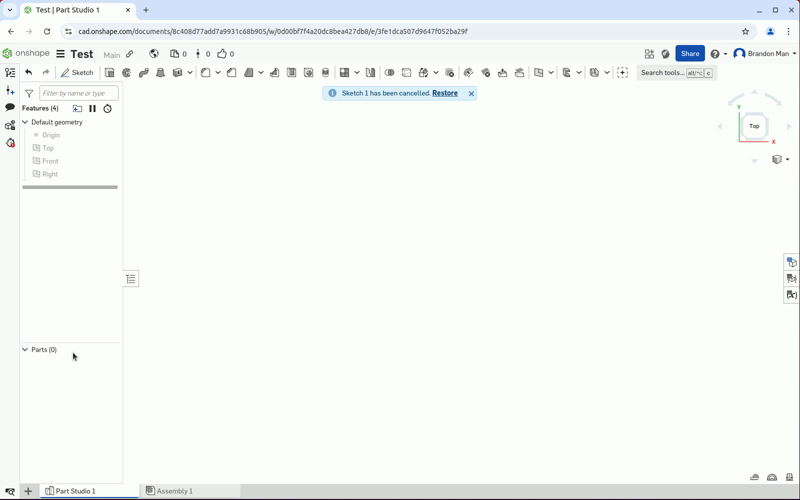
key(up)
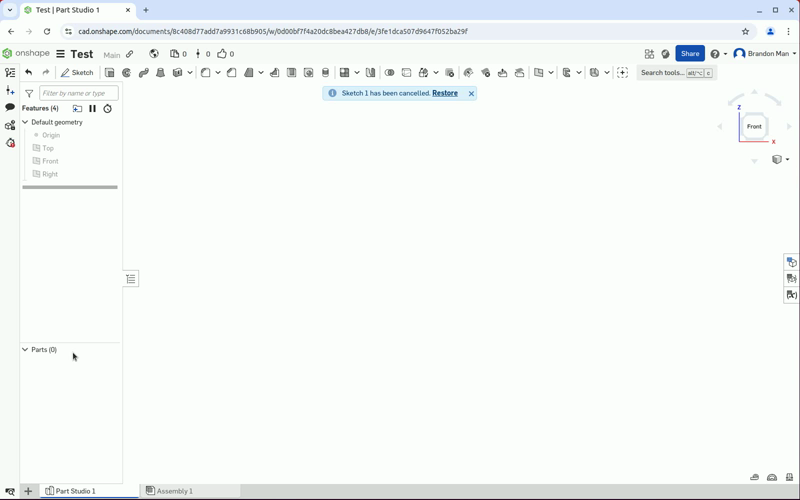
key_up(shift)
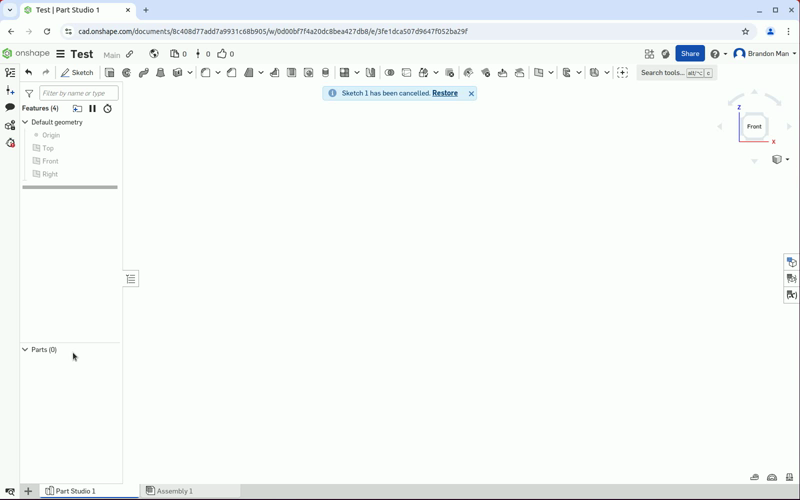
key(space)
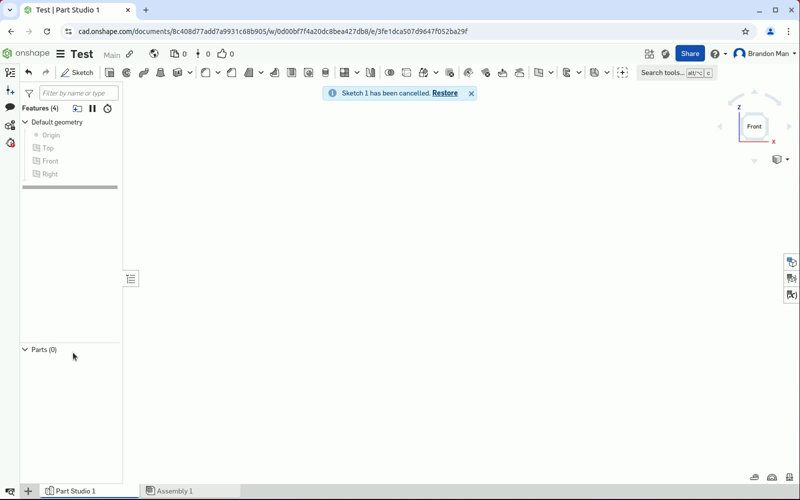
key_down(shift)
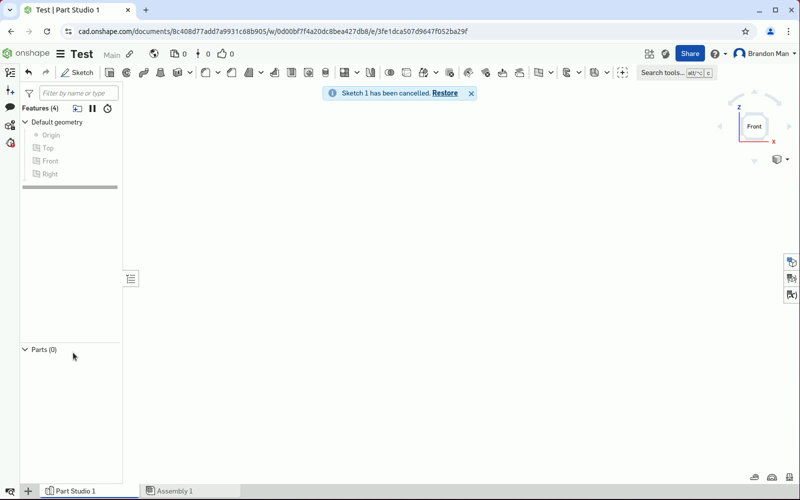
key(left)
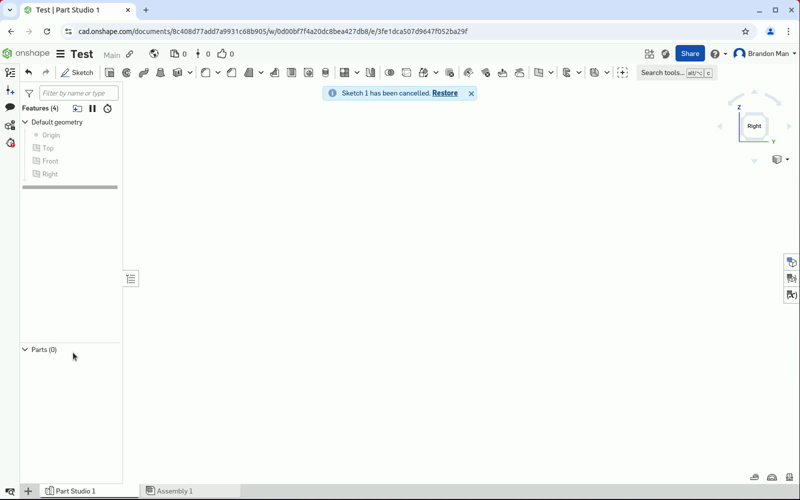
key_up(shift)
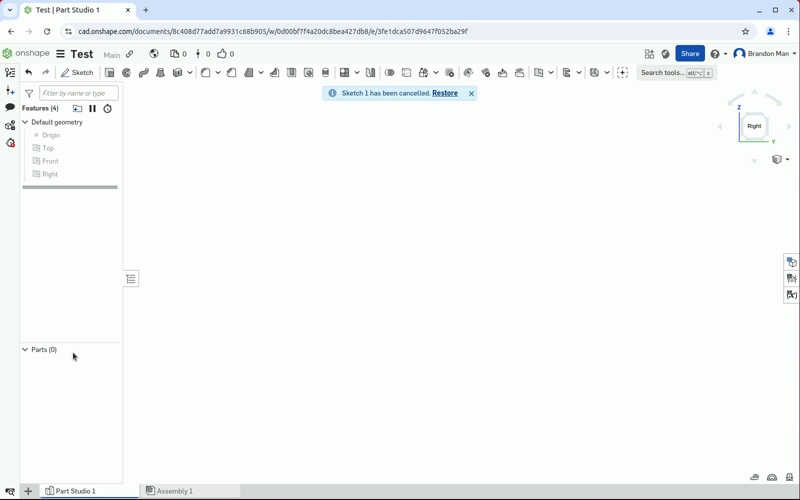
mouse_move(73, 352)
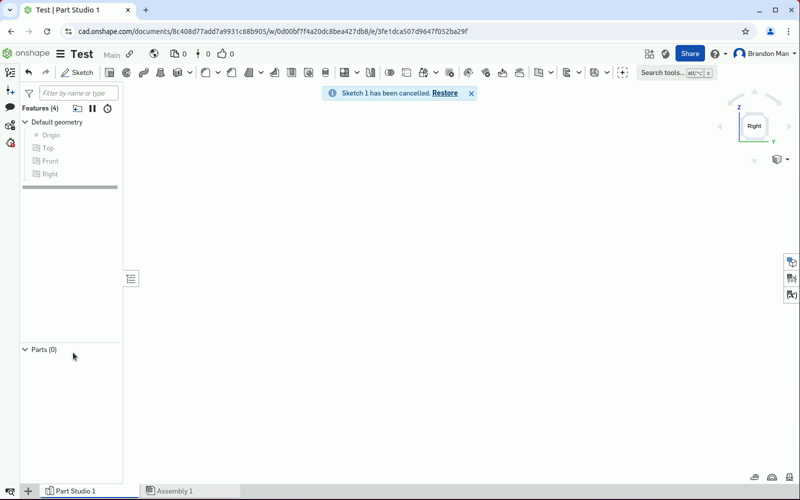
key(shift+y)
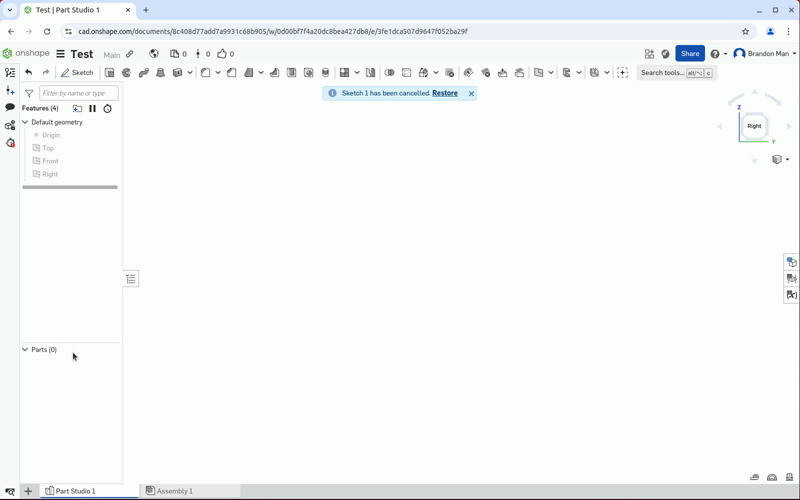
key(shift+s)
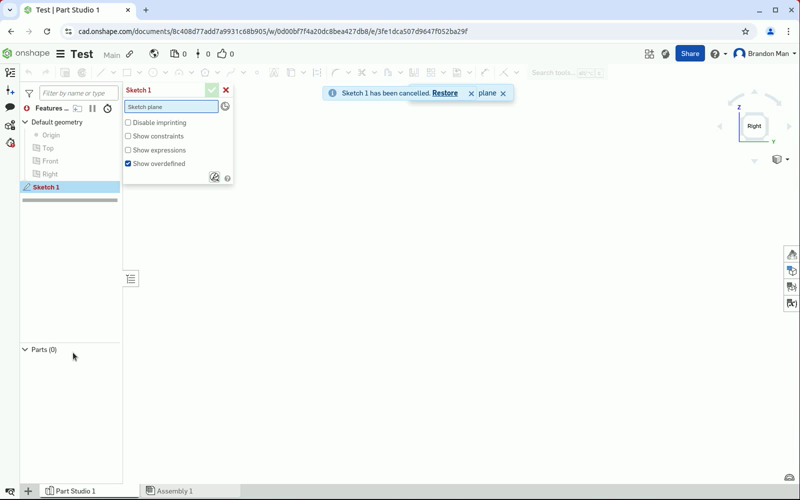
mouse_move(73, 176)
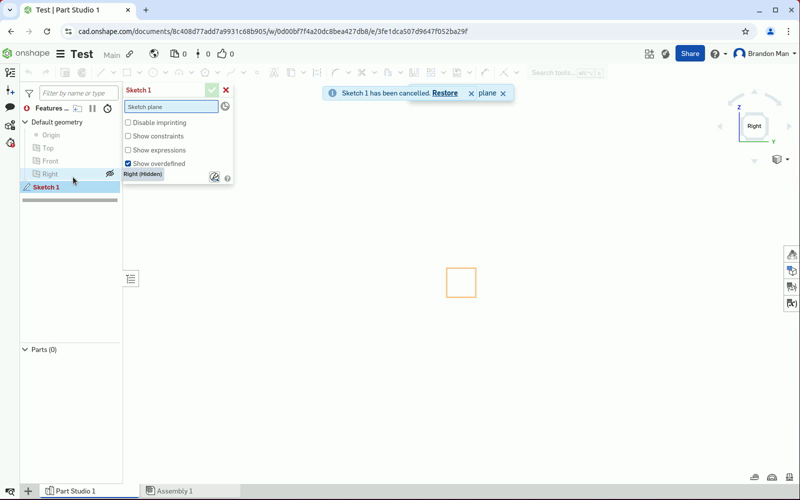
click(73, 176)
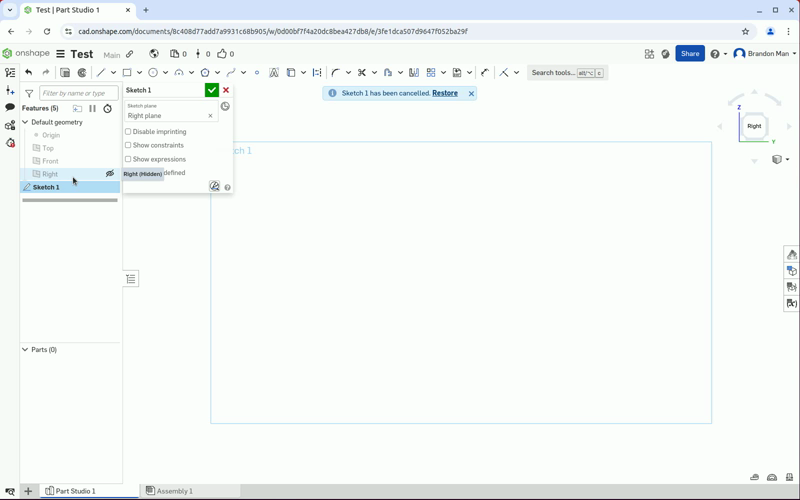
mouse_move(73, 352)
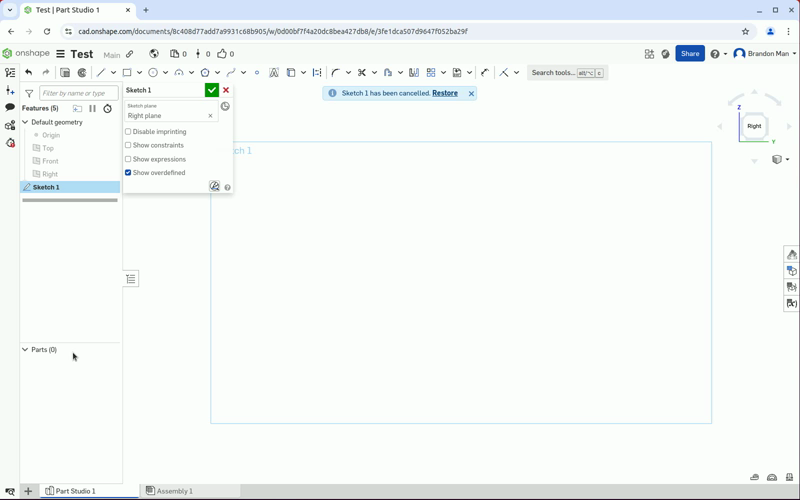
key(y)
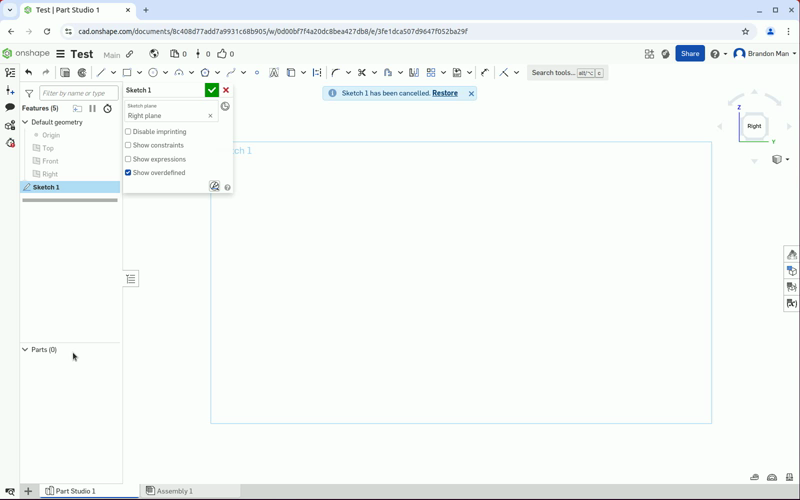
key(a)
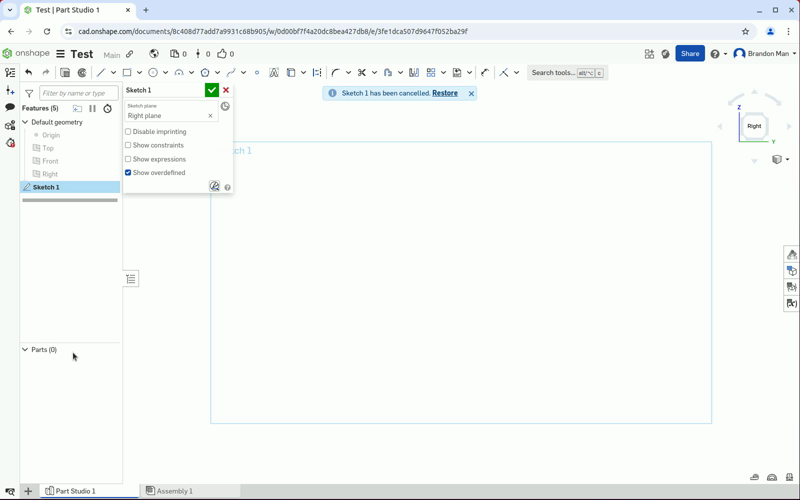
key_down(shift)
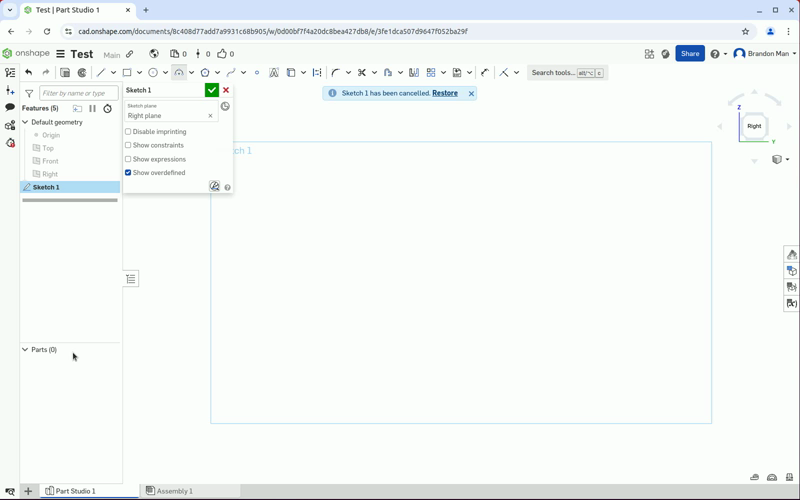
mouse_move(453, 283)
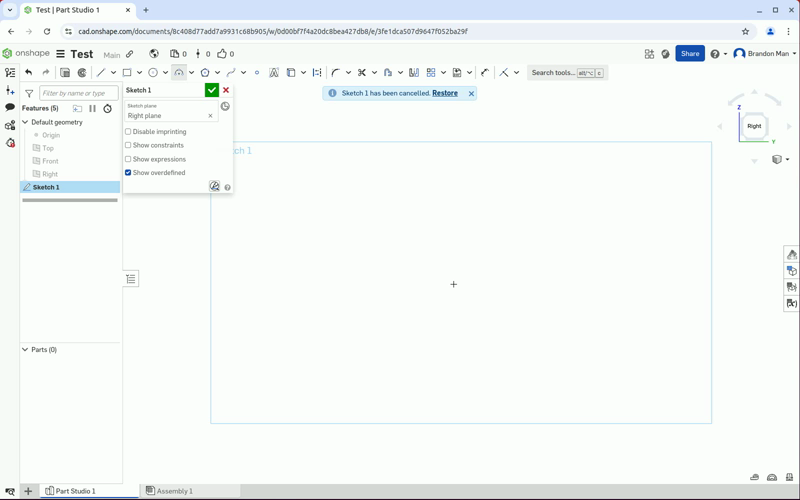
click(453, 283)
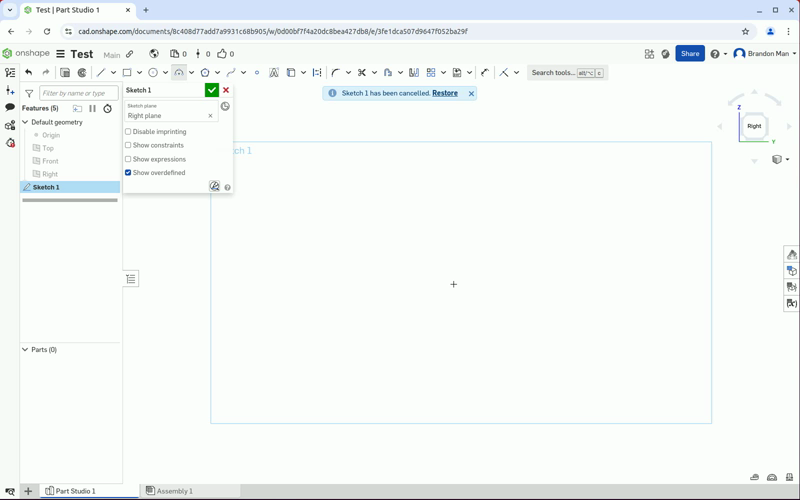
key_up(shift)
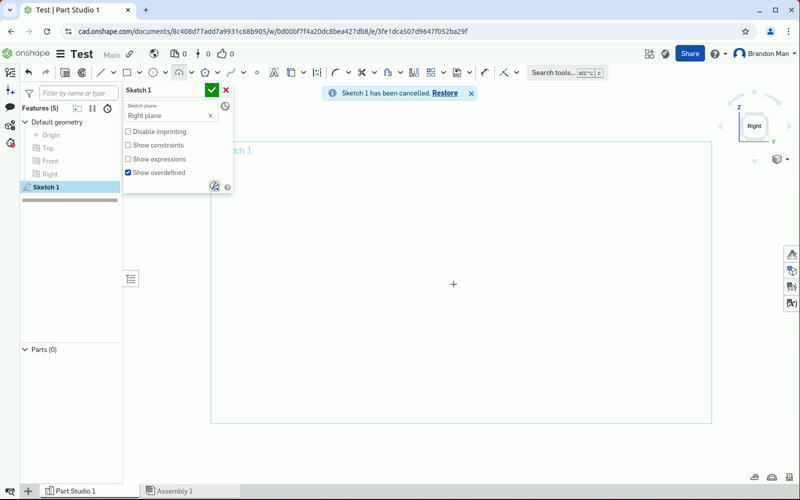
key_down(shift)
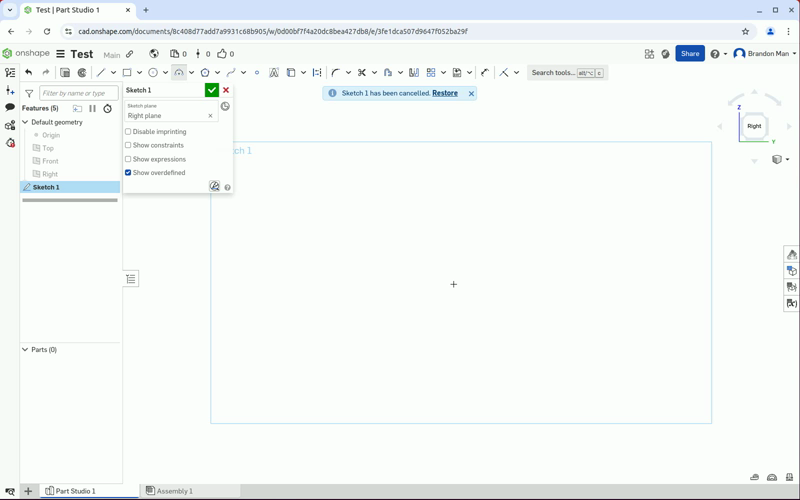
mouse_move(463, 289)
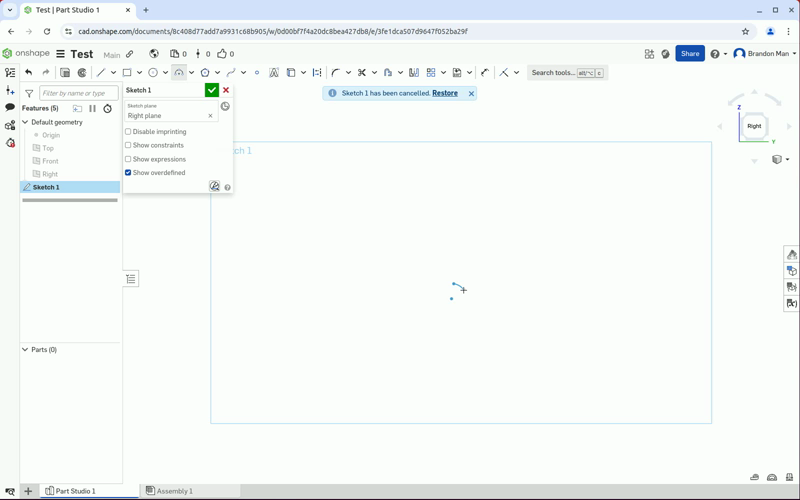
click(463, 289)
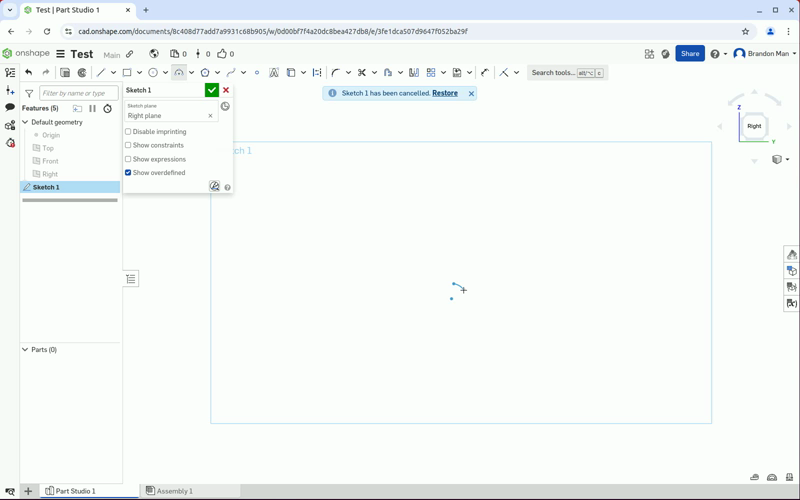
mouse_move(456, 289)
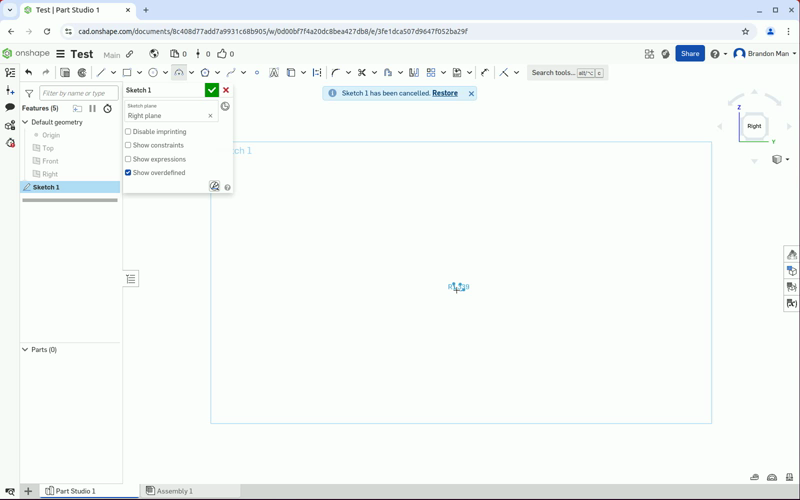
click(456, 289)
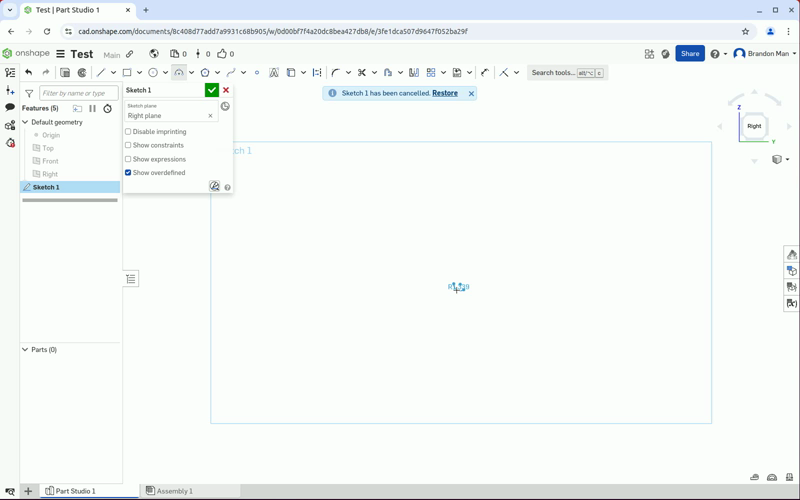
key_up(shift)
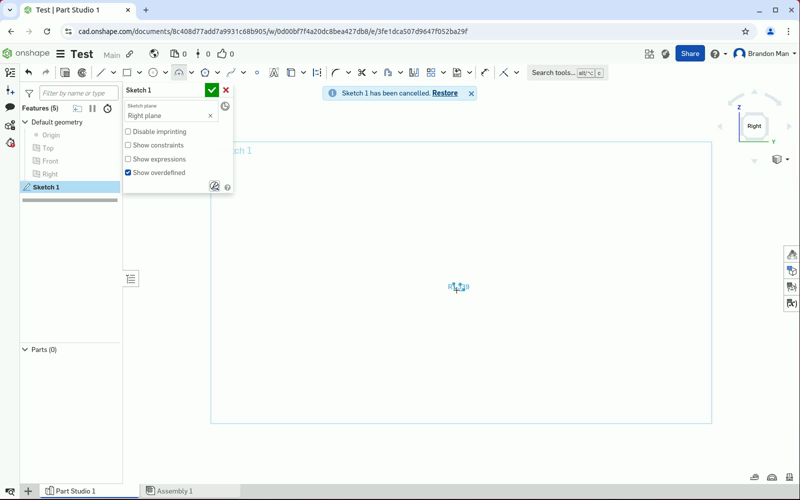
key(esc)
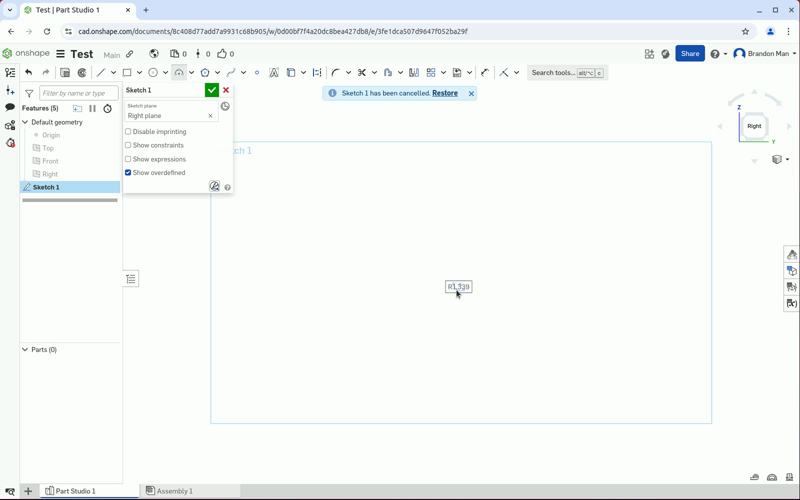
key(l)
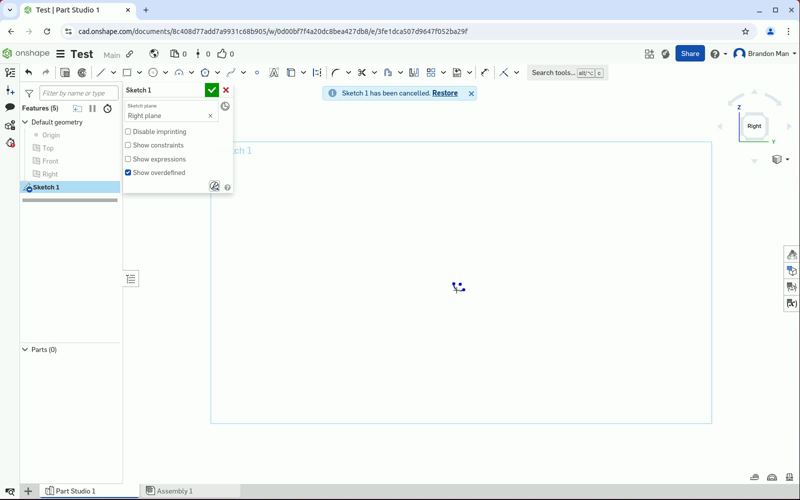
mouse_move(463, 289)
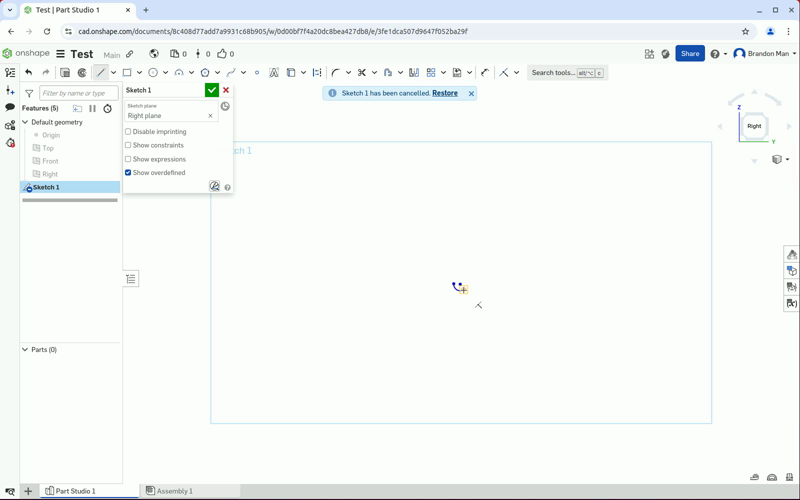
click(463, 289)
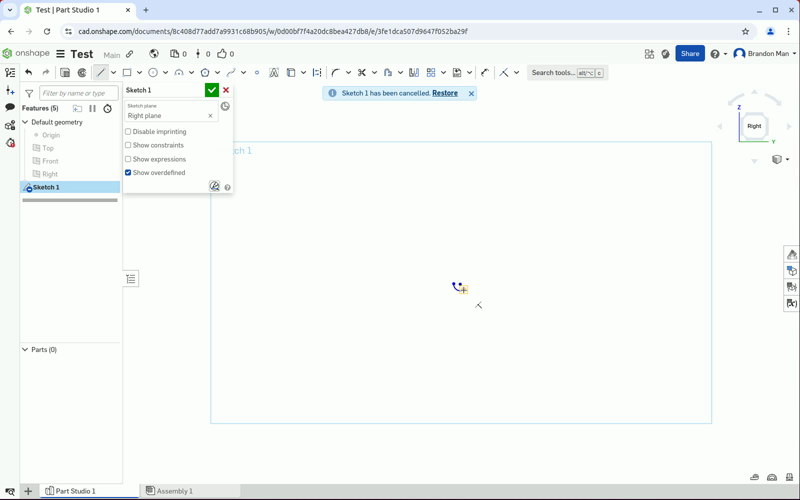
key_down(shift)
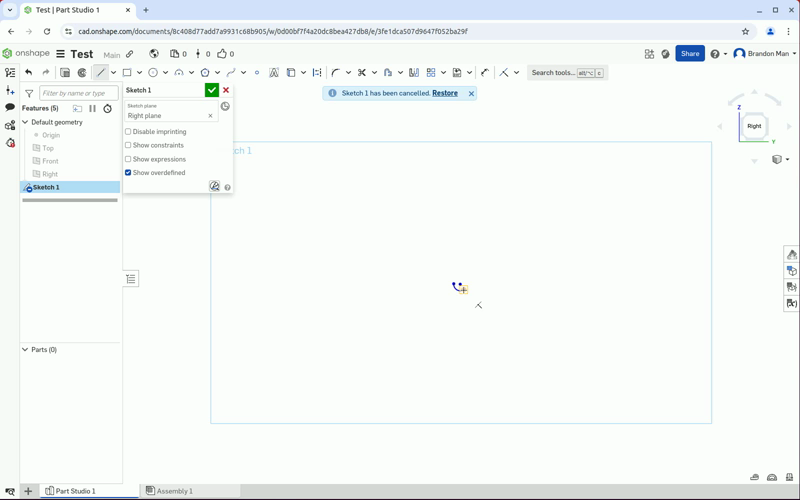
mouse_move(564, 239)
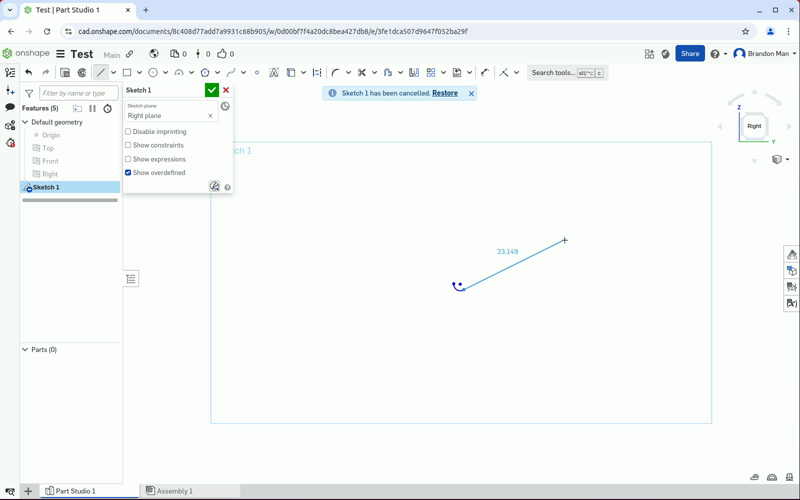
click(564, 239)
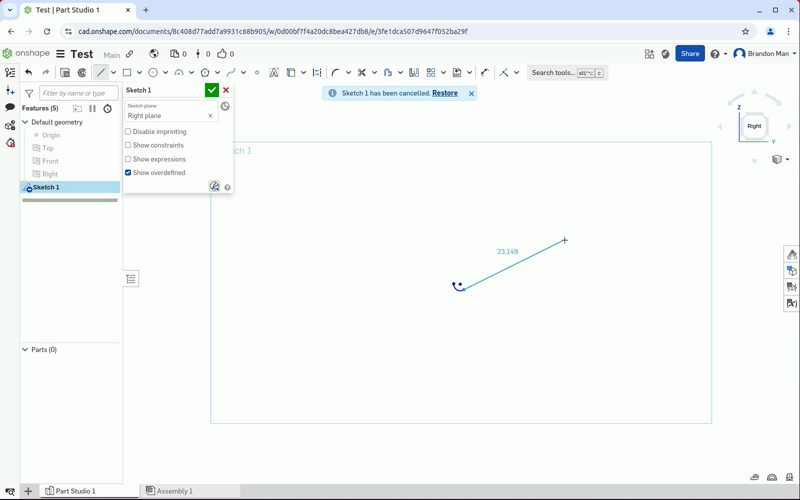
key_up(shift)
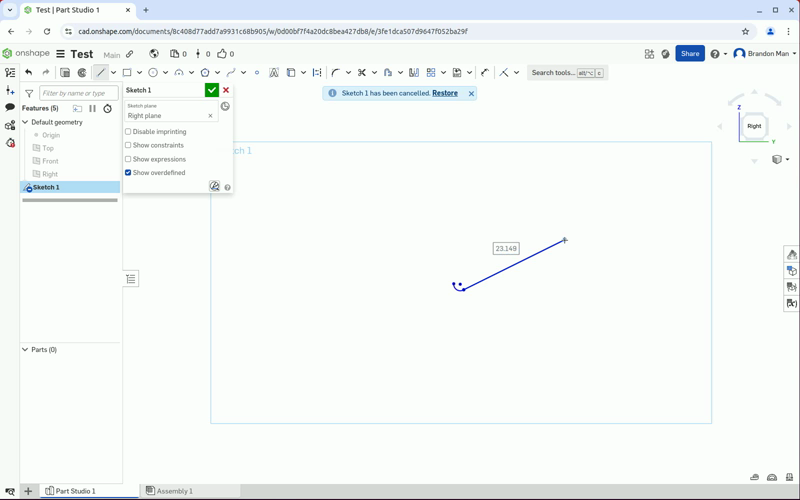
key(esc)
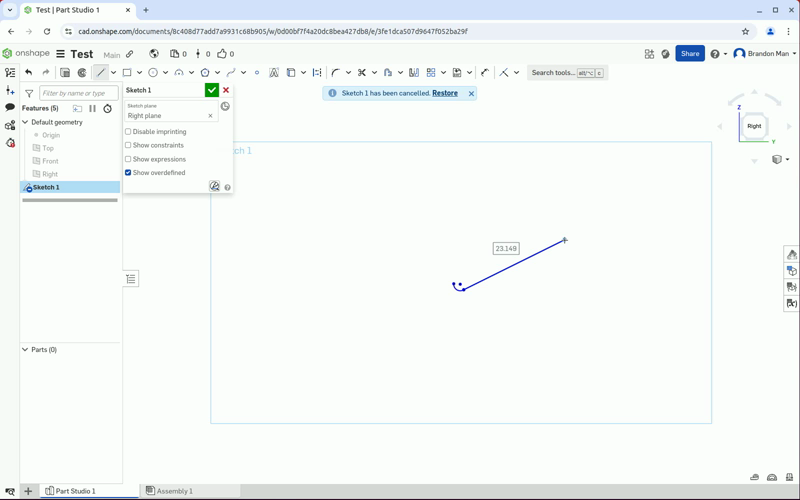
key(a)
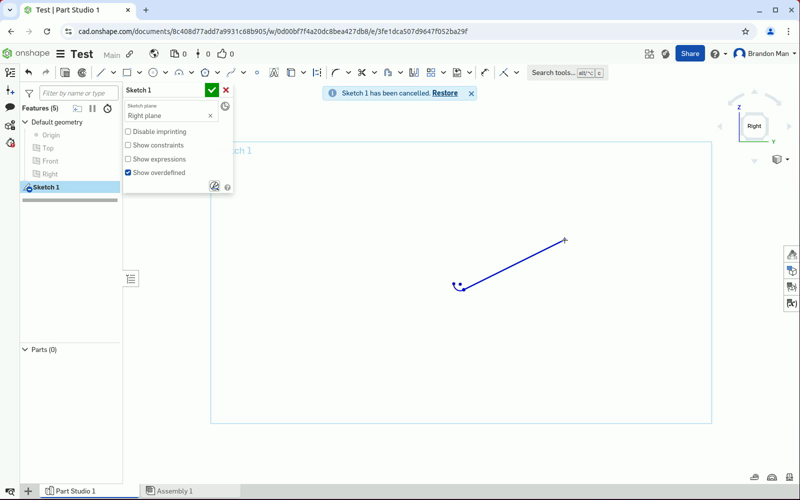
mouse_move(564, 239)
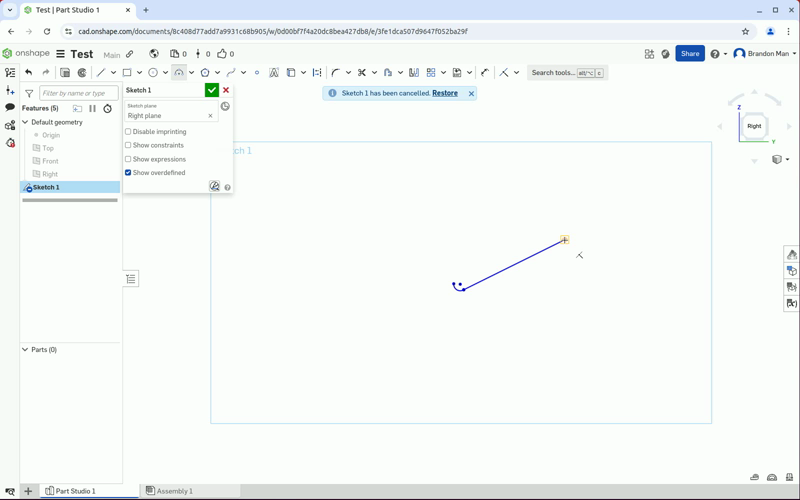
click(564, 239)
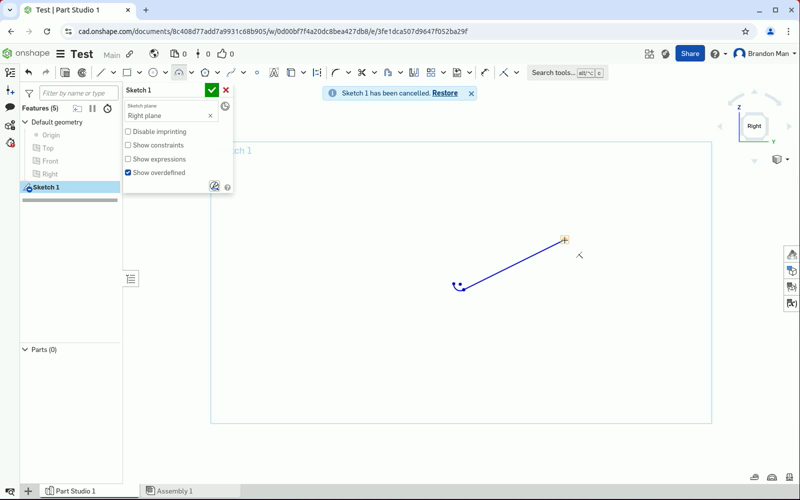
key_down(shift)
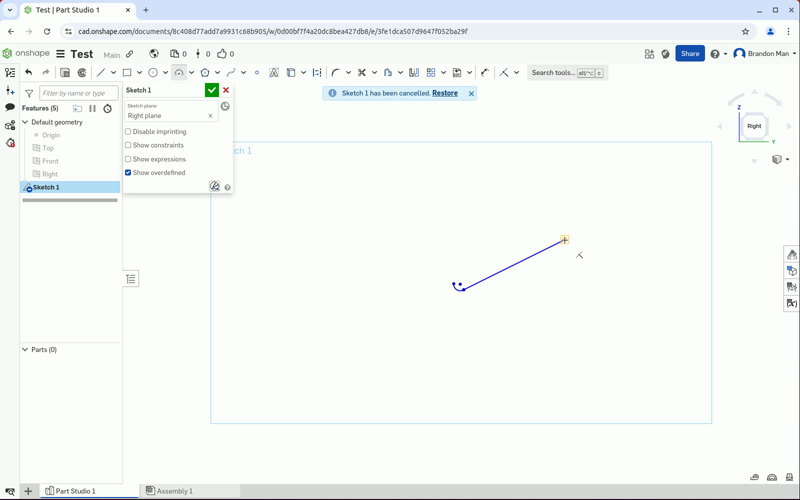
mouse_move(557, 216)
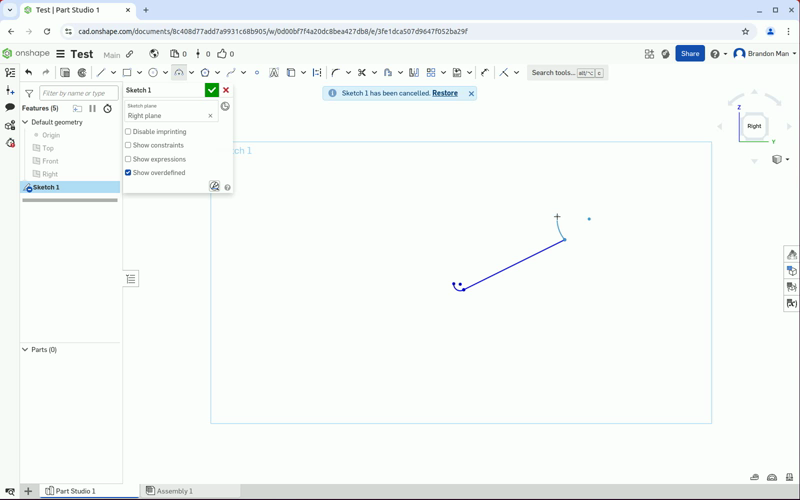
click(557, 216)
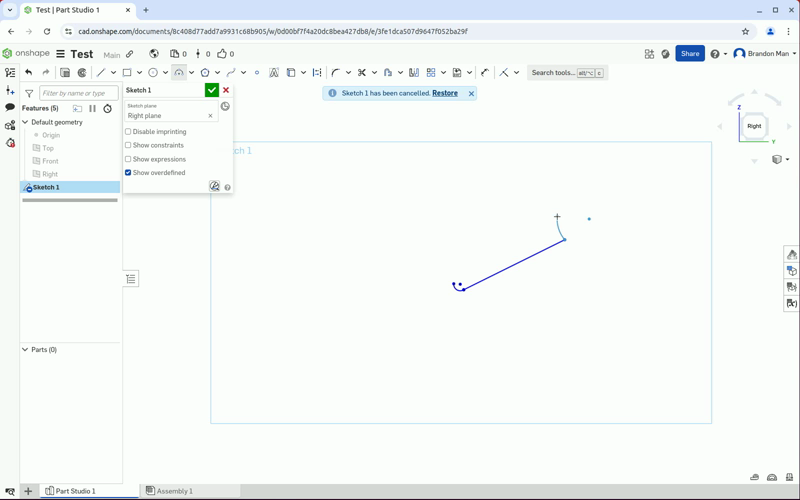
mouse_move(570, 224)
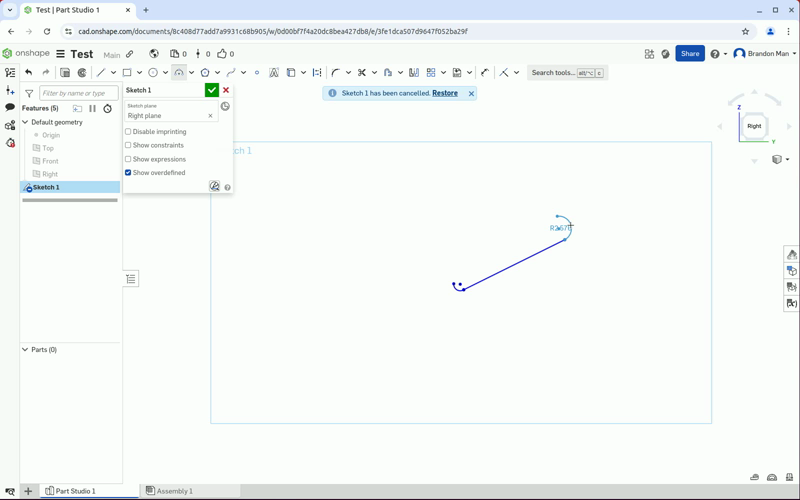
click(570, 224)
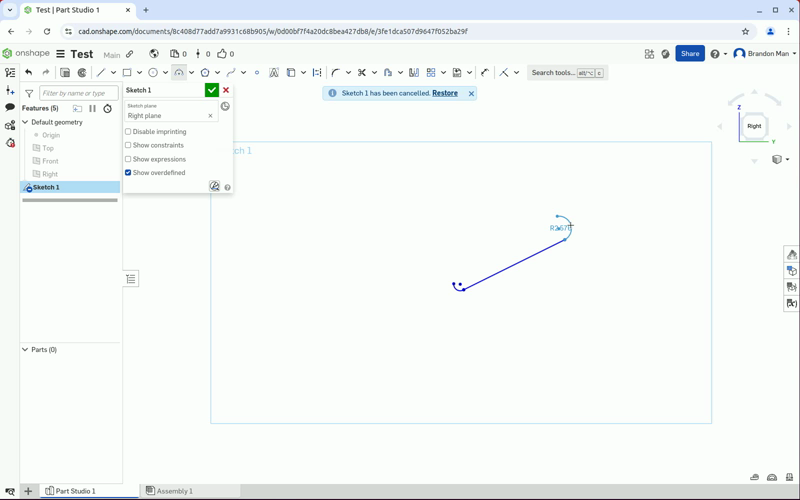
key_up(shift)
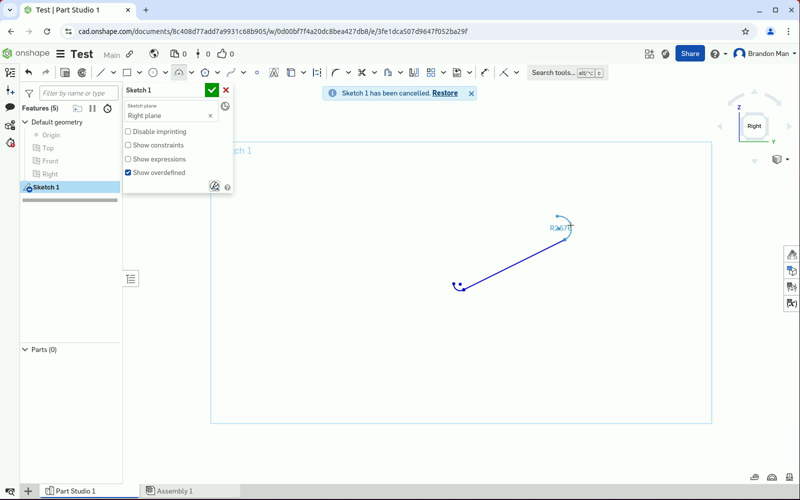
key(esc)
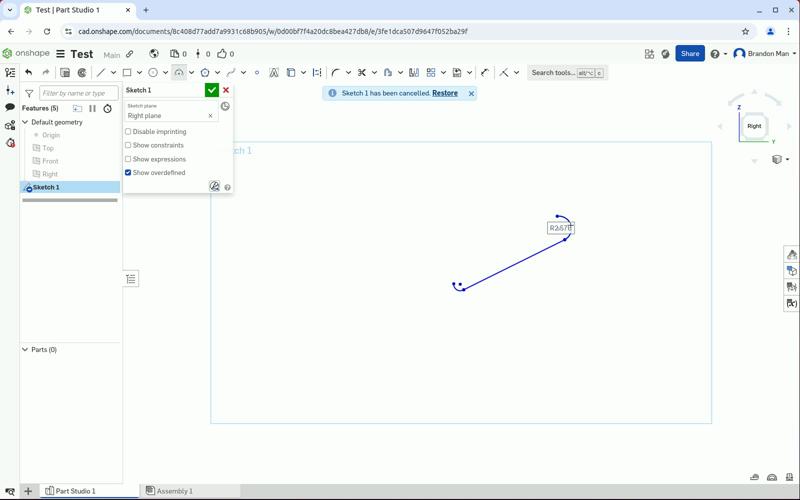
key(l)
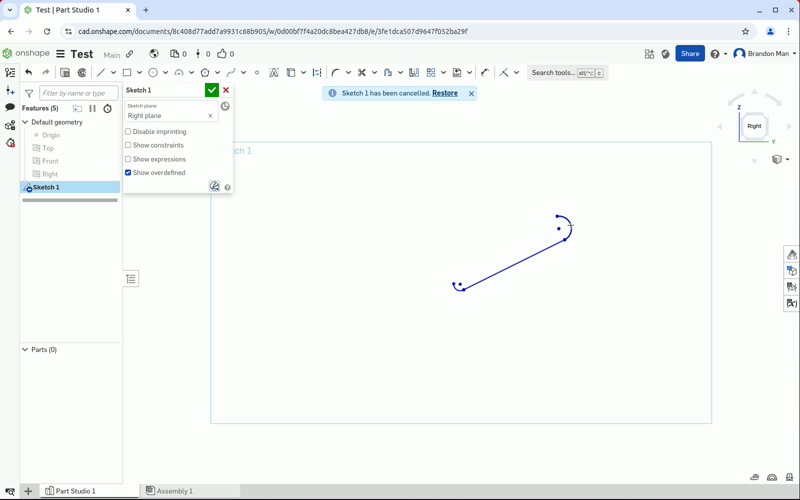
mouse_move(557, 216)
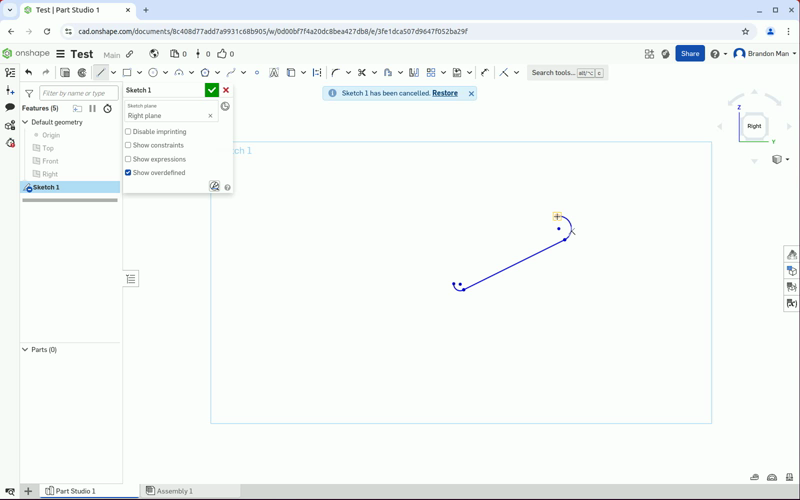
click(557, 216)
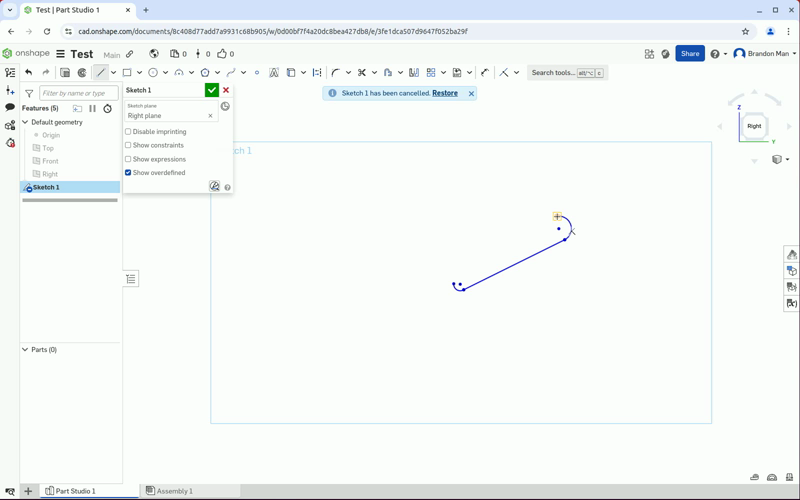
key_down(shift)
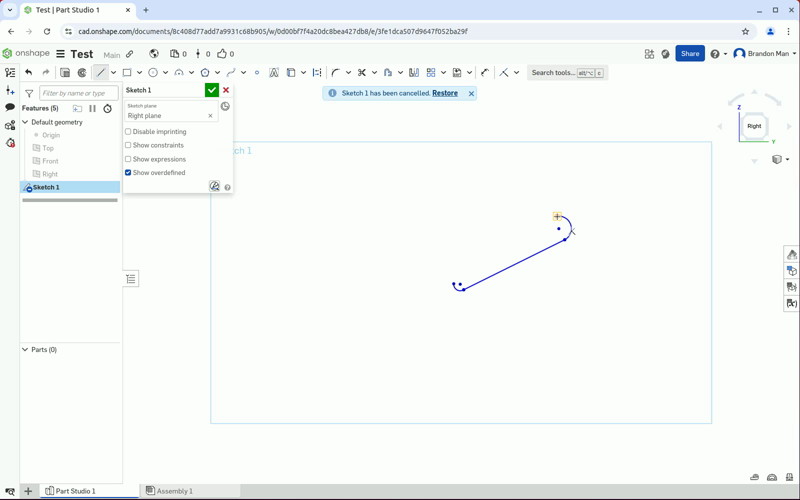
mouse_move(459, 229)
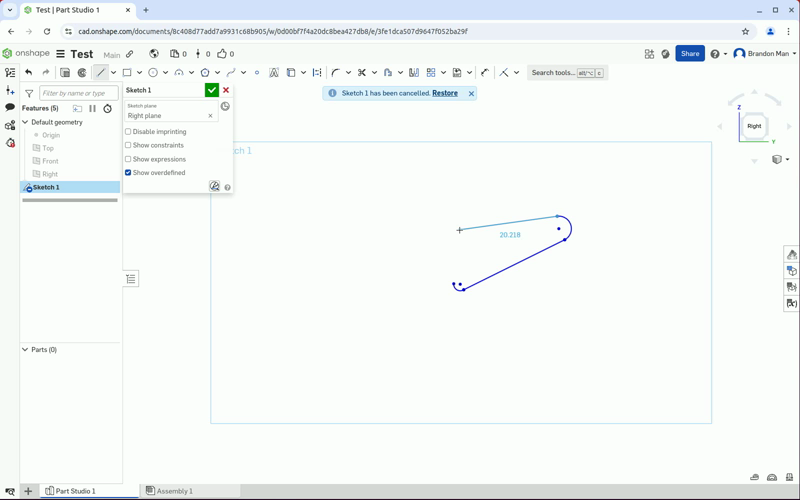
click(459, 229)
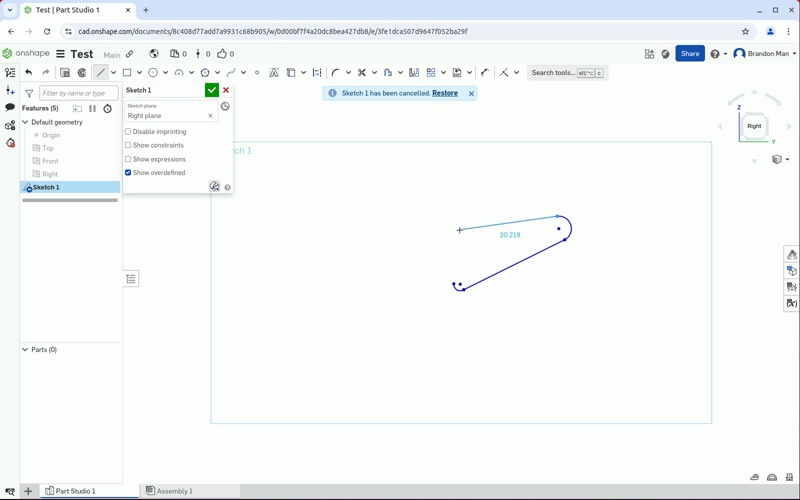
key_up(shift)
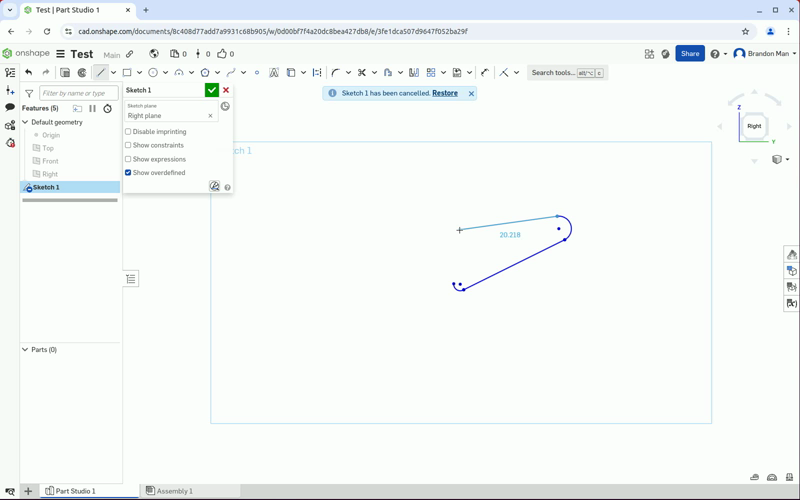
key(esc)
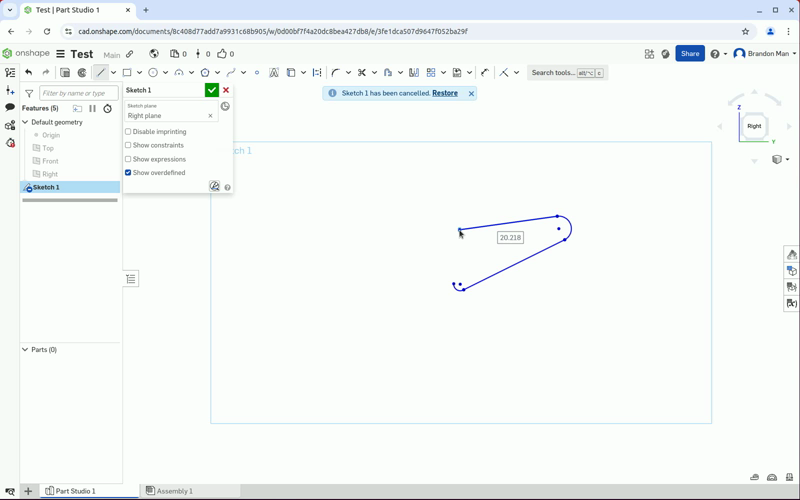
key(a)
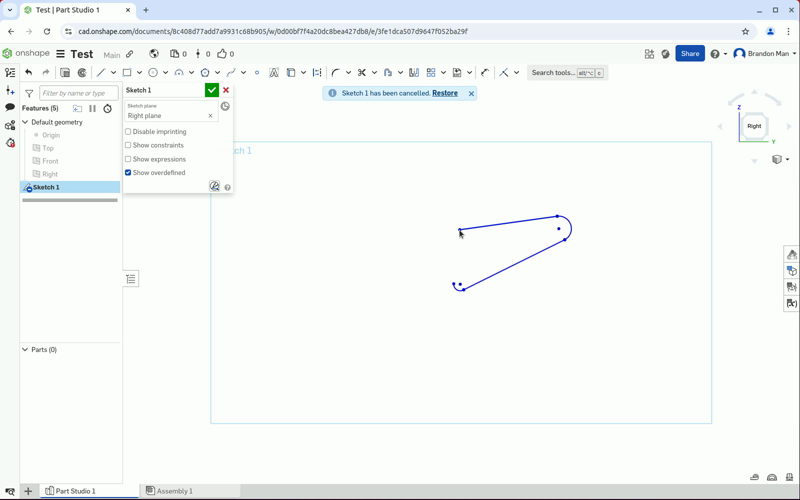
mouse_move(459, 229)
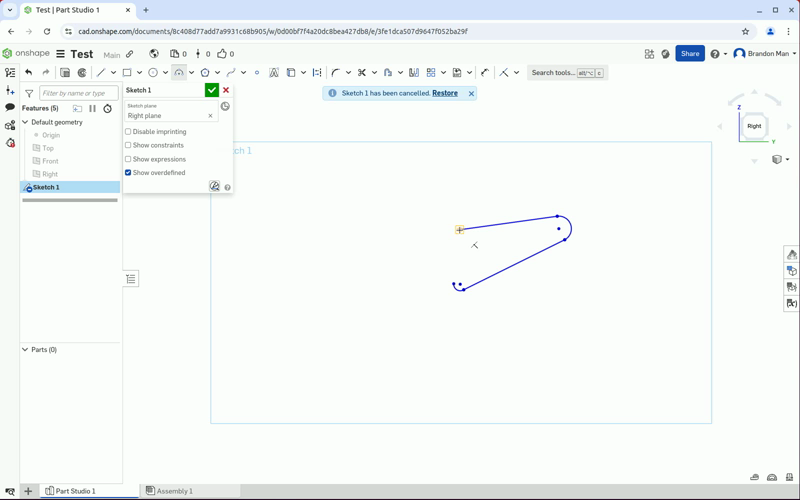
click(459, 229)
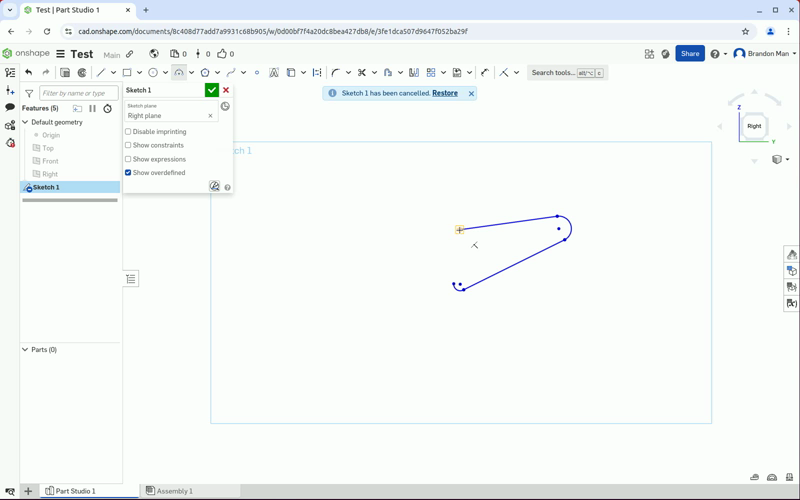
key_down(shift)
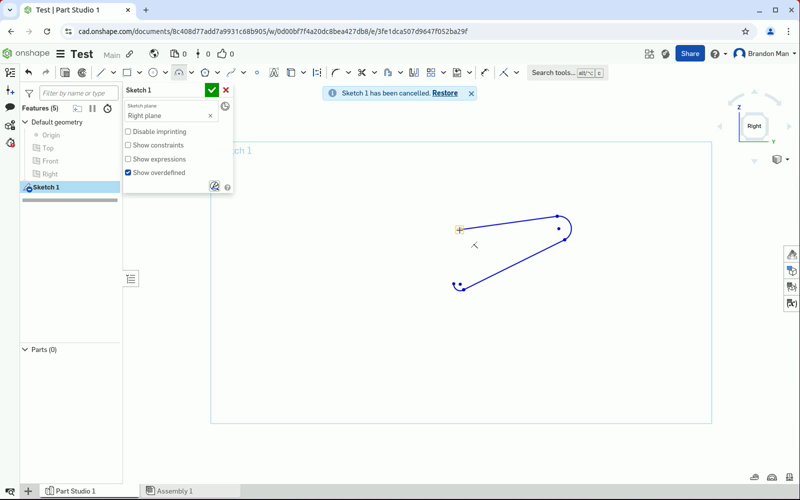
mouse_move(453, 236)
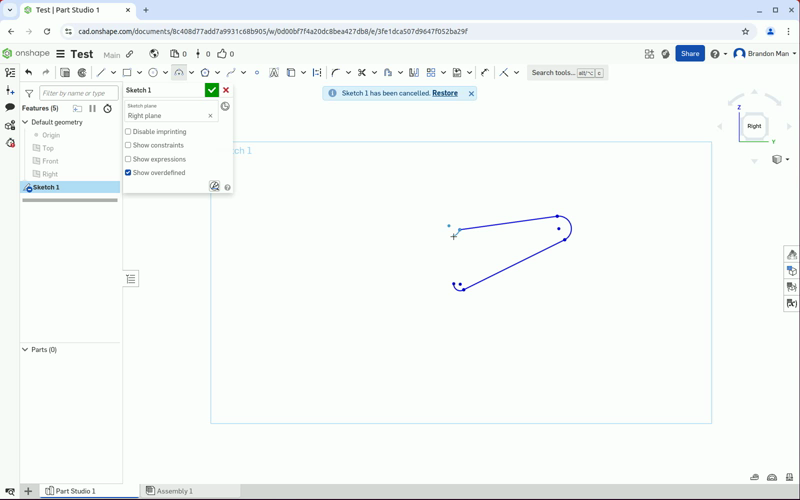
click(453, 236)
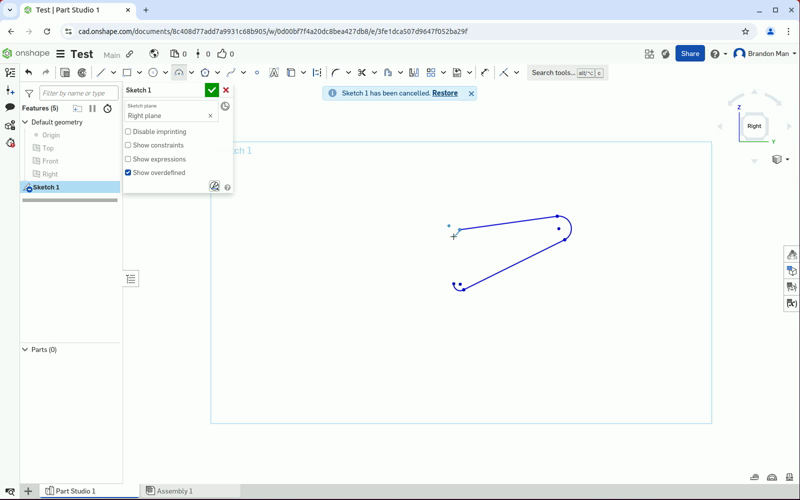
mouse_move(455, 231)
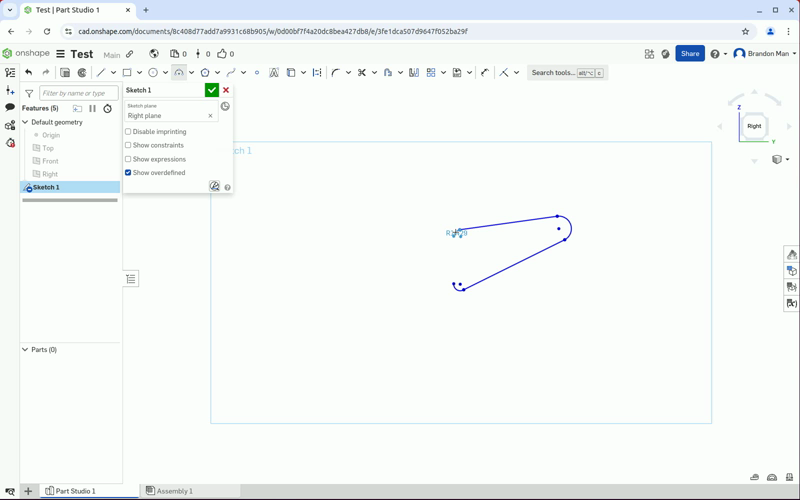
click(455, 231)
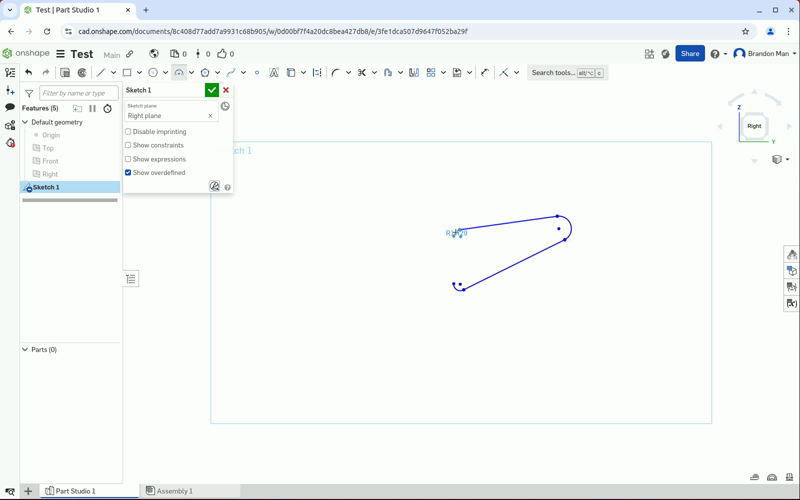
key_up(shift)
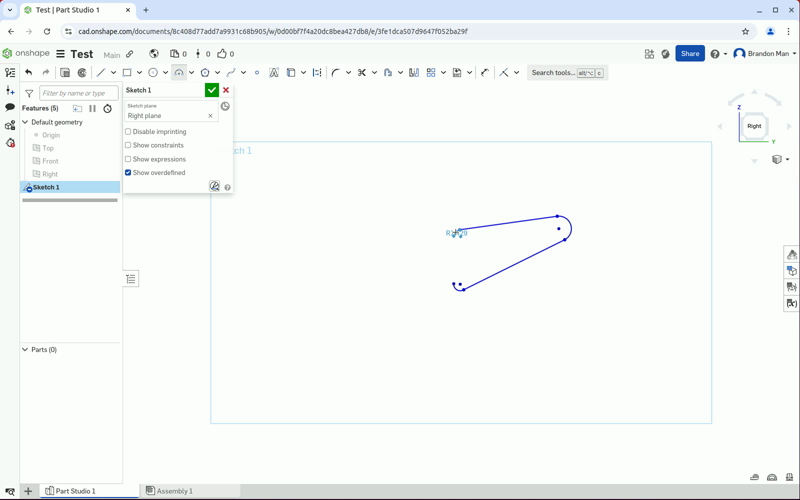
key(esc)
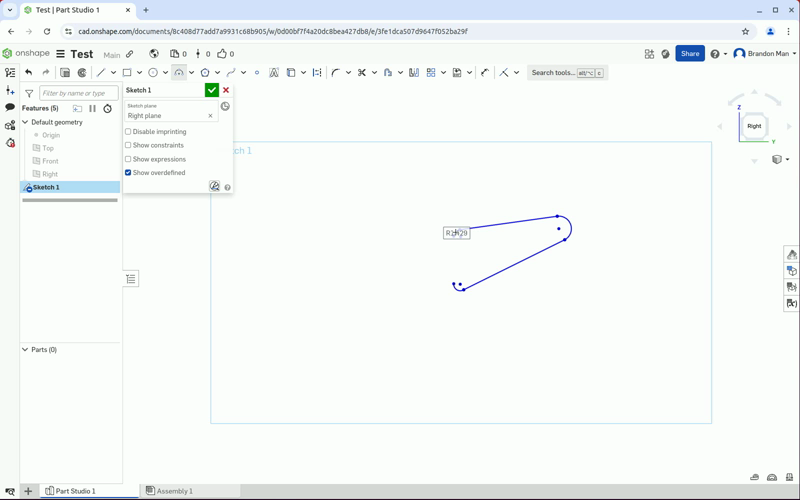
key(l)
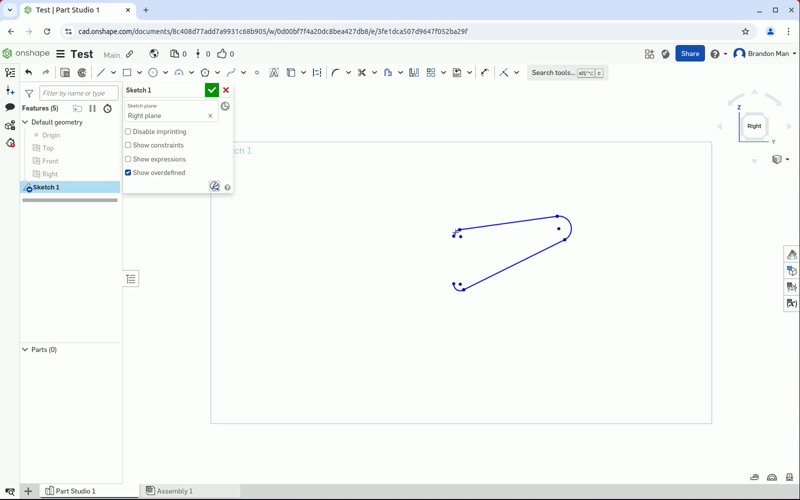
mouse_move(453, 236)
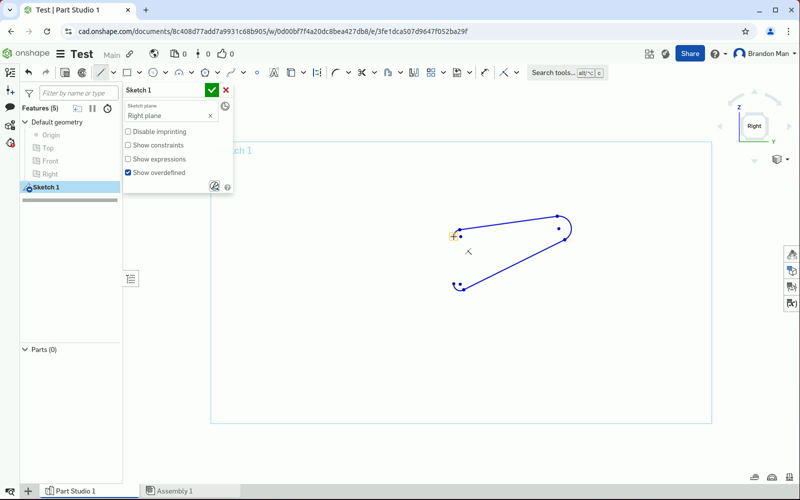
click(453, 236)
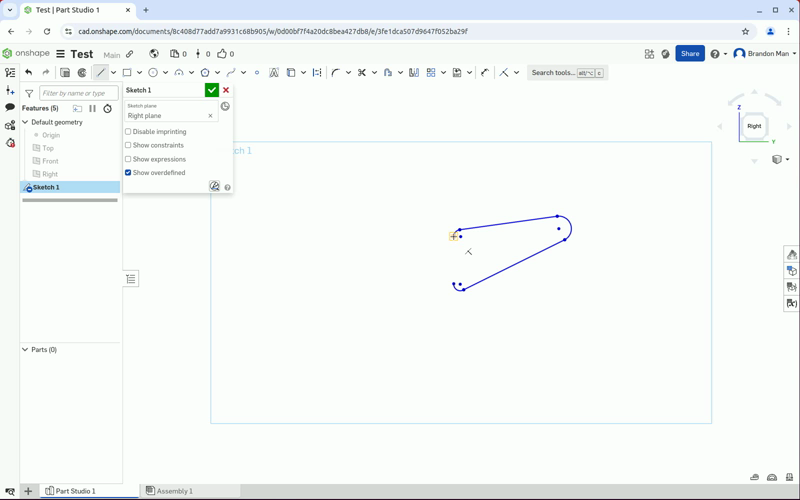
mouse_move(483, 236)
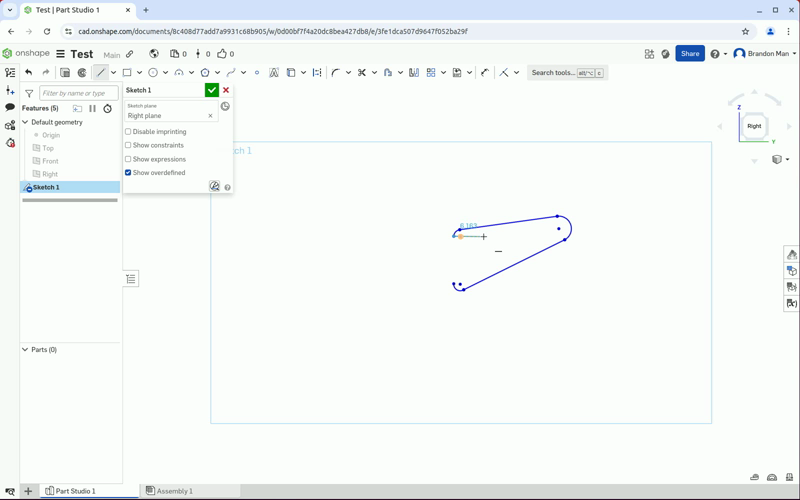
key_down(shift)
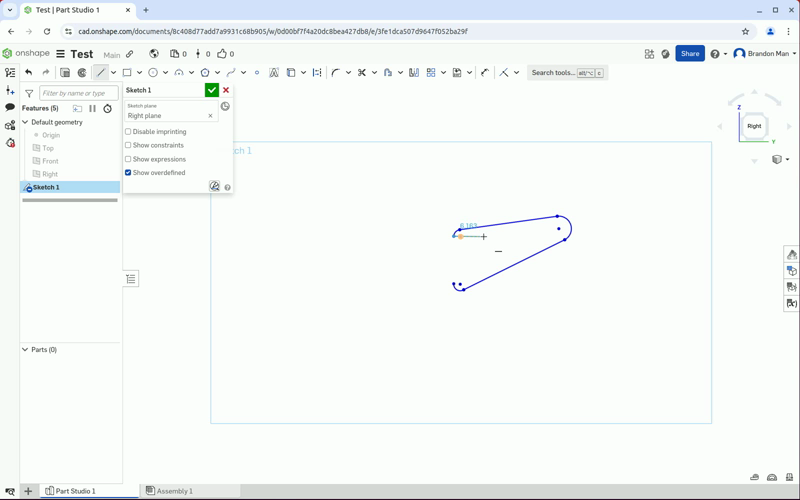
mouse_move(453, 283)
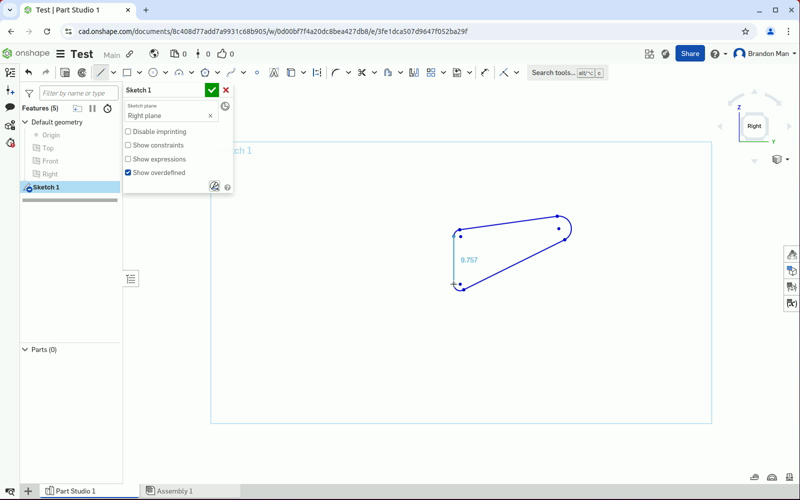
key_up(shift)
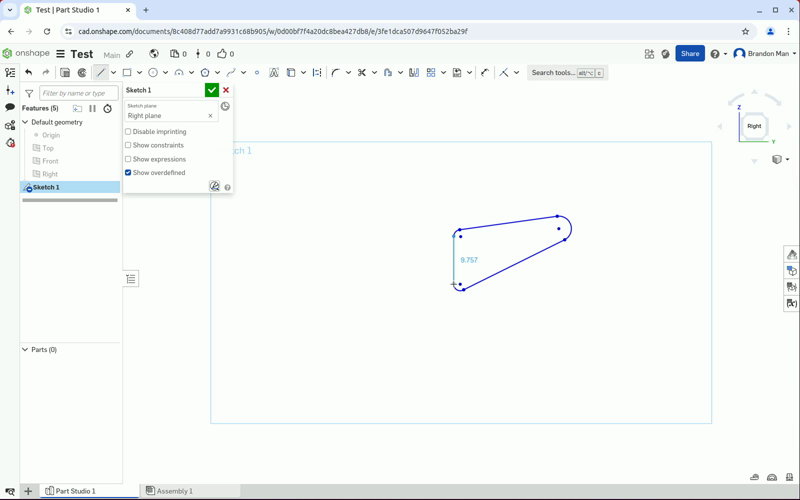
click(453, 283)
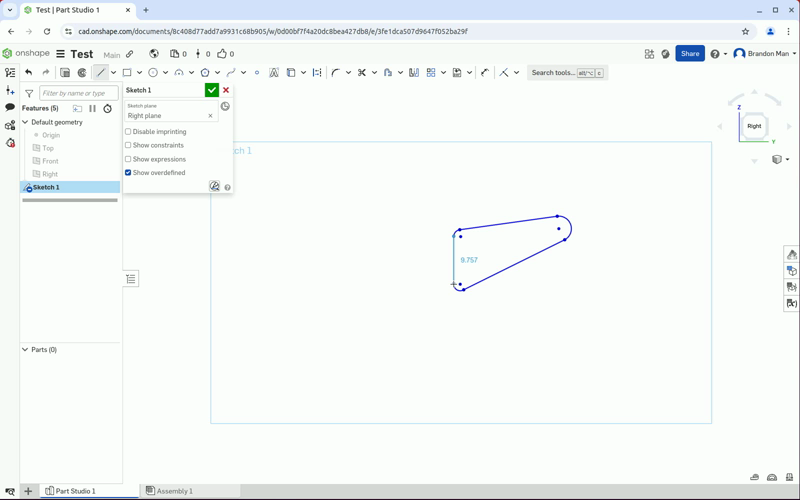
key(esc)
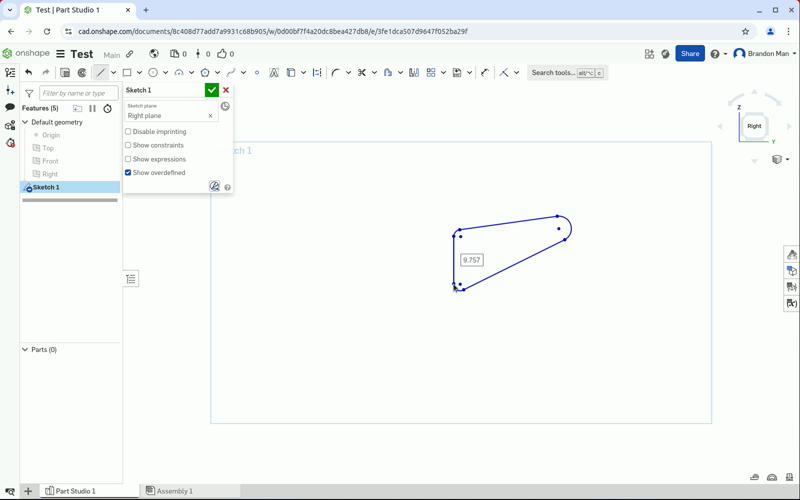
key(c)
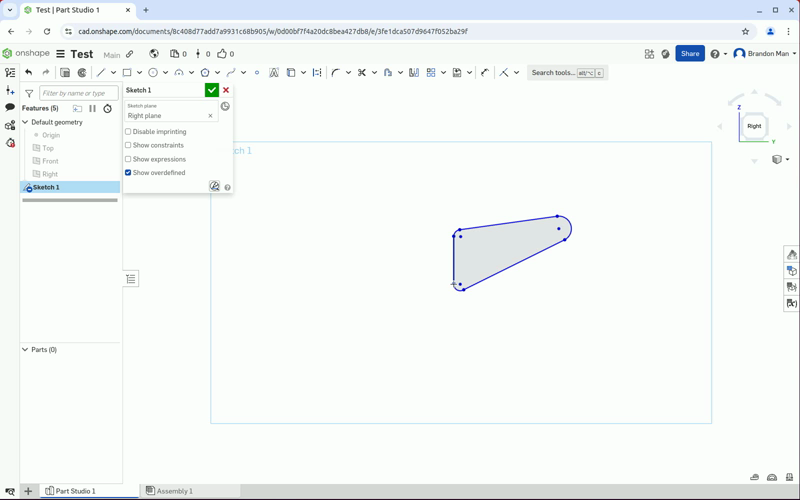
key_down(shift)
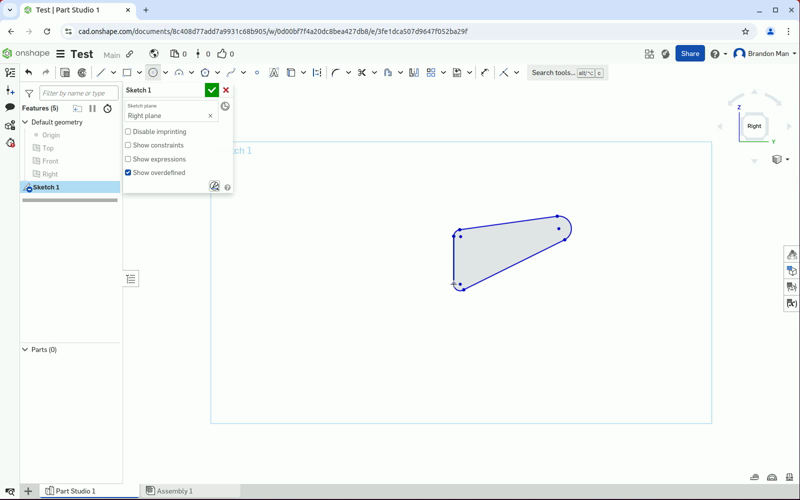
mouse_move(459, 236)
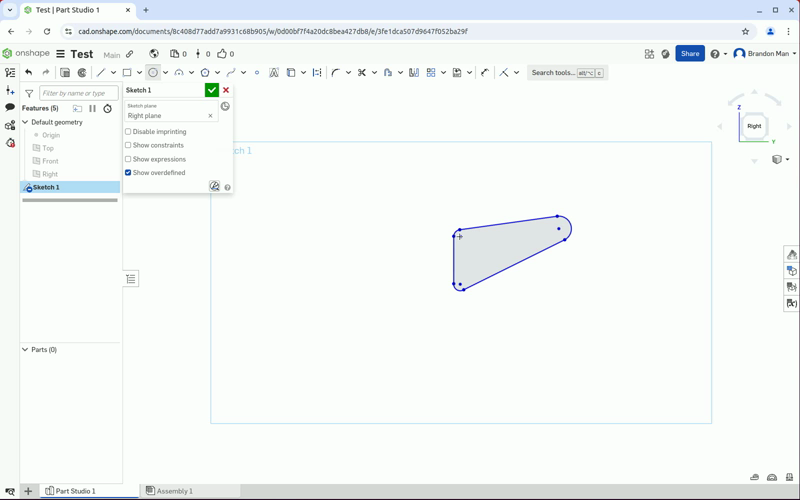
scroll(6)
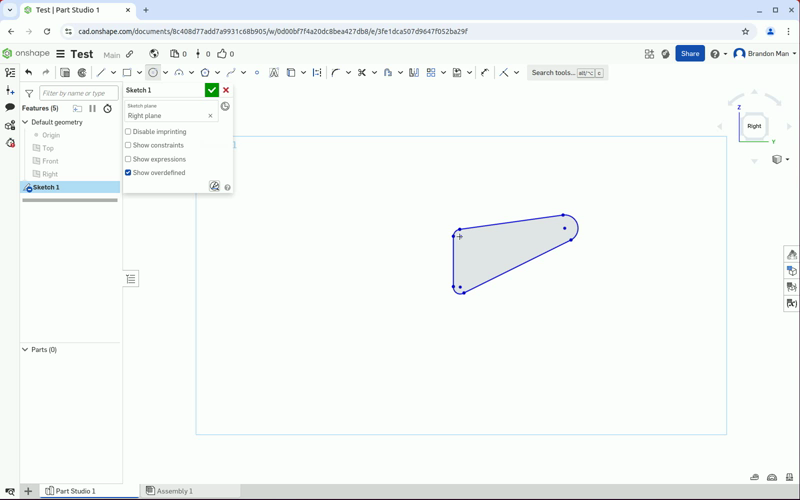
scroll(6)
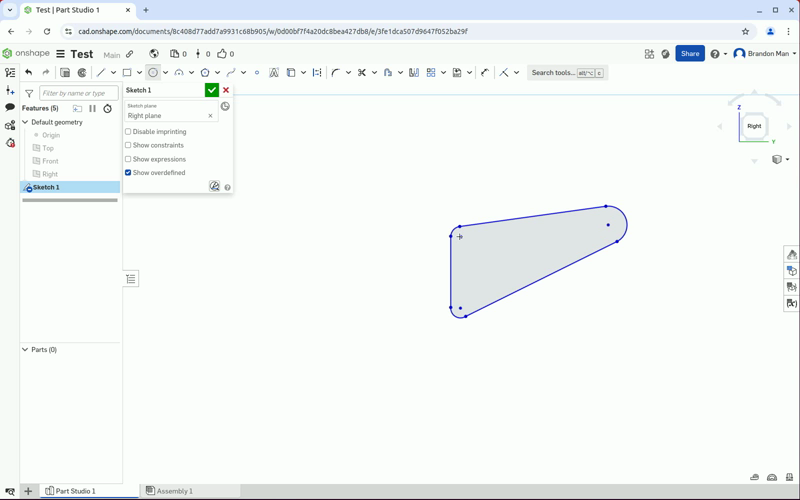
scroll(6)
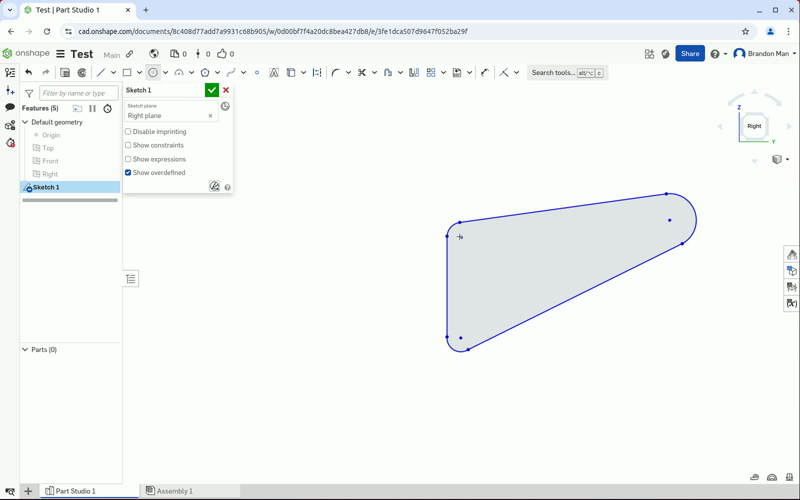
scroll(6)
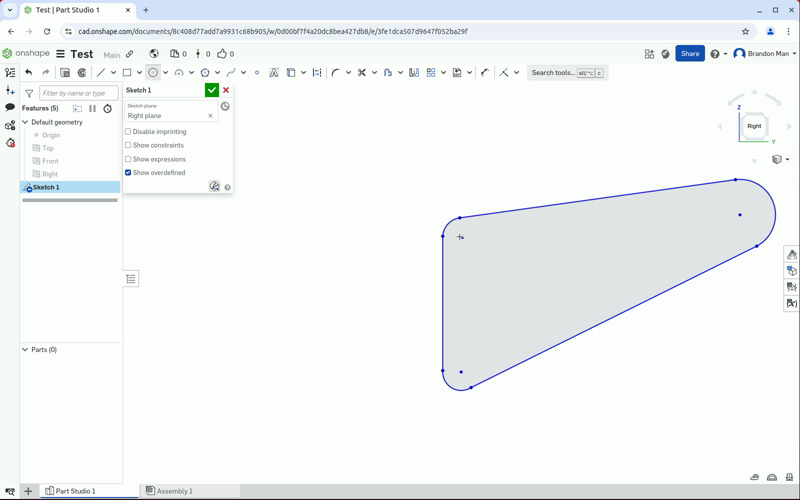
scroll(6)
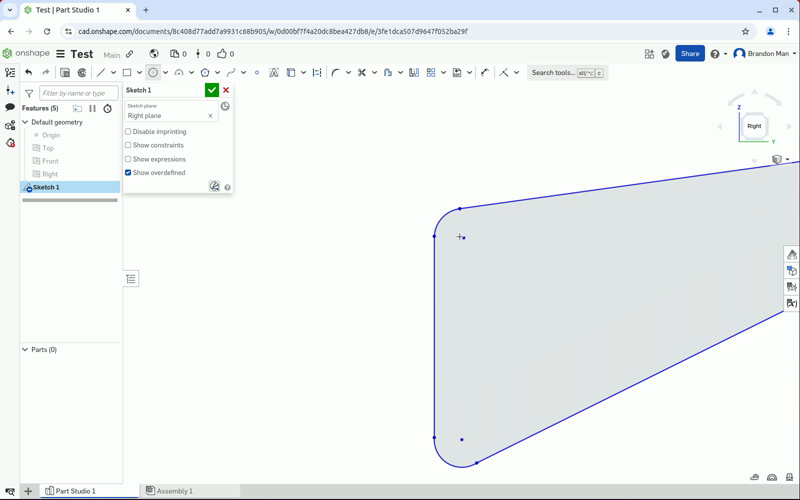
scroll(6)
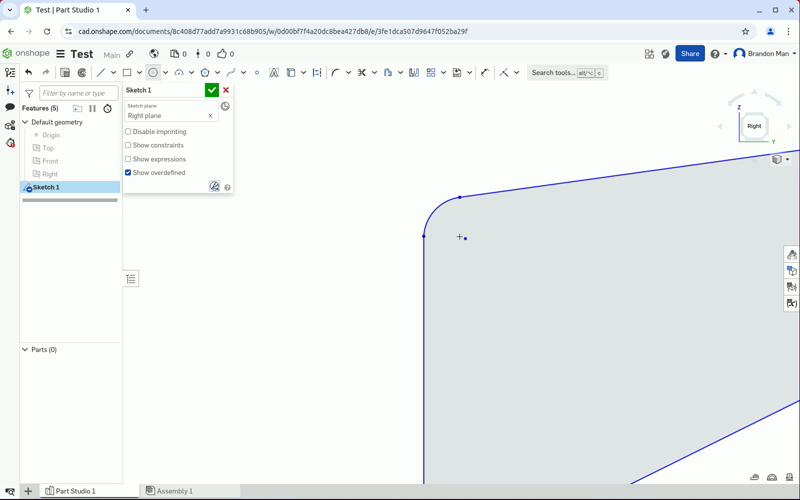
scroll(6)
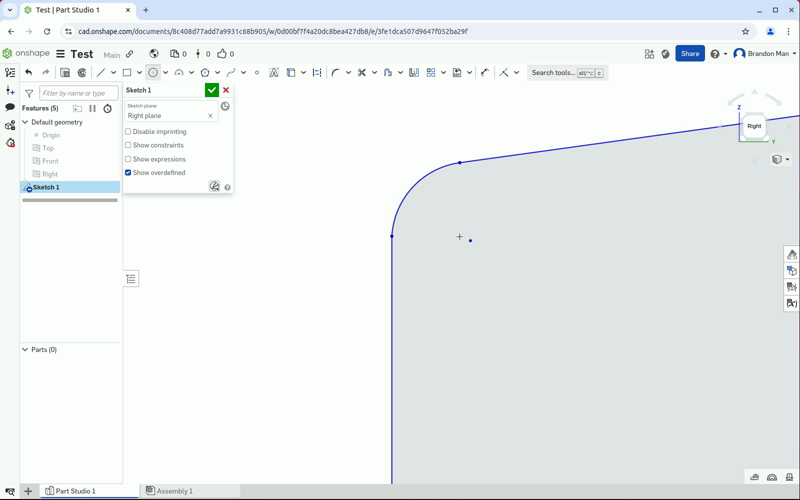
click(459, 236)
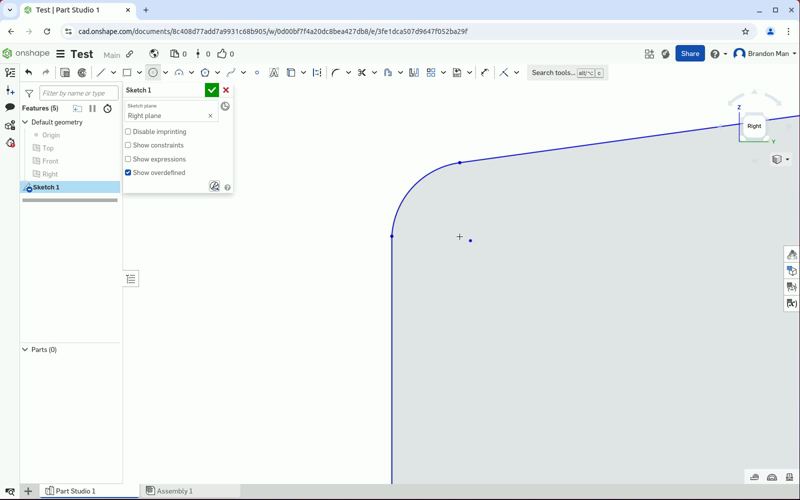
scroll(-6)
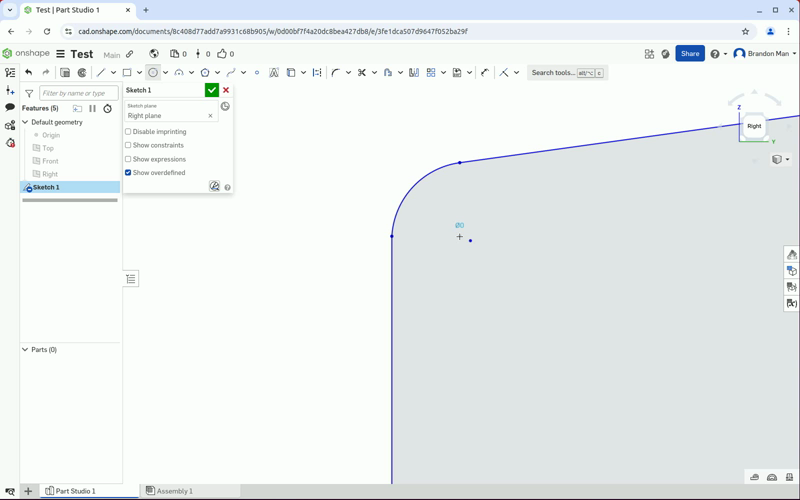
scroll(-6)
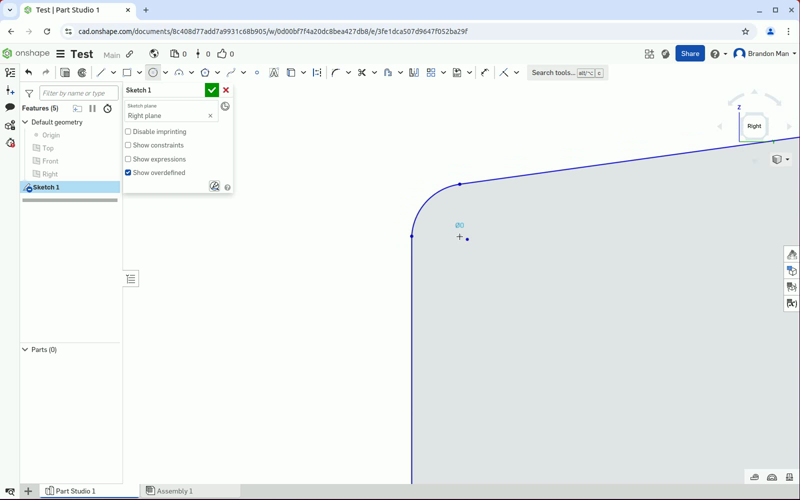
scroll(-6)
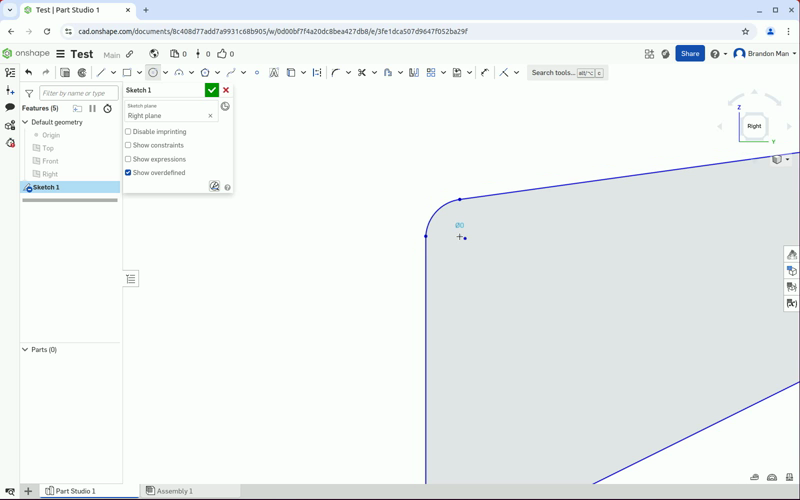
scroll(-6)
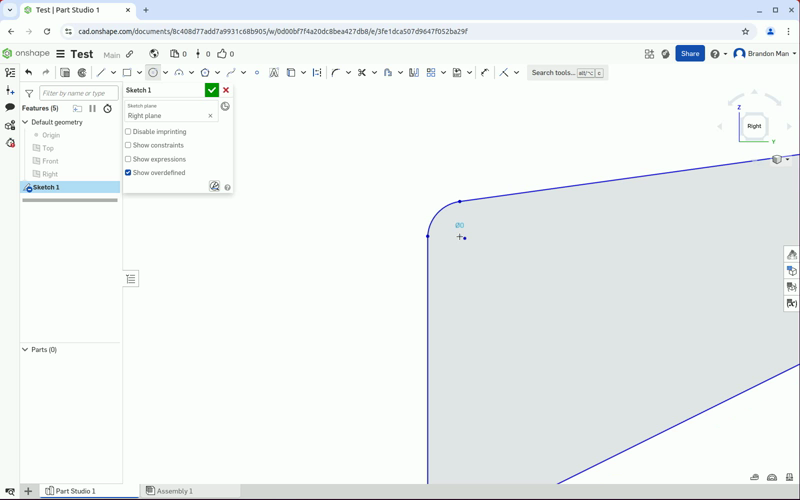
scroll(-6)
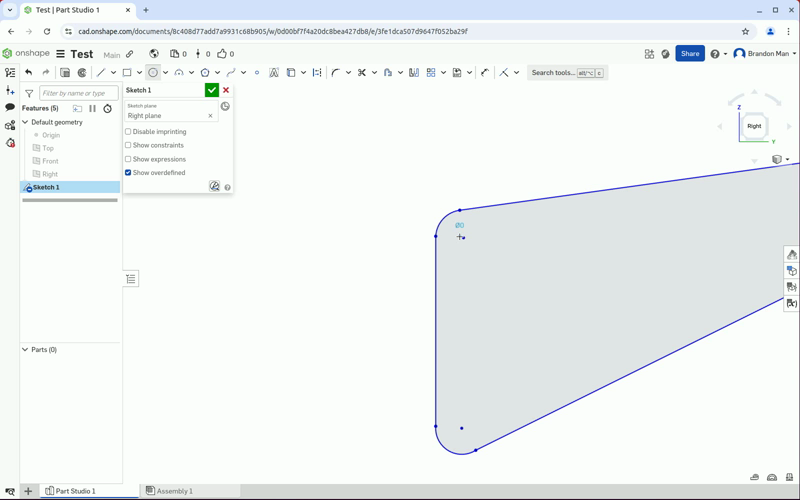
scroll(-6)
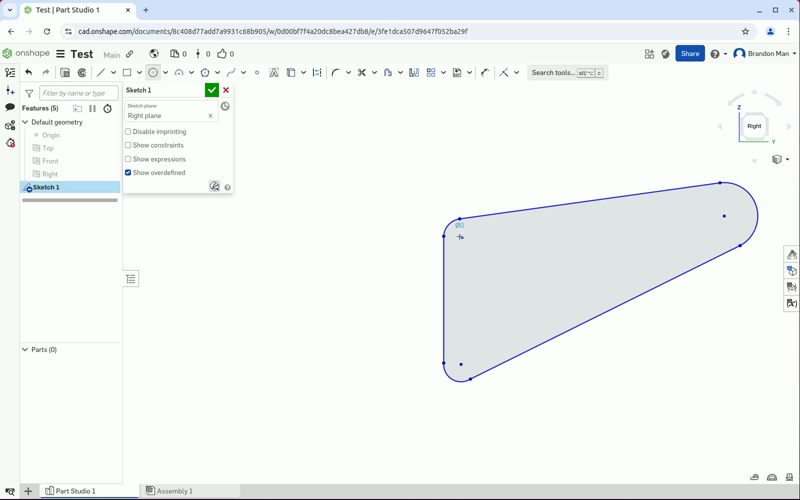
scroll(-6)
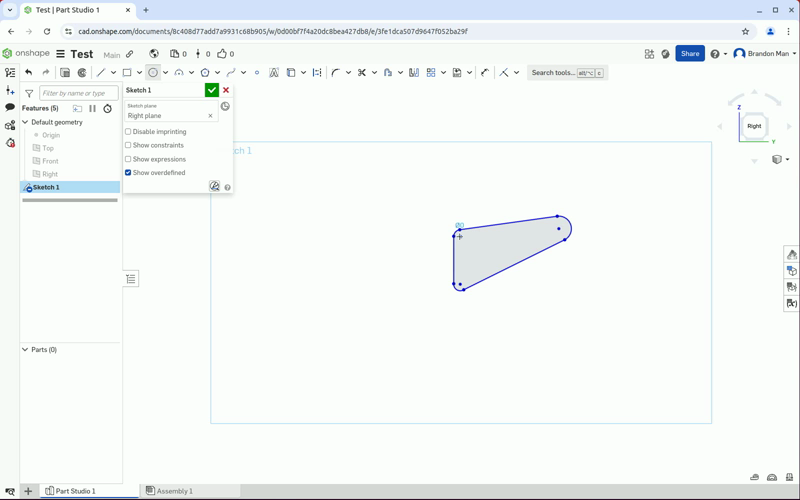
key_up(shift)
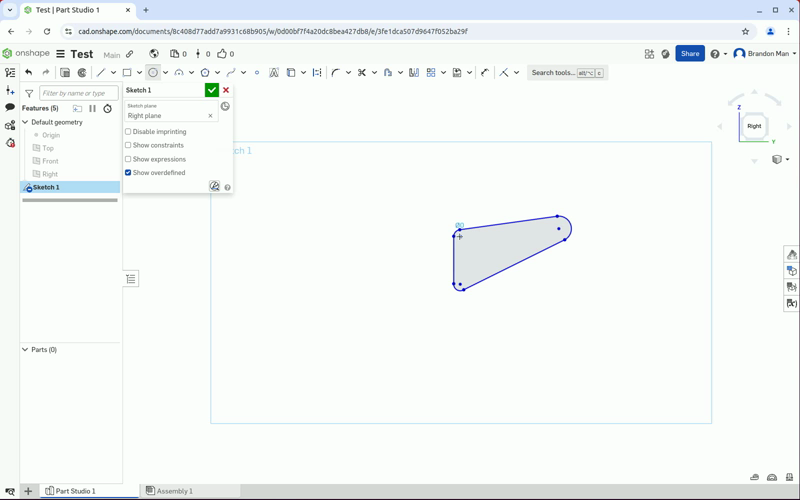
mouse_move(461, 236)
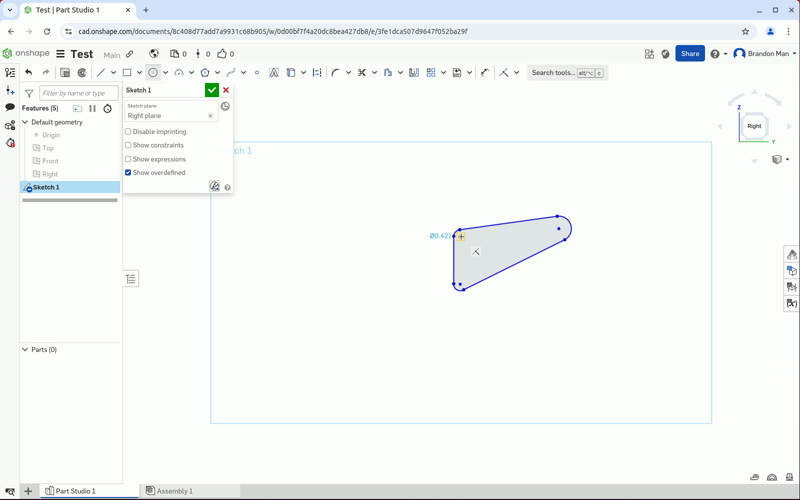
scroll(6)
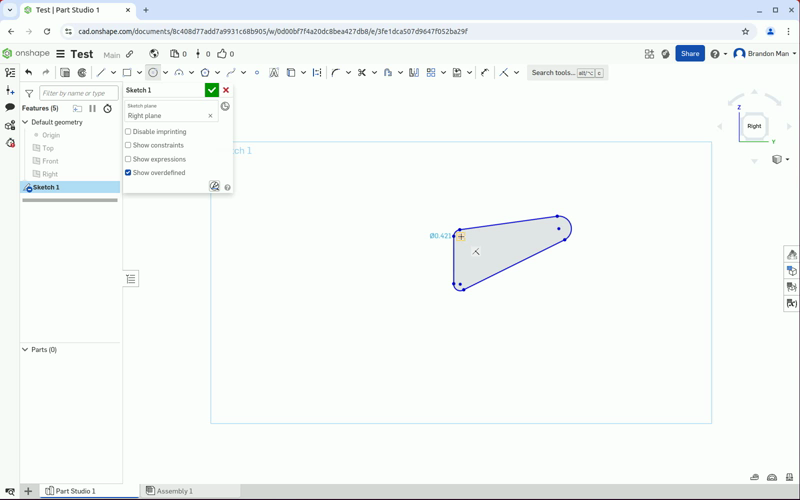
scroll(6)
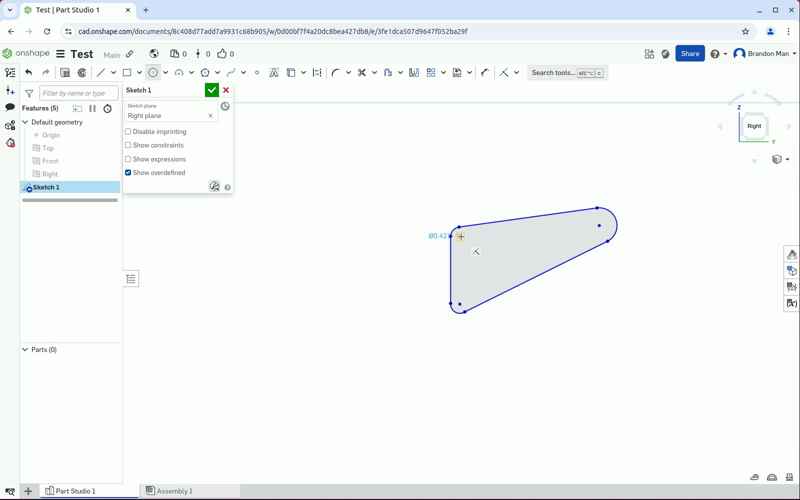
scroll(6)
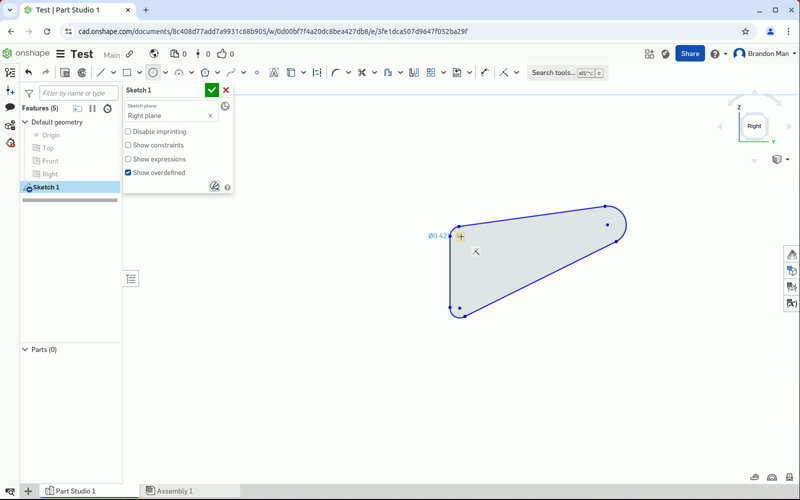
scroll(6)
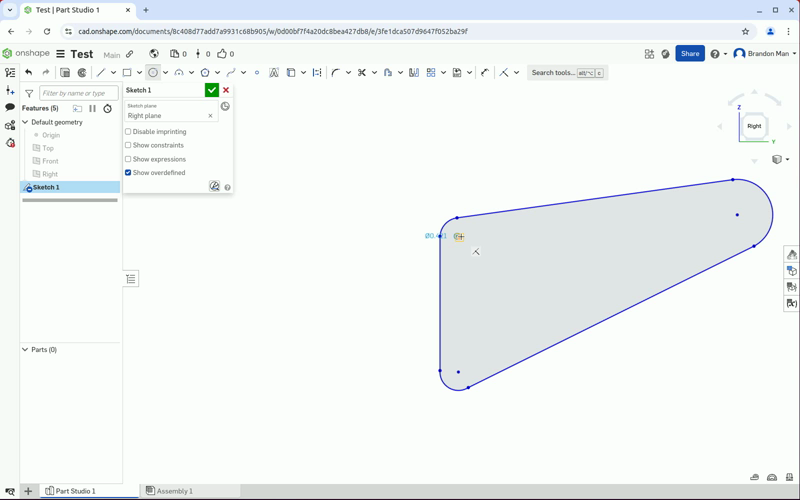
scroll(6)
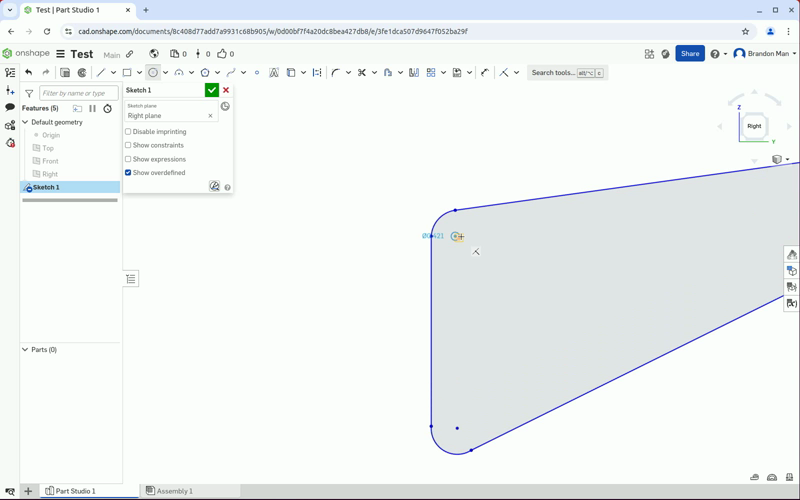
scroll(6)
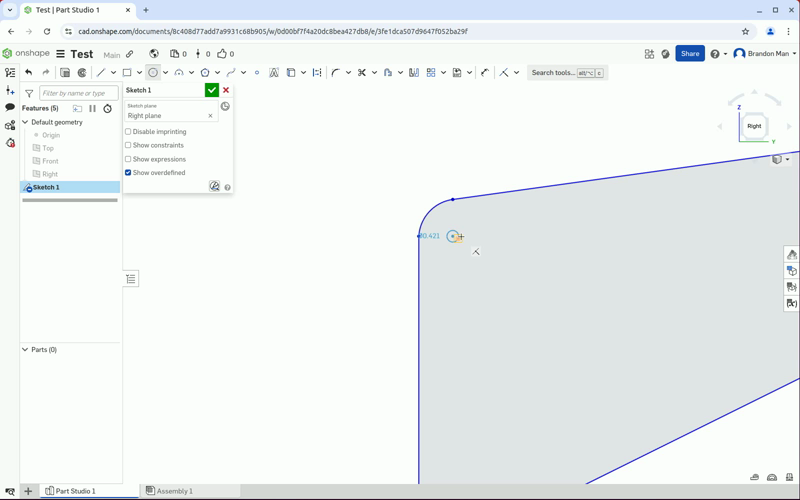
scroll(6)
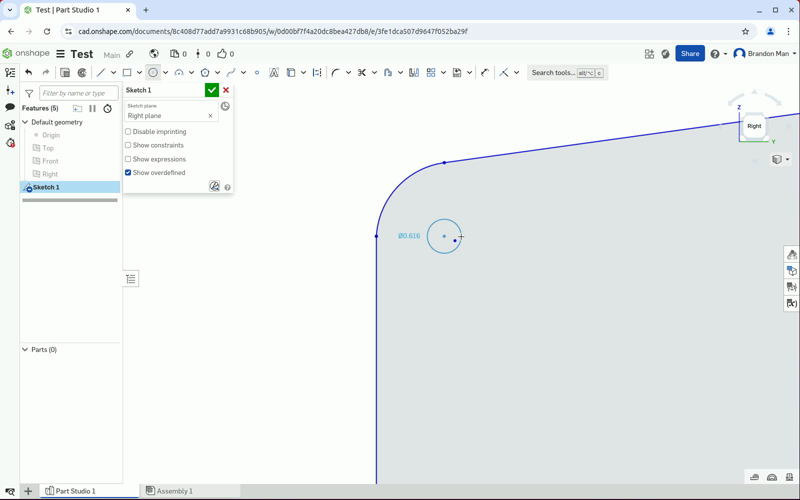
click(461, 236)
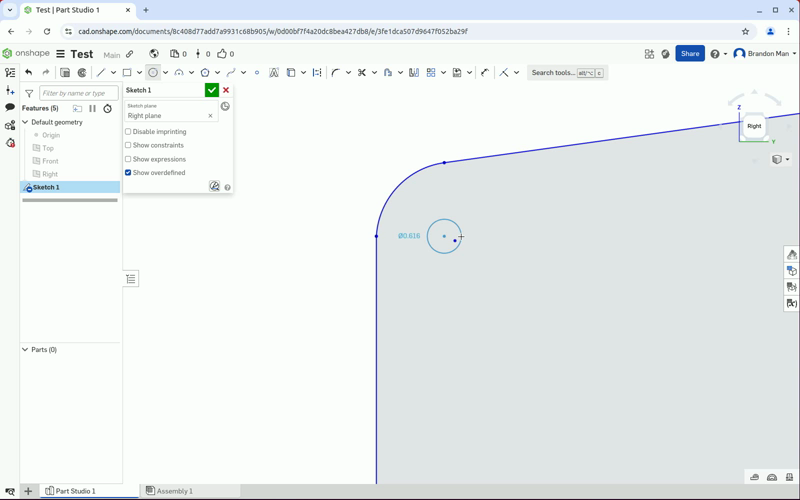
scroll(-6)
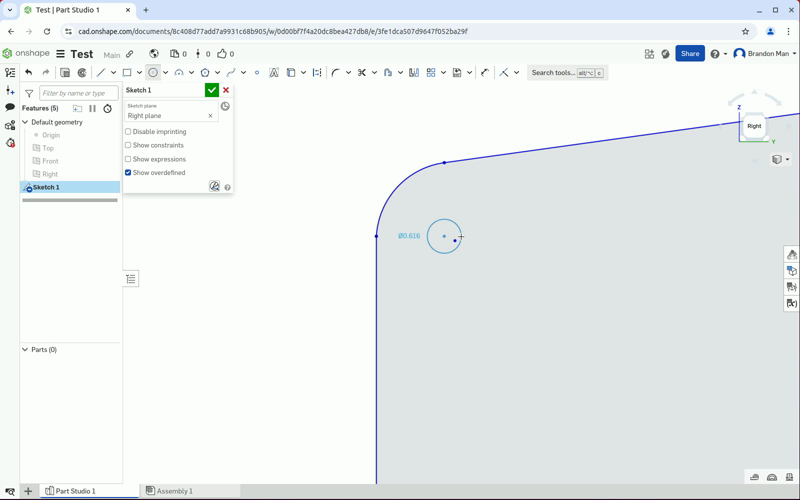
scroll(-6)
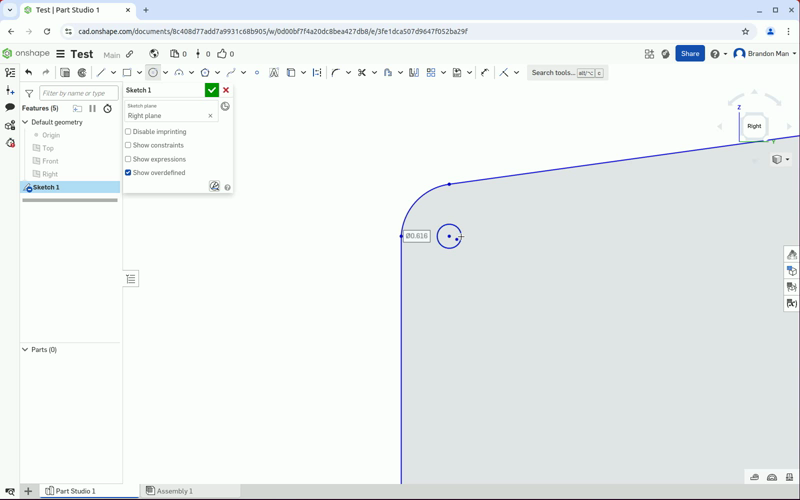
scroll(-6)
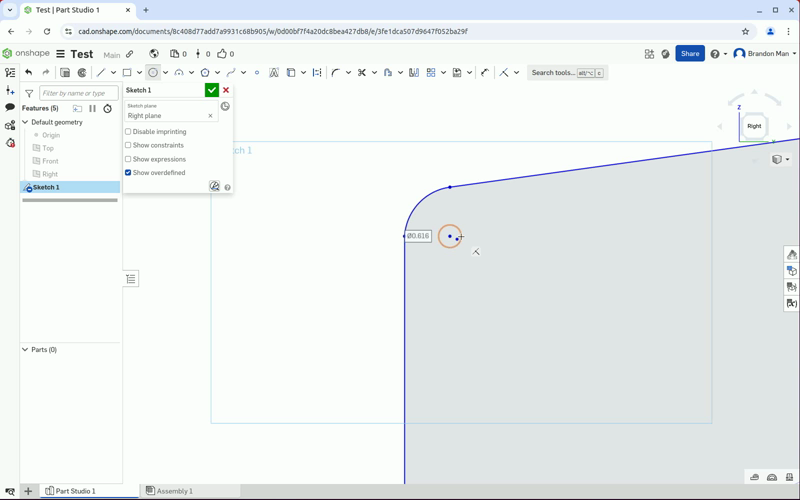
scroll(-6)
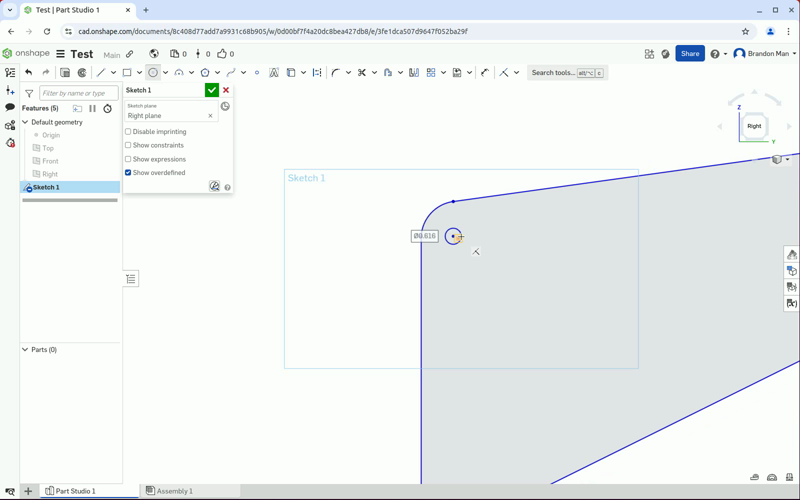
scroll(-6)
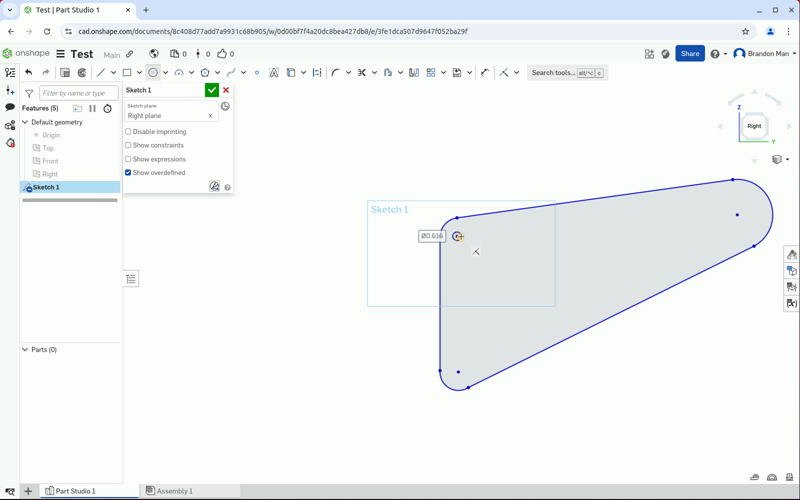
scroll(-6)
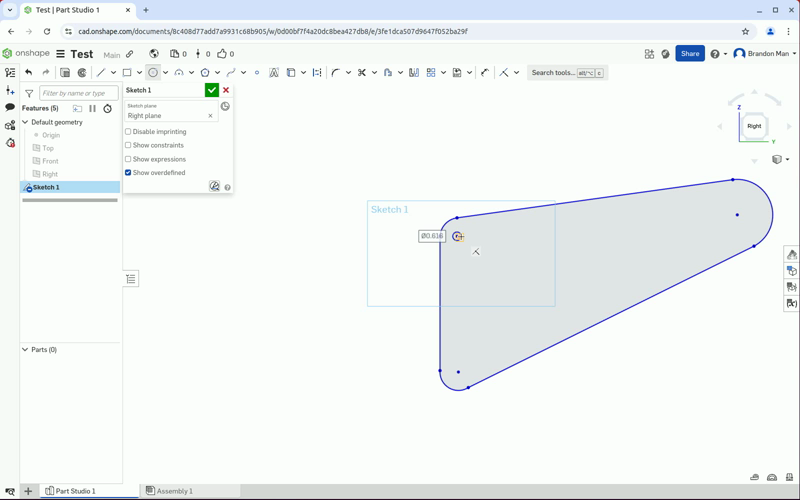
scroll(-6)
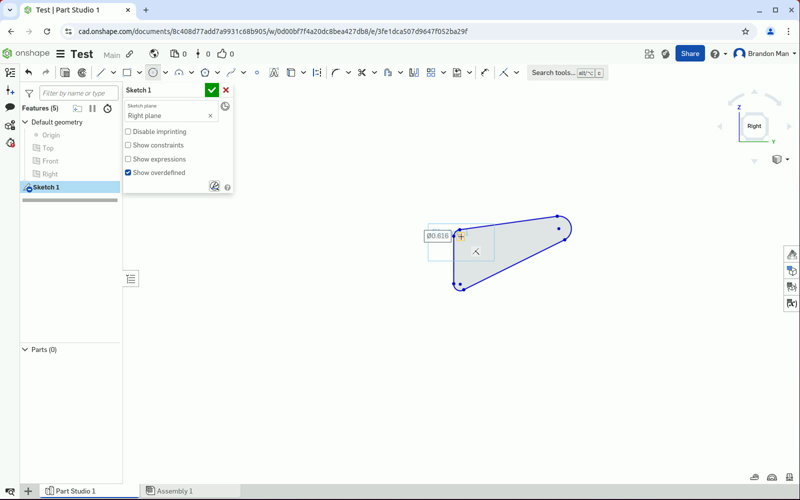
key(esc)
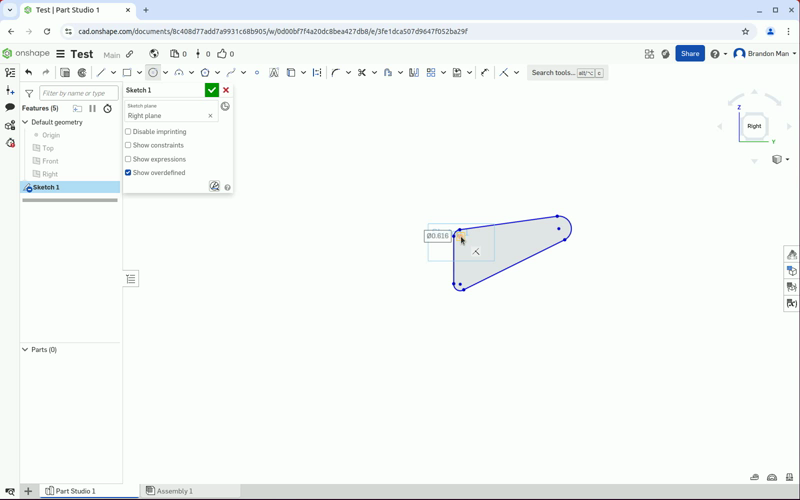
key(c)
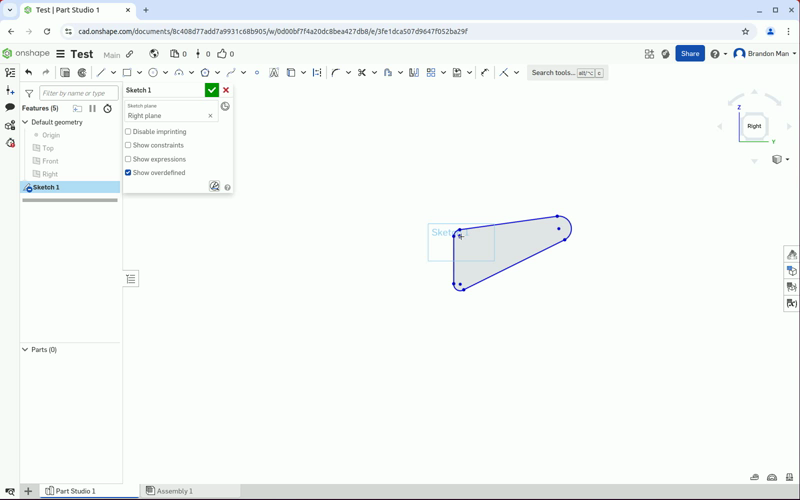
key_down(shift)
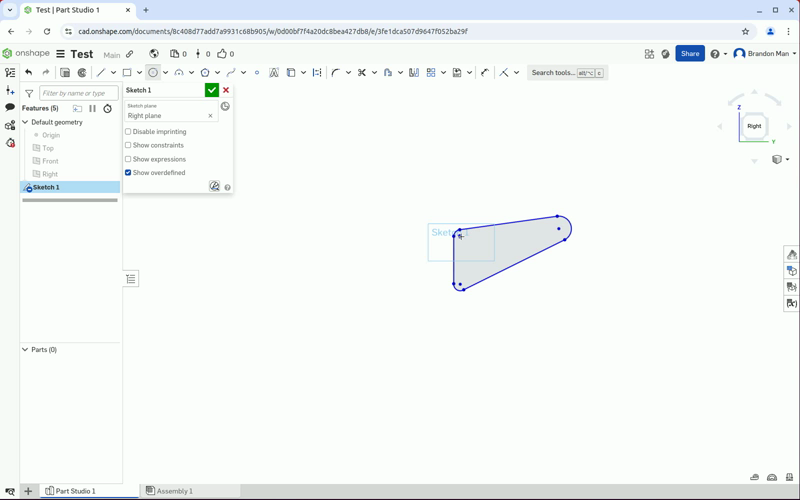
mouse_move(461, 283)
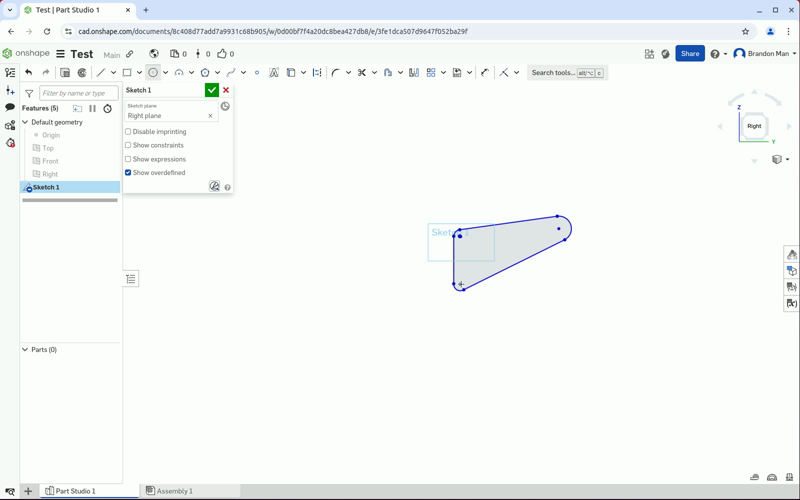
click(461, 283)
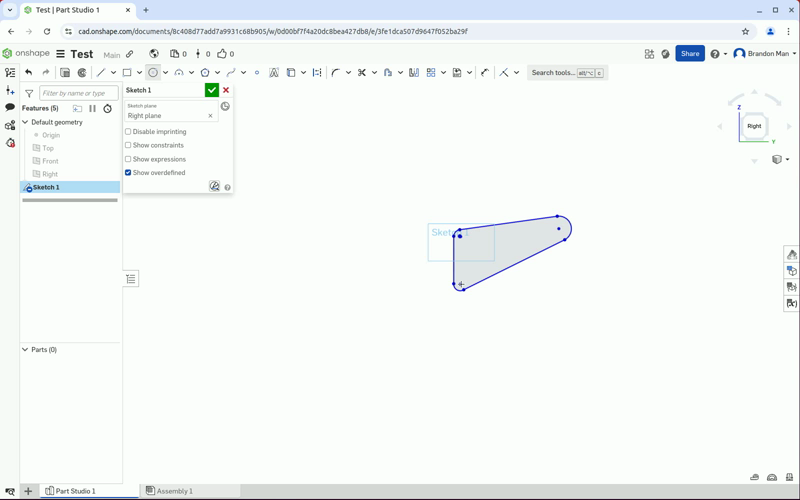
key_up(shift)
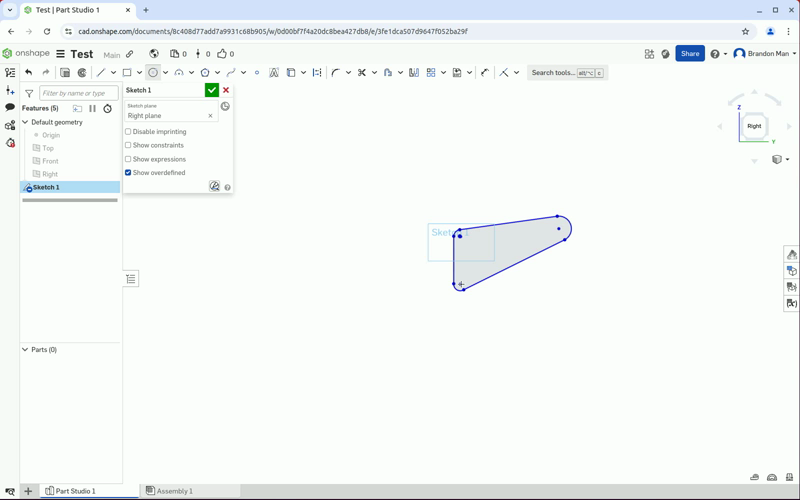
mouse_move(462, 283)
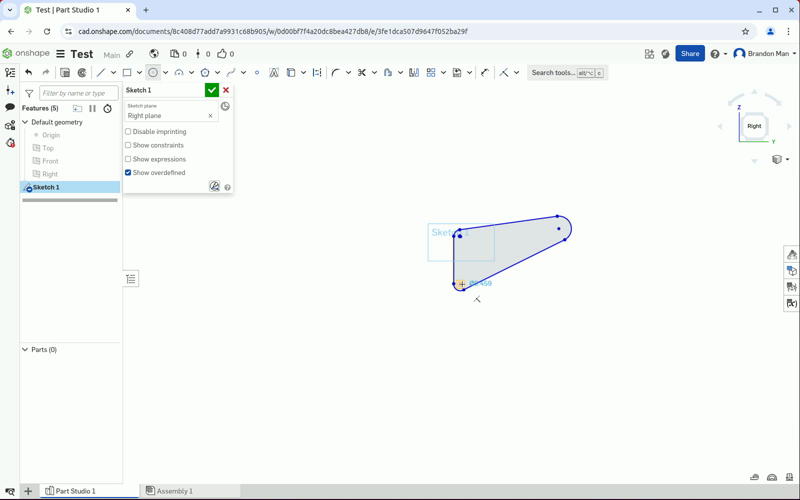
scroll(6)
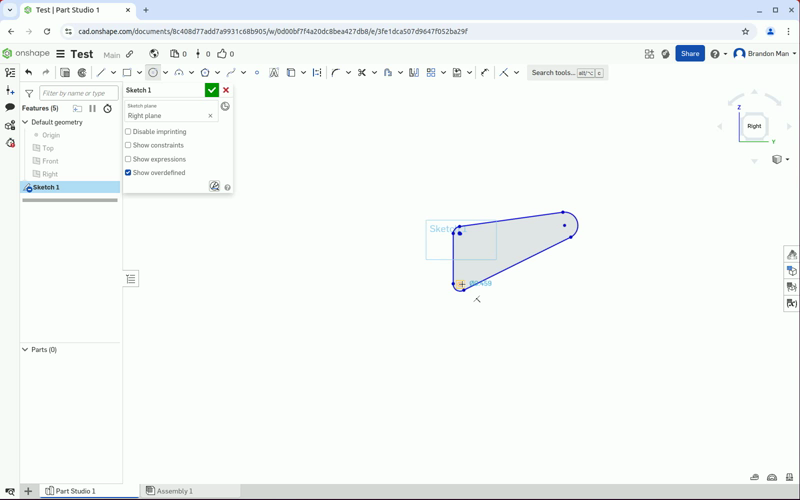
scroll(6)
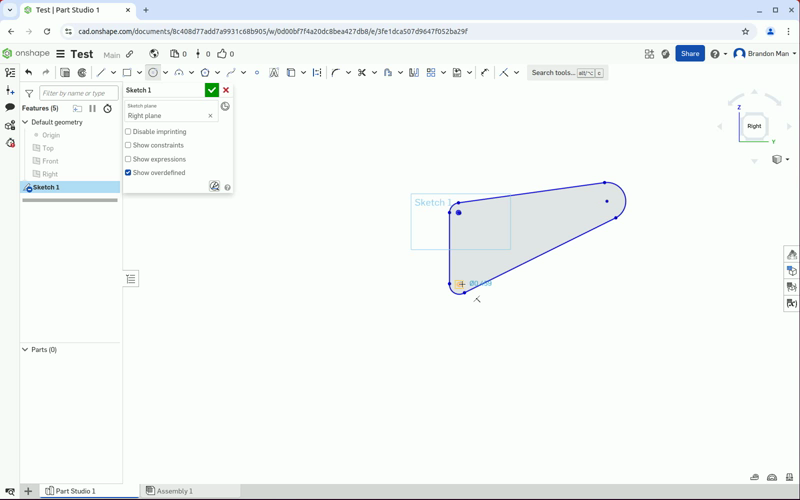
scroll(6)
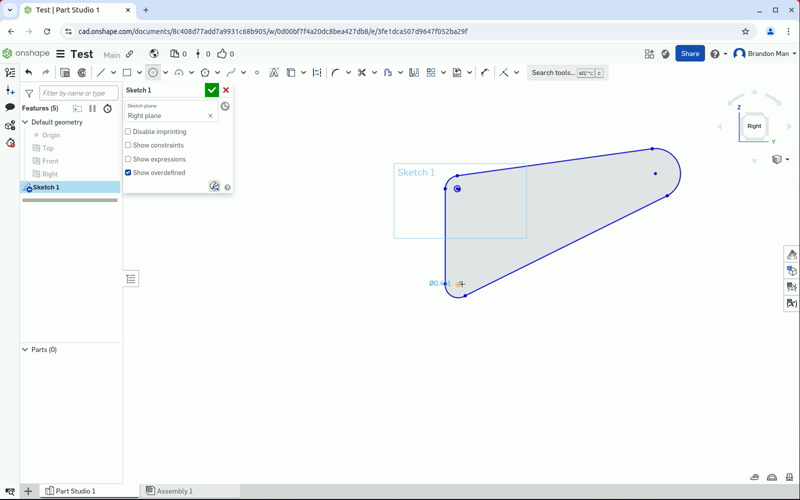
scroll(6)
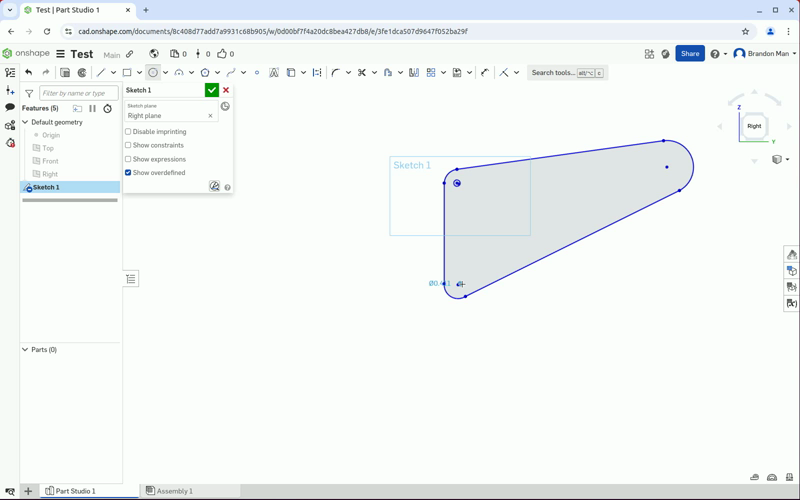
scroll(6)
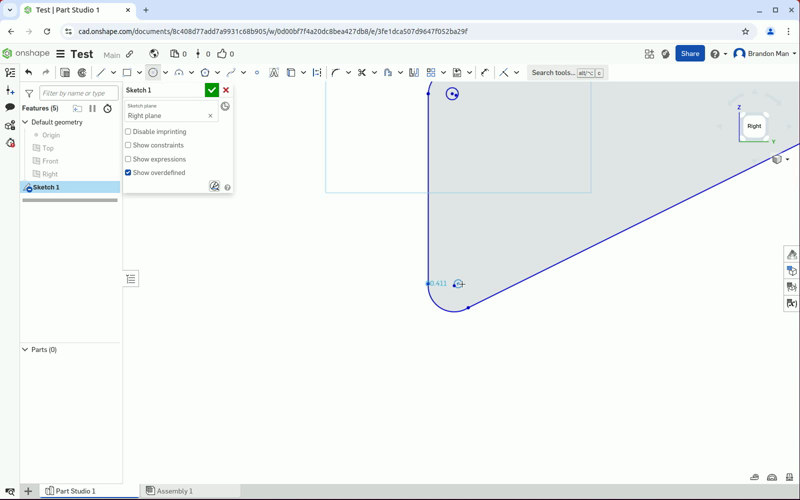
scroll(6)
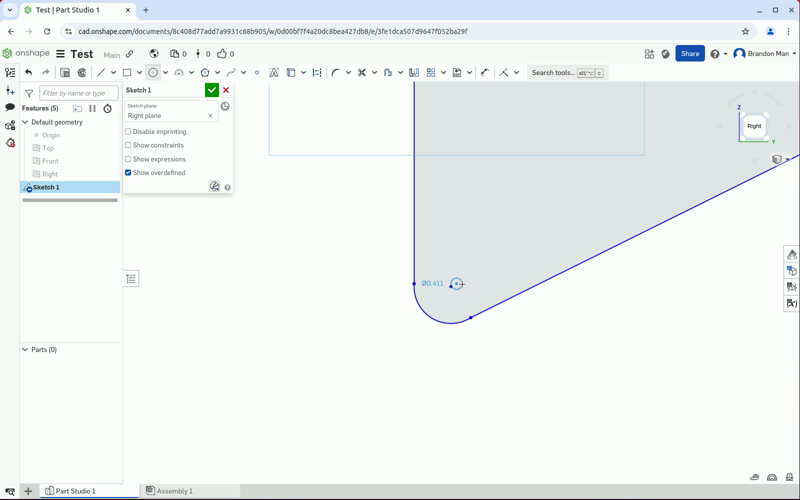
scroll(6)
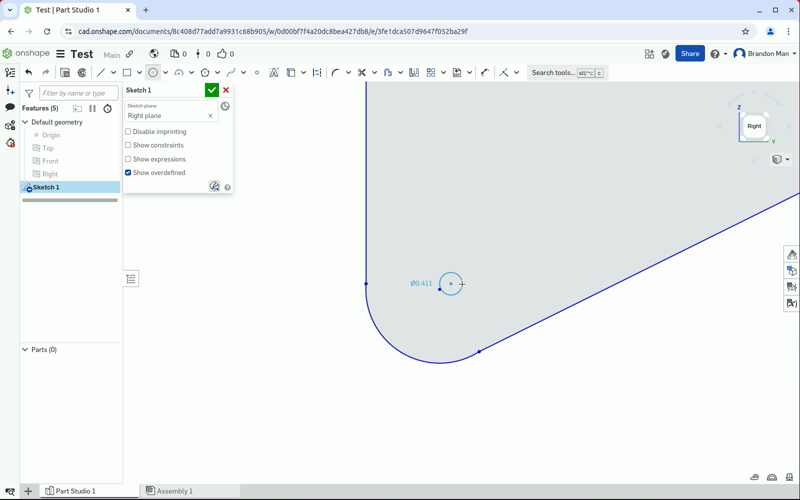
click(462, 283)
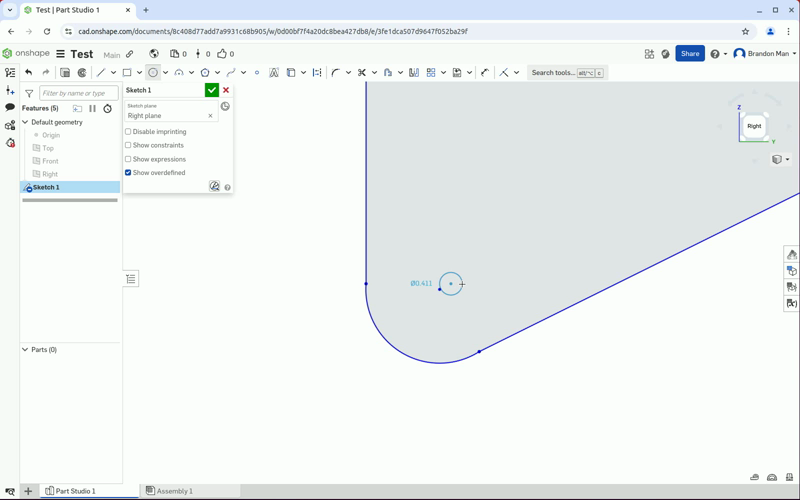
scroll(-6)
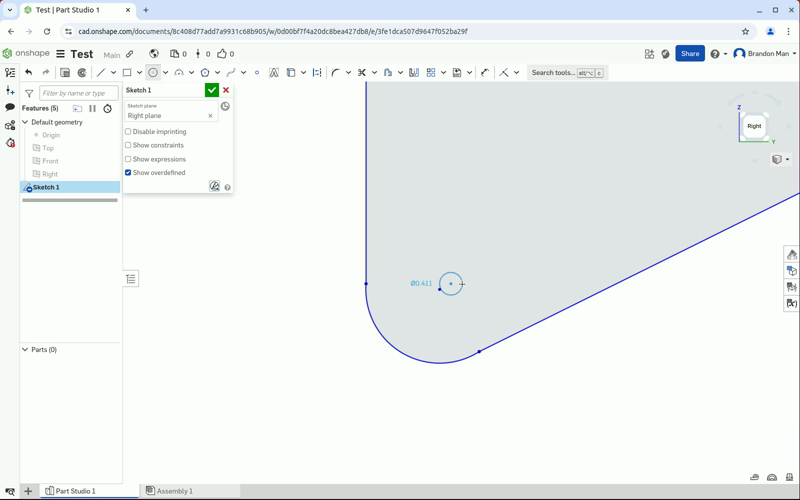
scroll(-6)
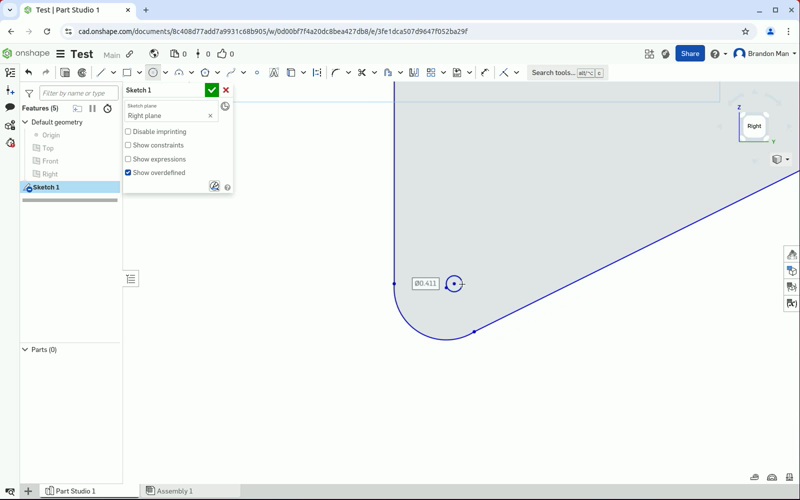
scroll(-6)
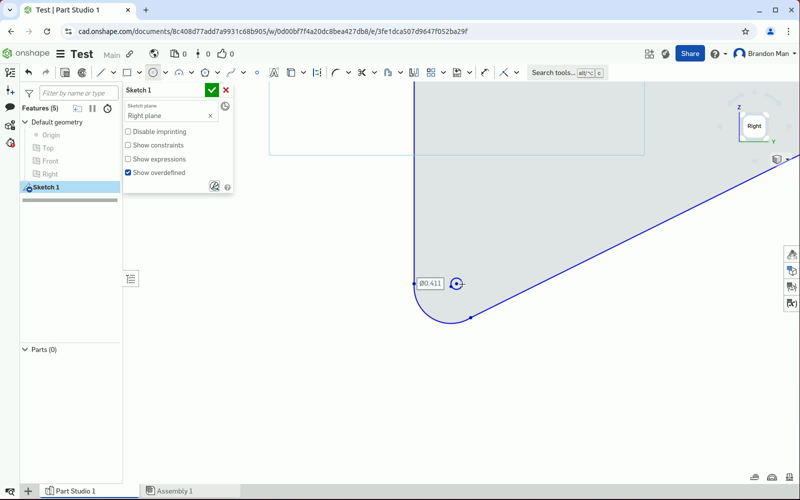
scroll(-6)
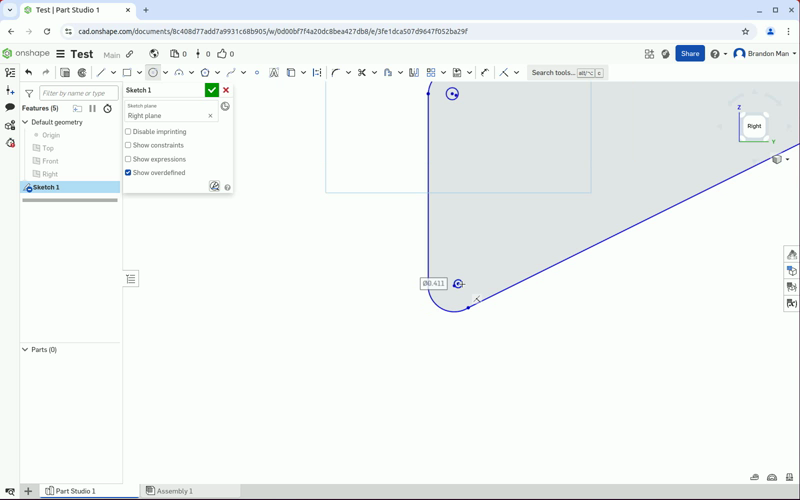
scroll(-6)
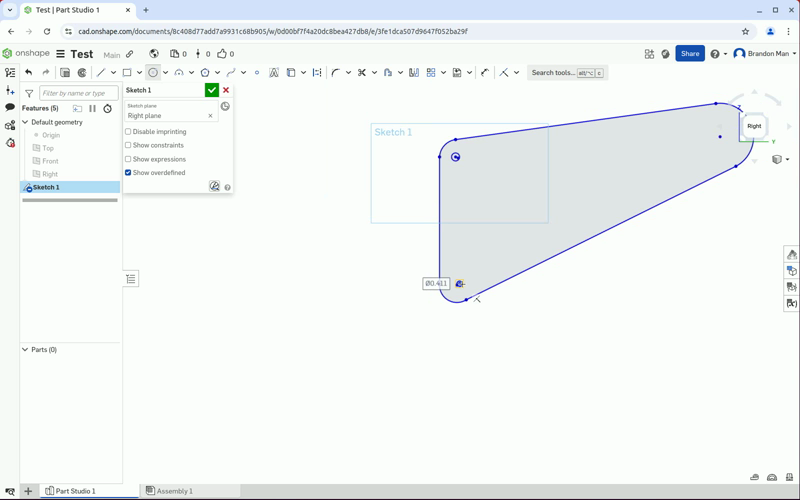
scroll(-6)
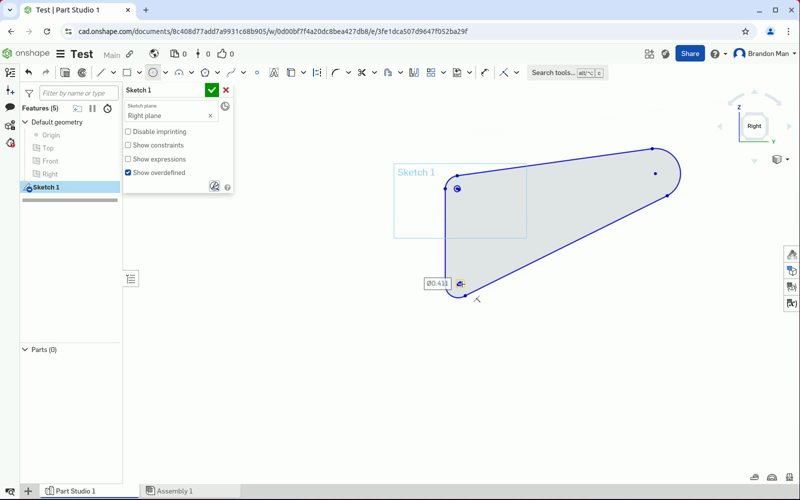
scroll(-6)
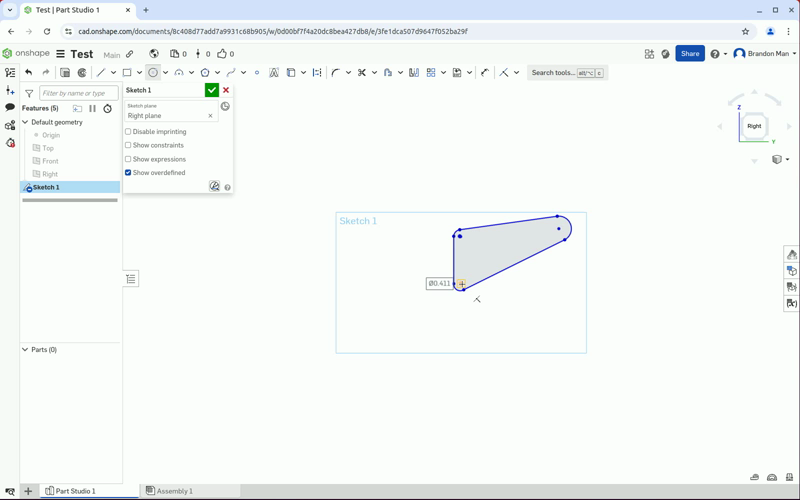
key(esc)
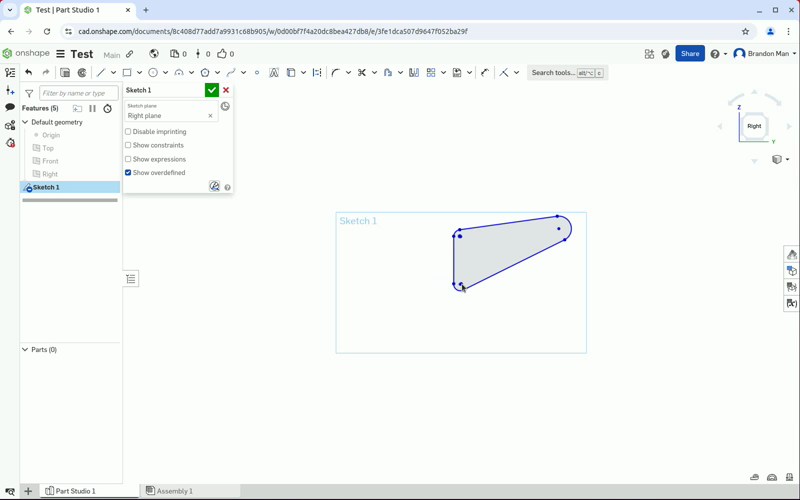
mouse_move(478, 262)
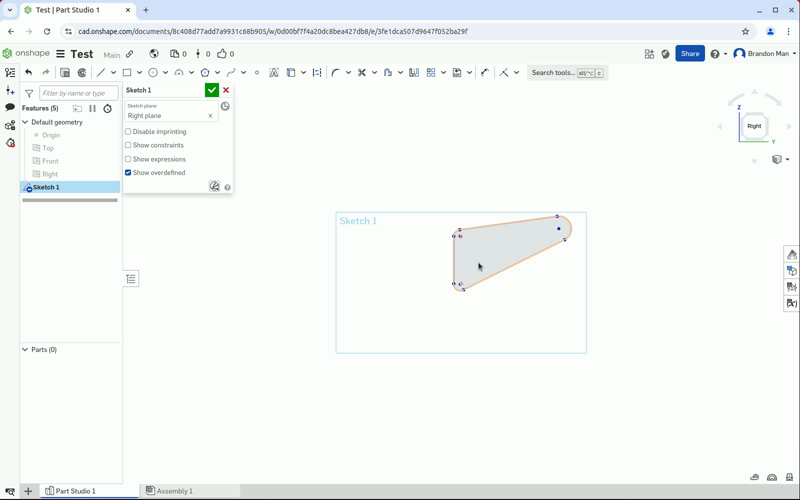
click(478, 262)
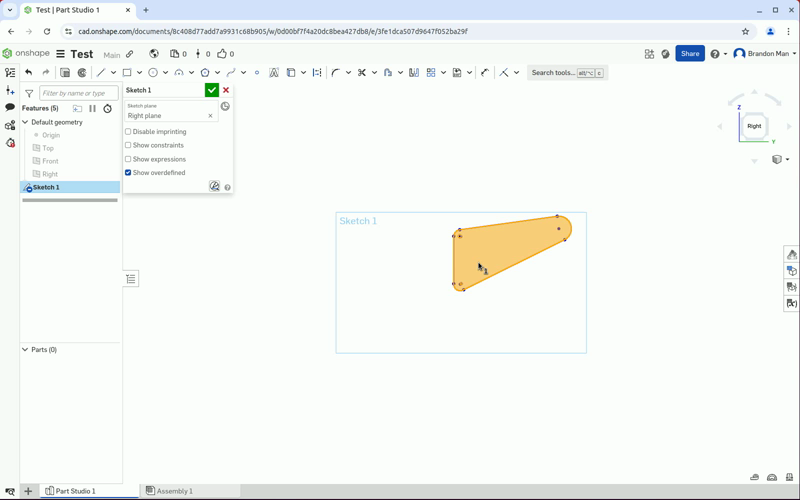
mouse_move(73, 352)
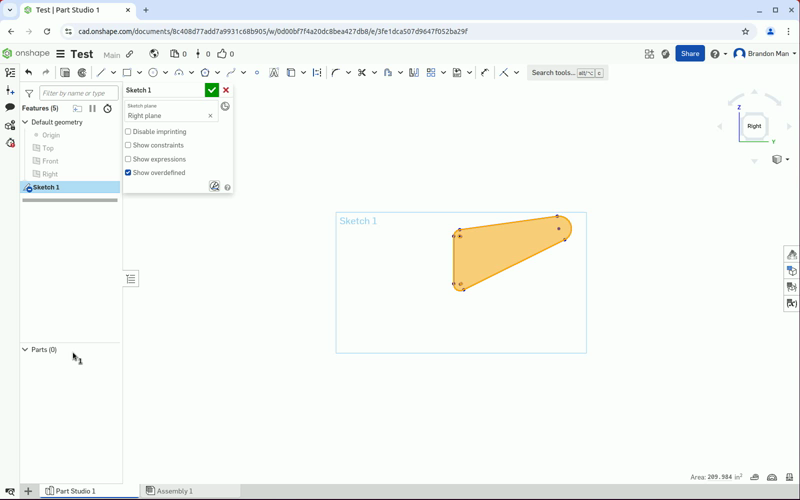
key(shift+y)
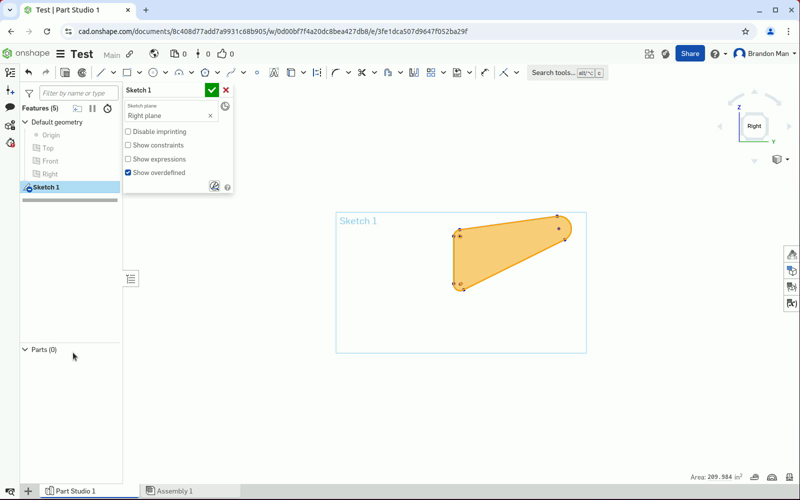
key(shift+e)
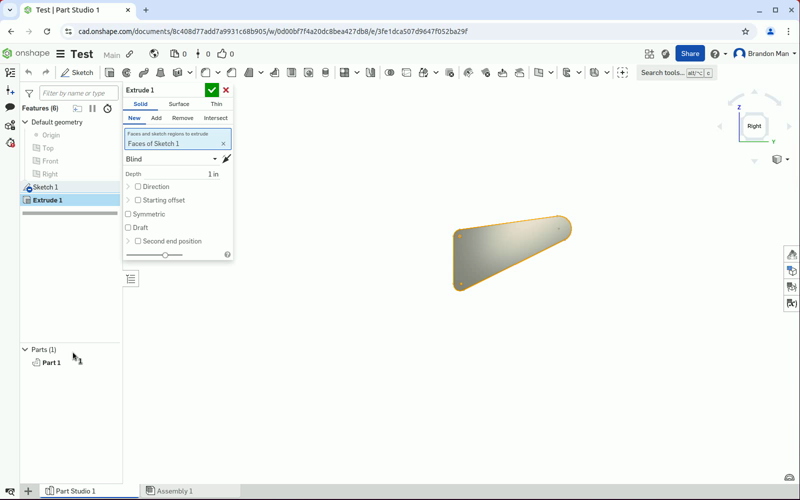
mouse_move(143, 106)
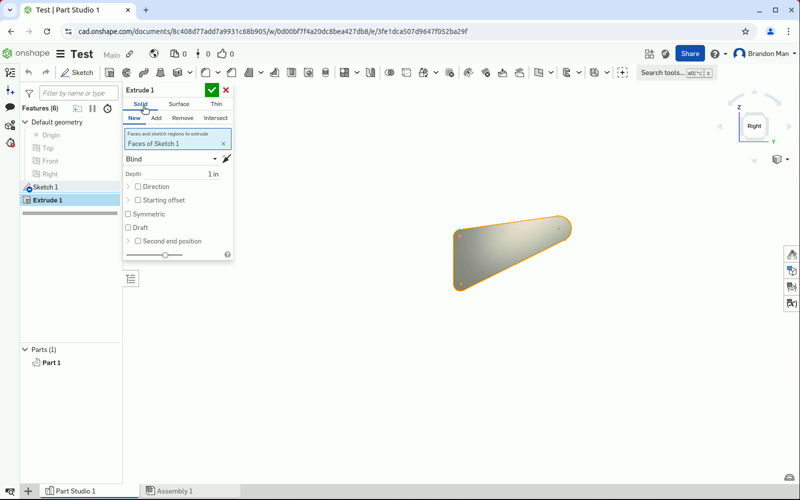
click(143, 106)
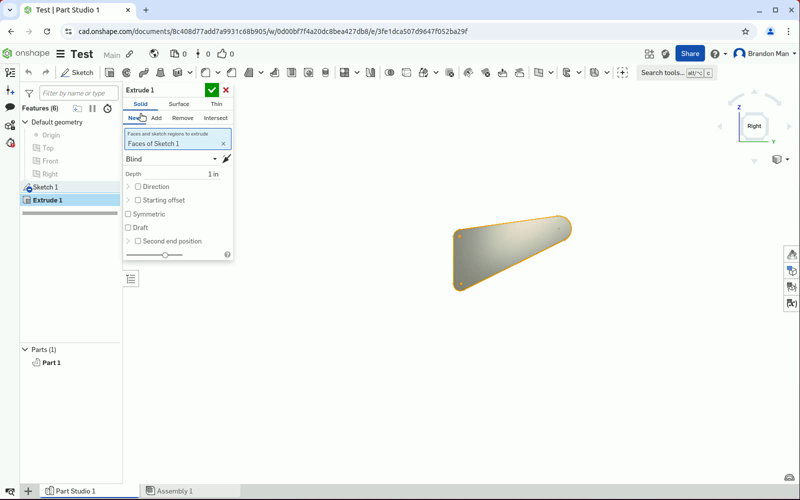
mouse_move(137, 120)
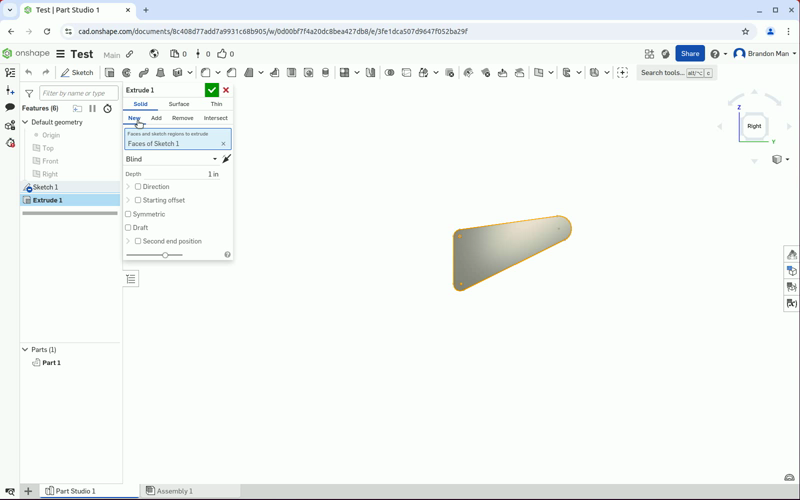
click(137, 120)
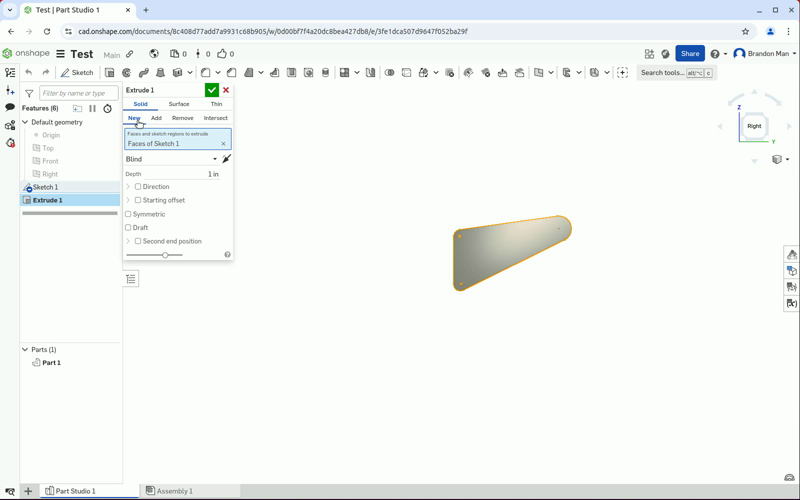
key(tab, 4)
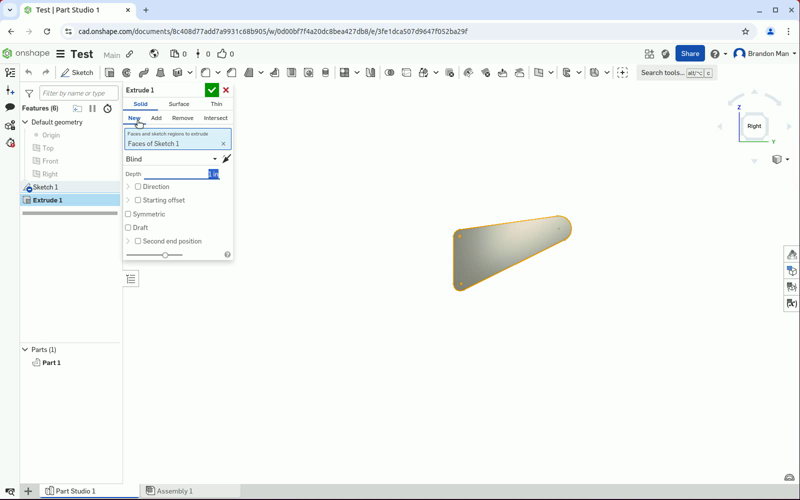
text(0.722)
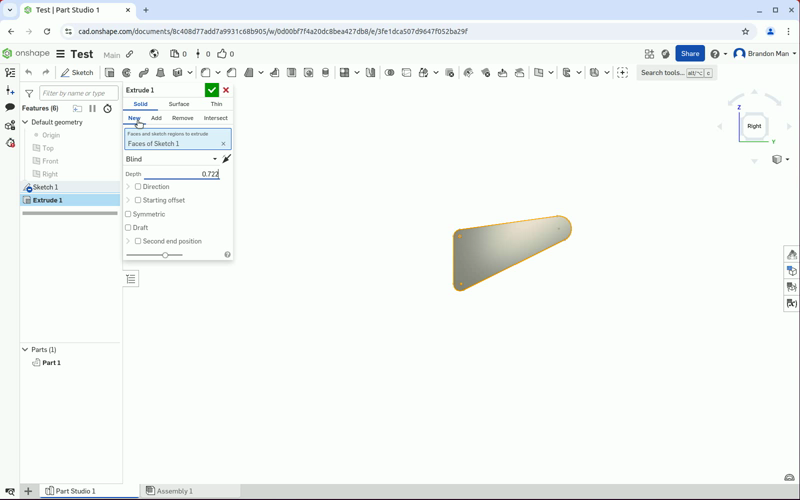
key(enter)
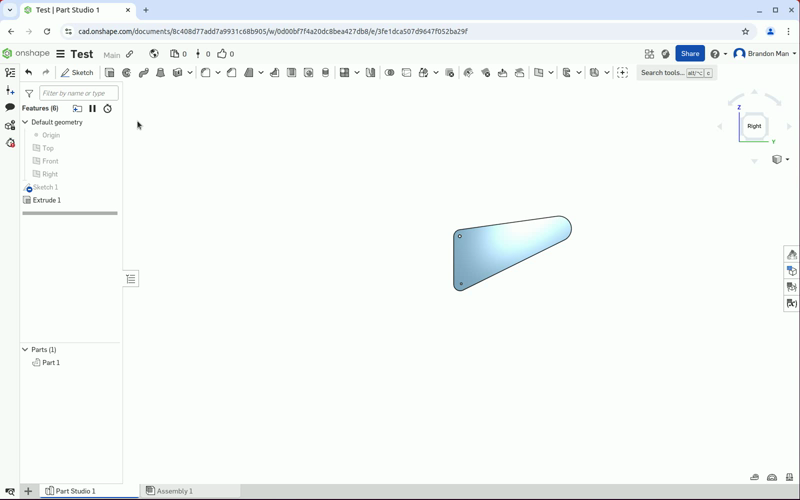
key(shift+h)
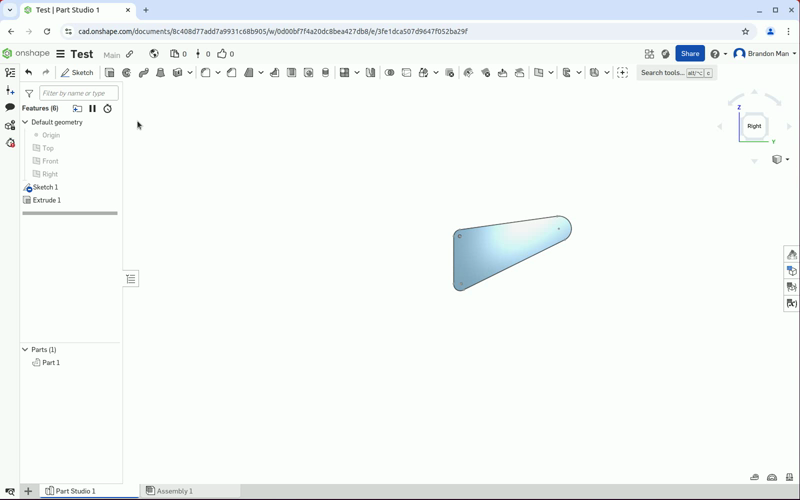
key(shift+h)
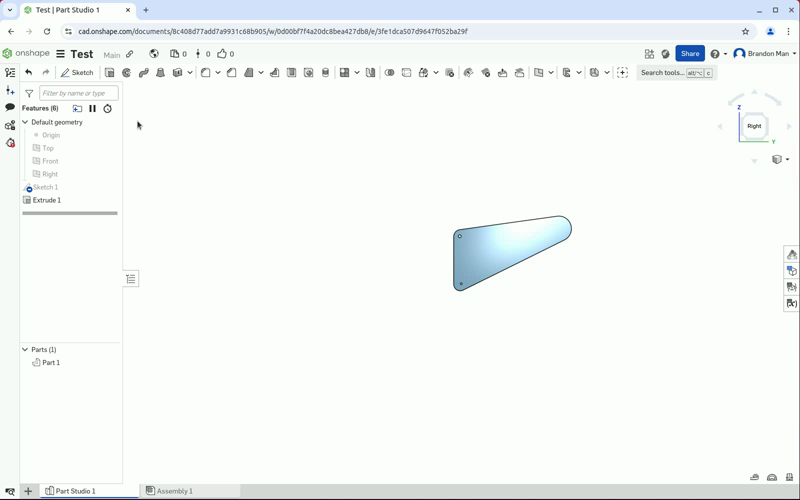
mouse_move(73, 189)
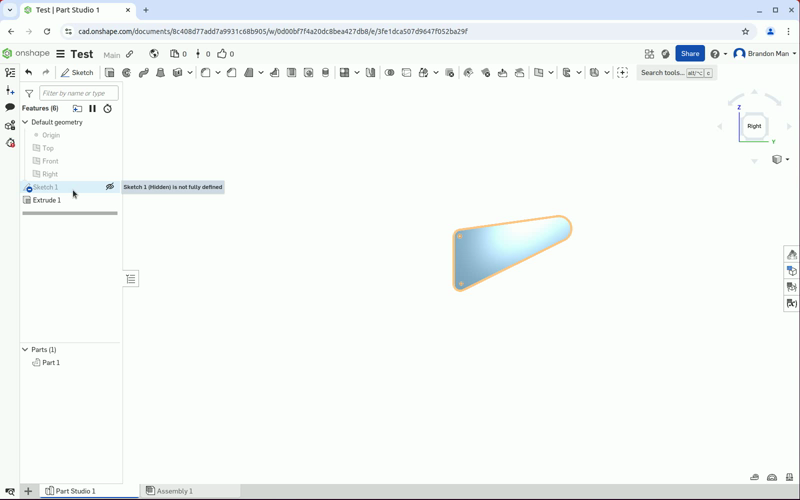
click(73, 189)
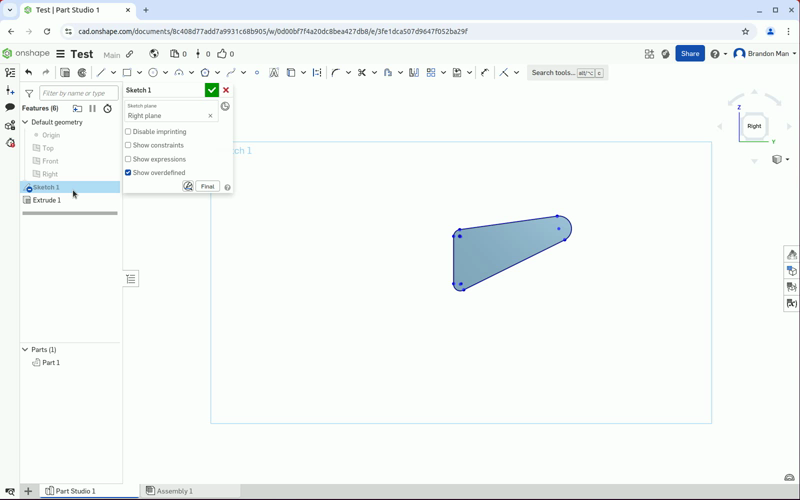
mouse_move(229, 92)
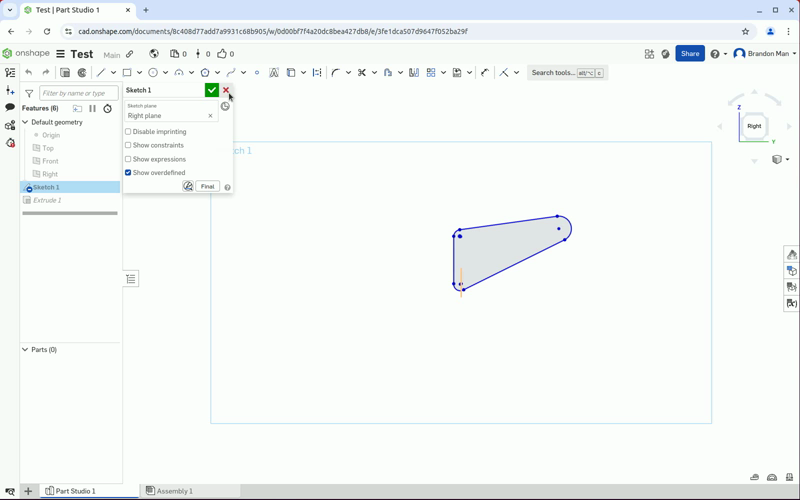
click(229, 92)
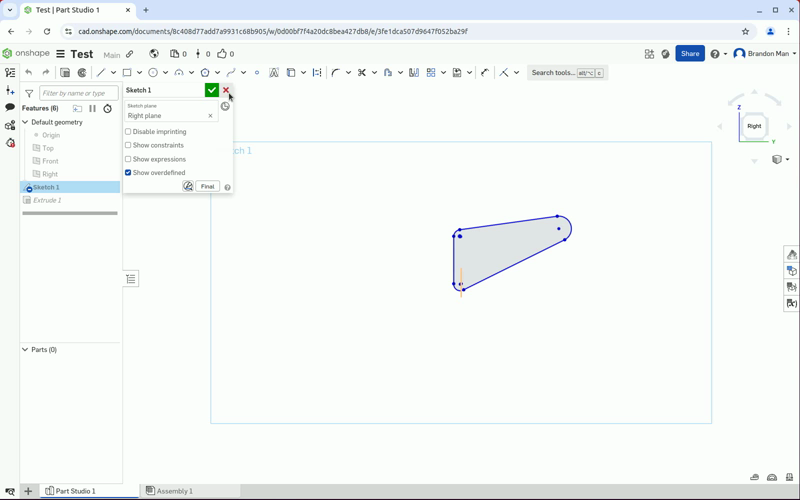
key(shift+s)
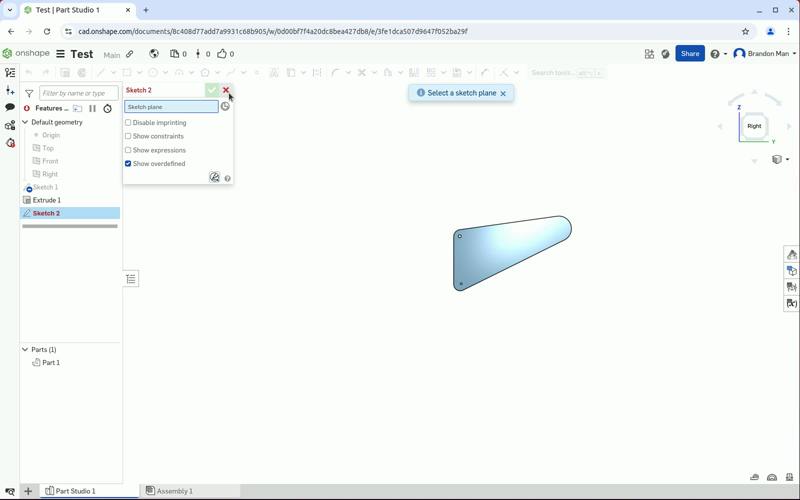
mouse_move(73, 176)
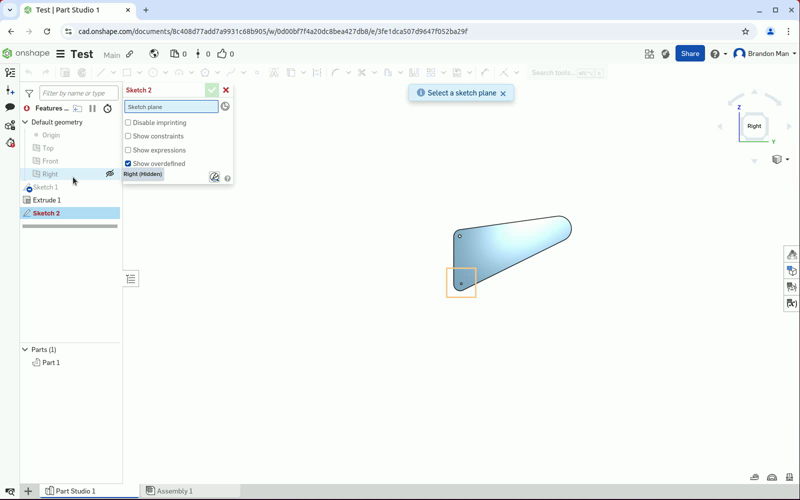
click(73, 176)
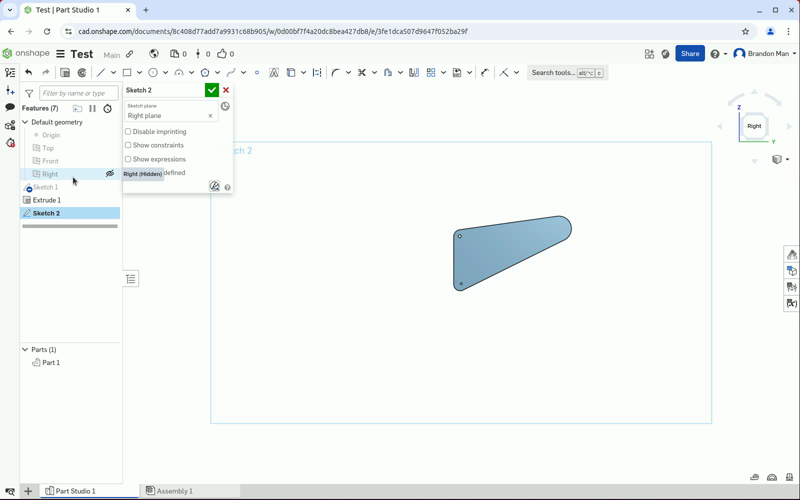
mouse_move(73, 352)
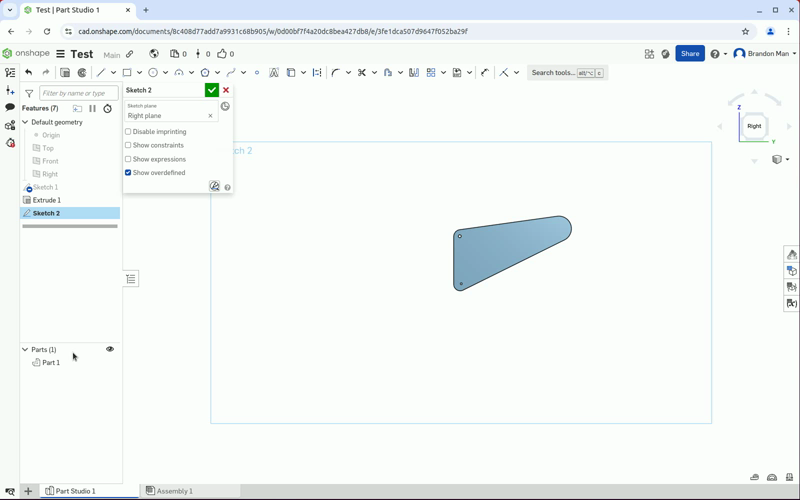
key(y)
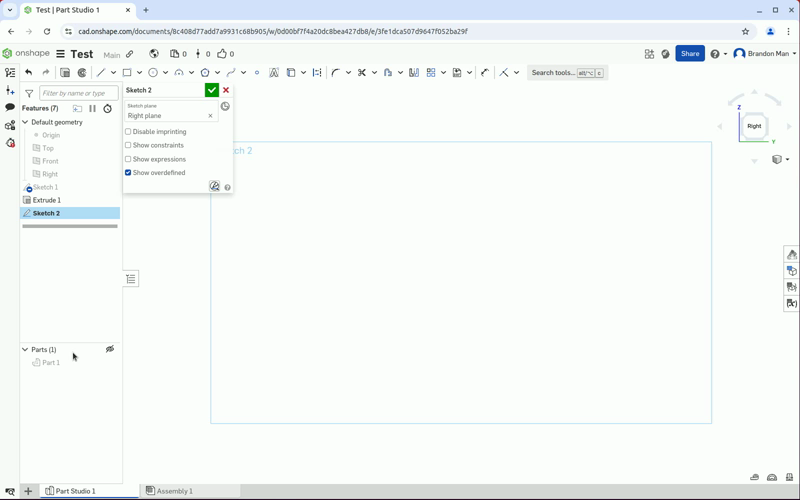
key(a)
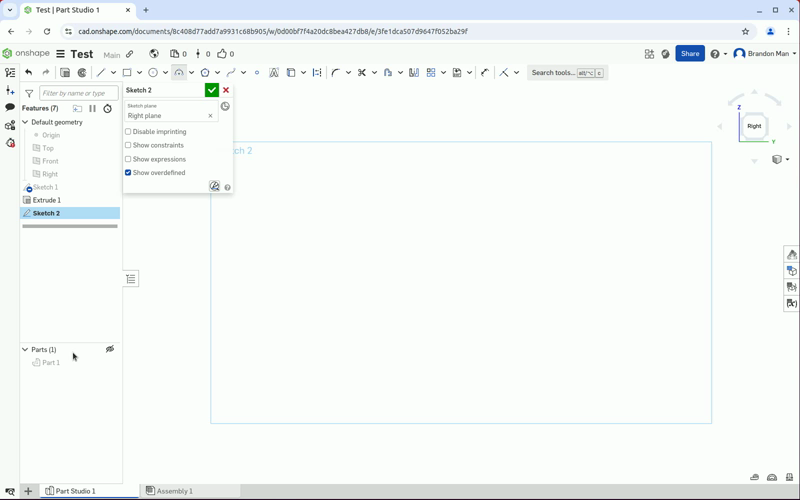
key_down(shift)
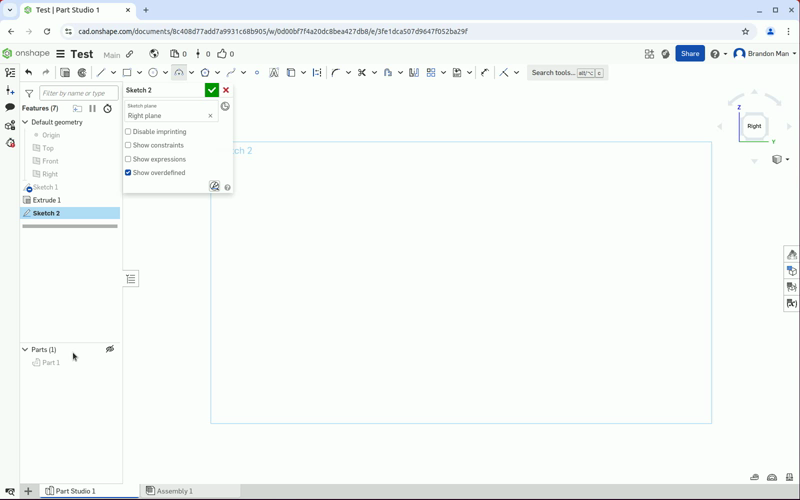
mouse_move(461, 291)
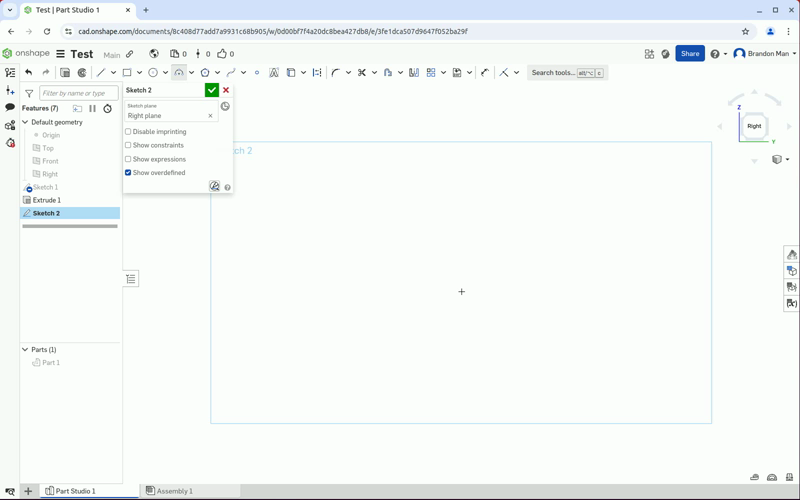
click(461, 291)
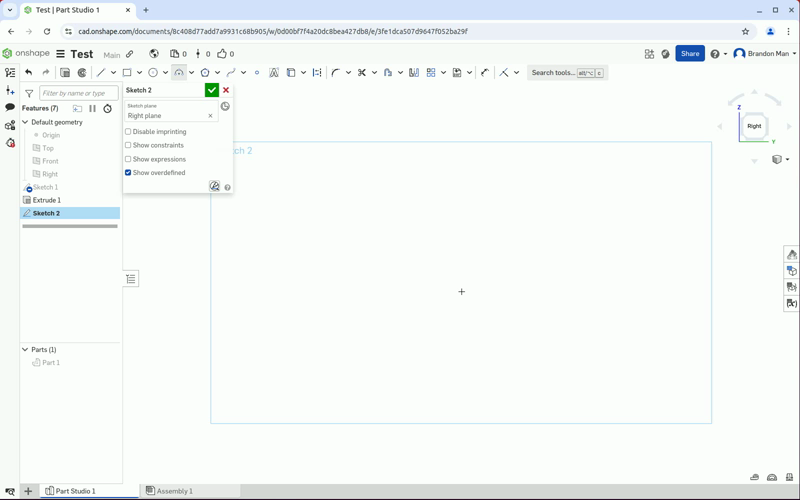
key_up(shift)
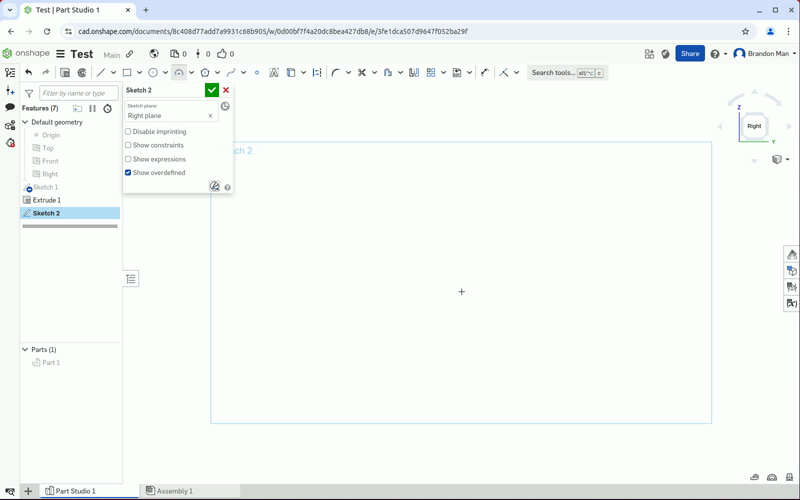
key_down(shift)
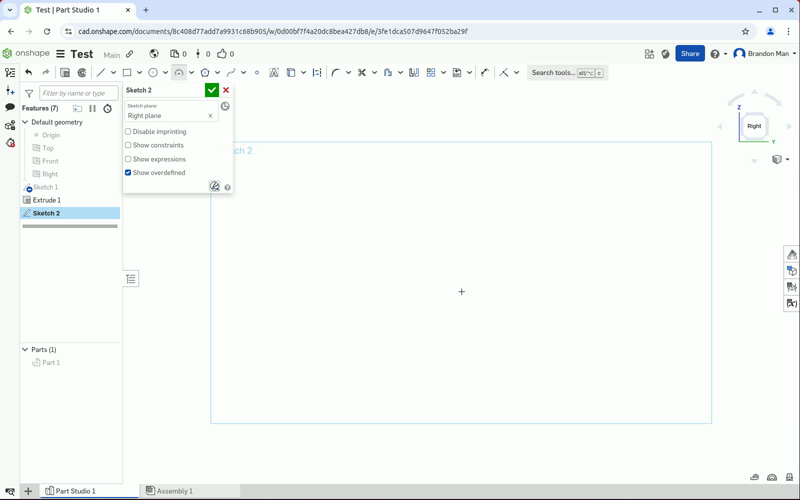
mouse_move(468, 314)
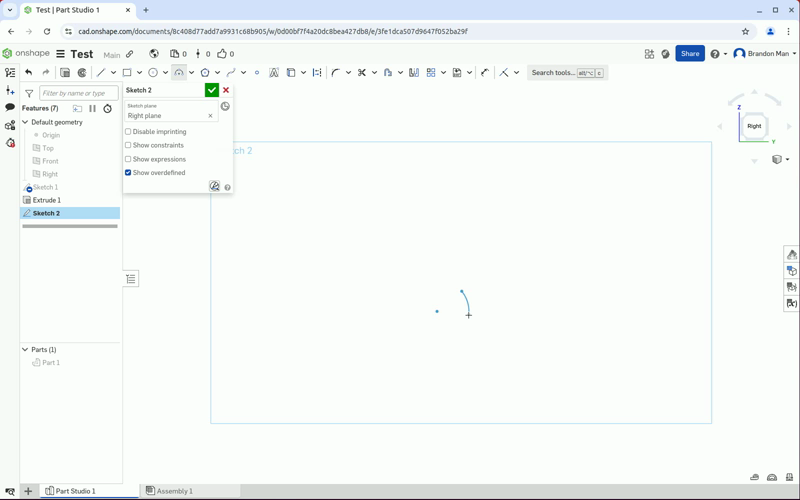
click(468, 314)
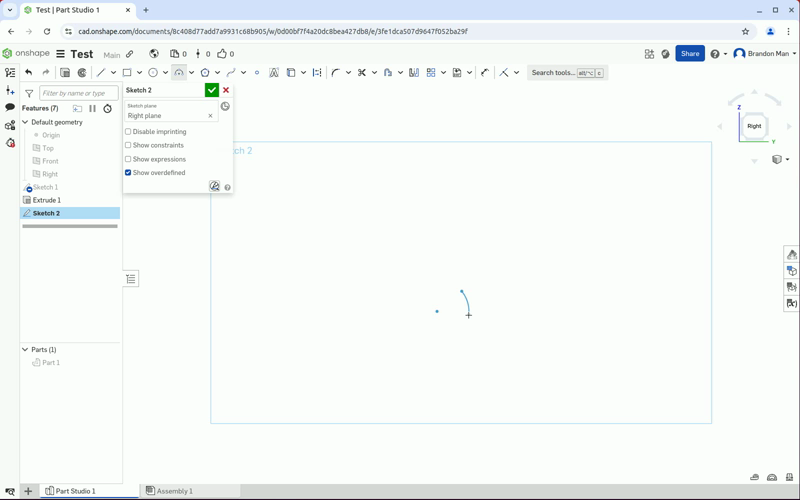
mouse_move(455, 306)
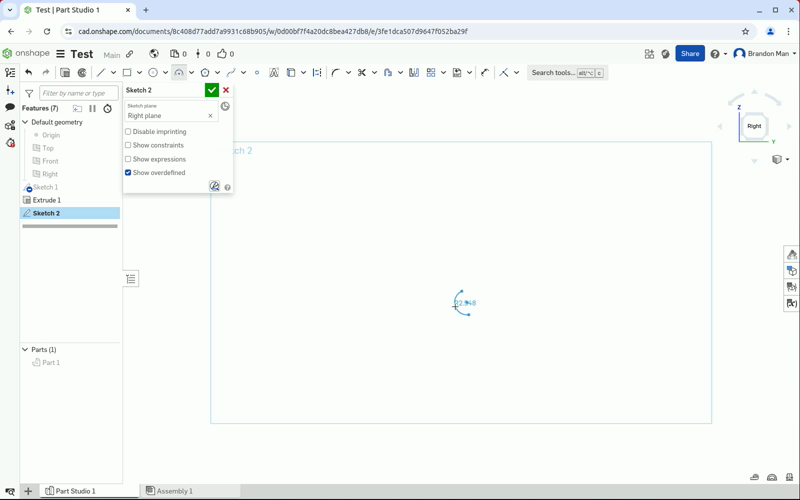
click(455, 306)
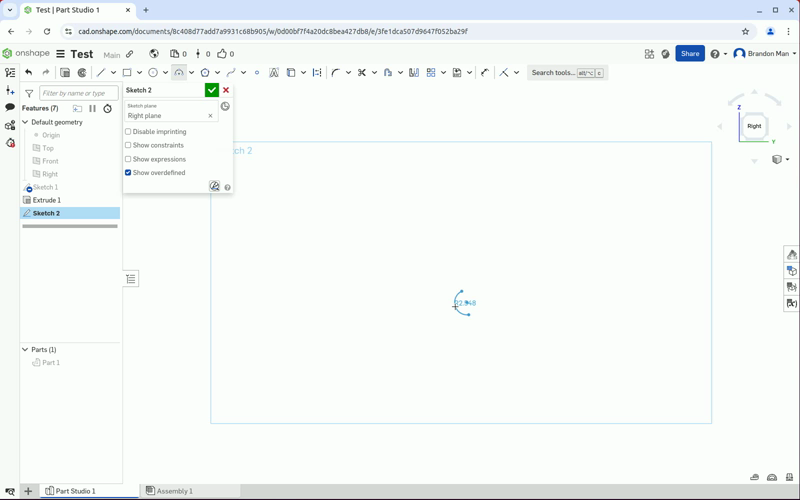
key_up(shift)
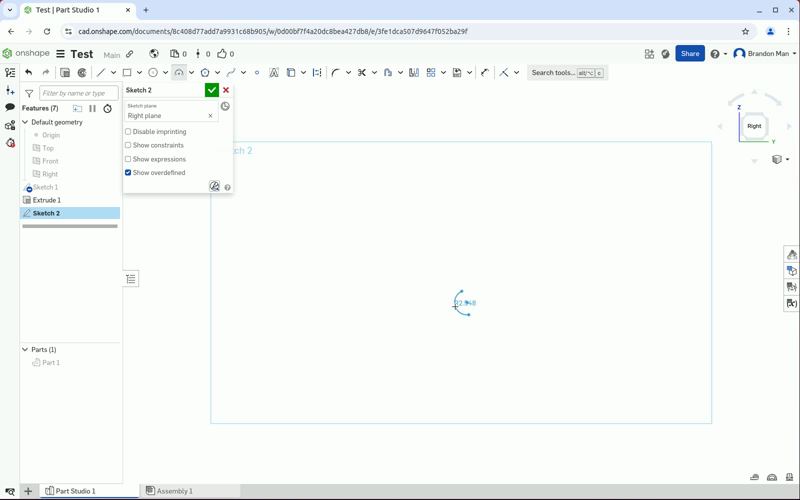
key(esc)
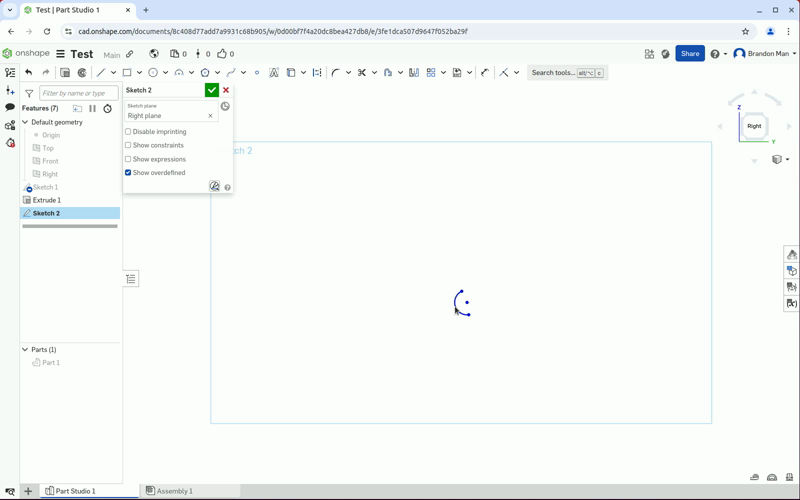
key(l)
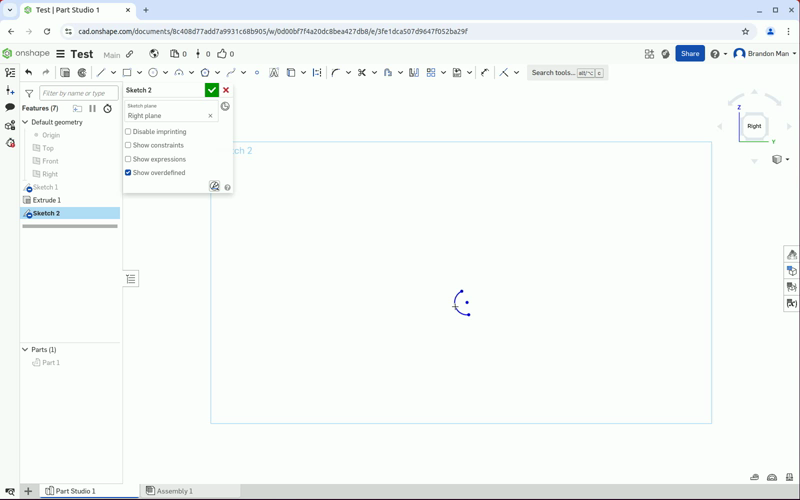
mouse_move(468, 314)
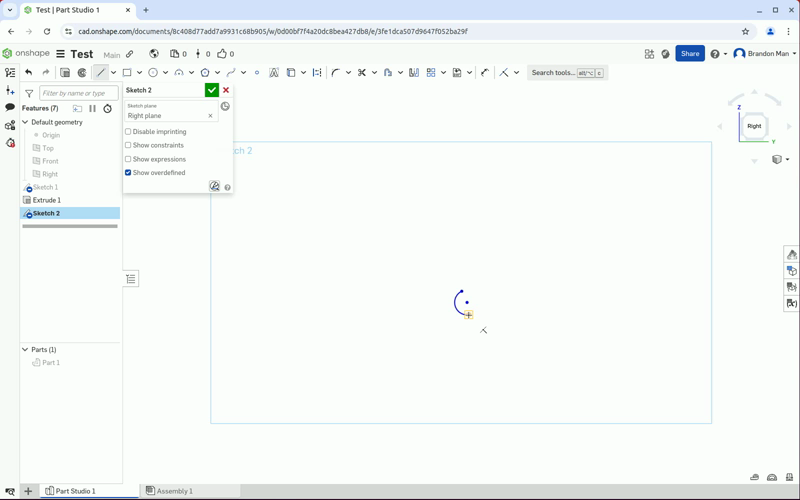
click(468, 314)
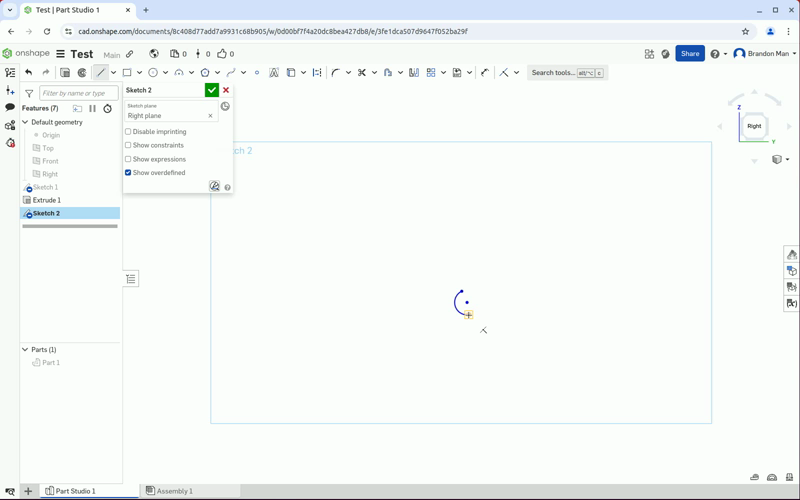
key_down(shift)
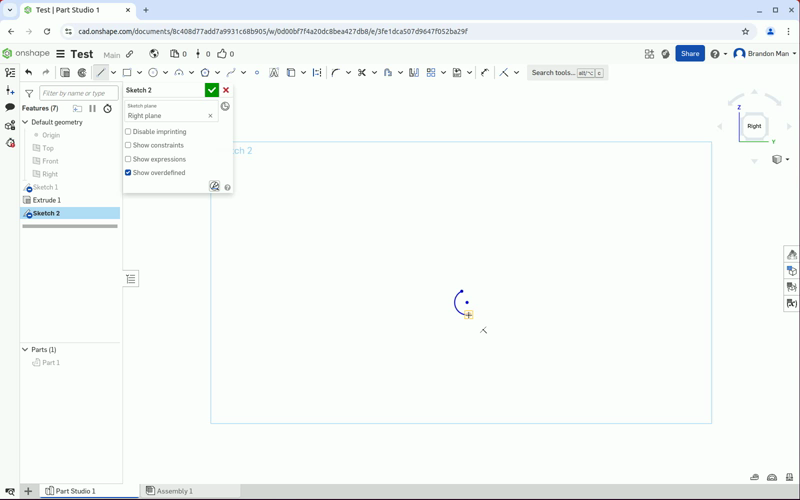
mouse_move(567, 301)
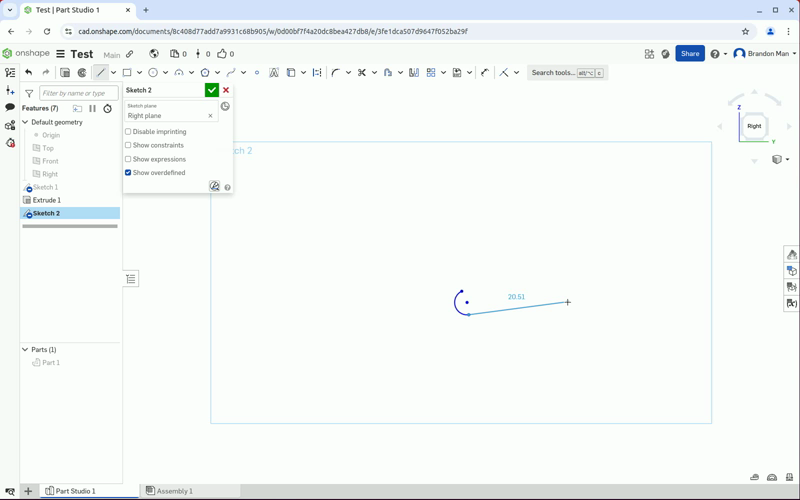
click(567, 301)
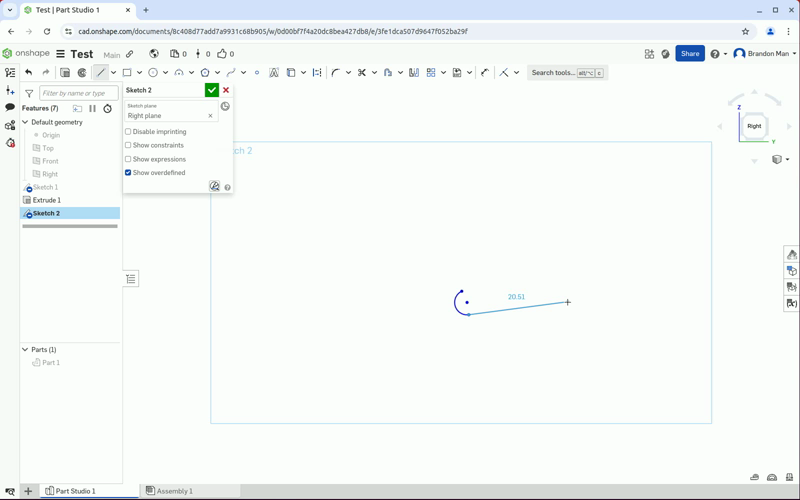
key_up(shift)
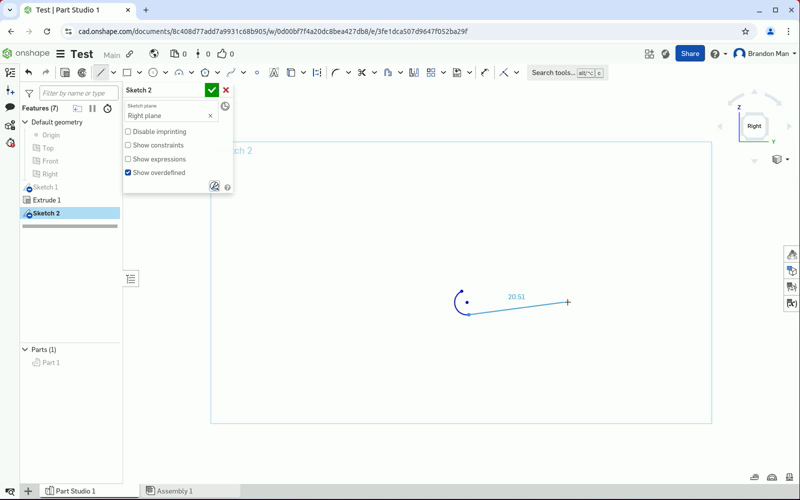
key(esc)
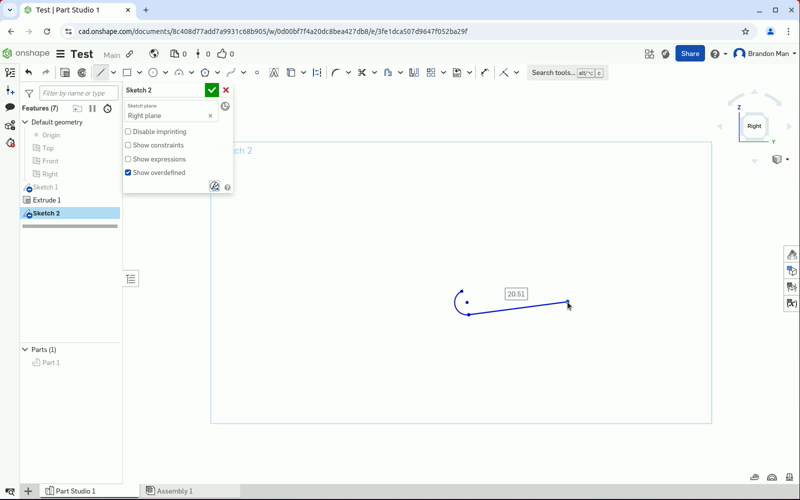
key(a)
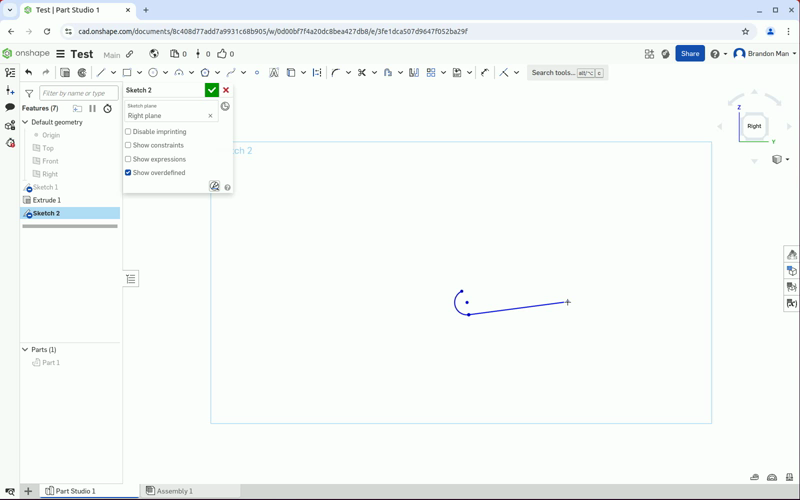
mouse_move(567, 301)
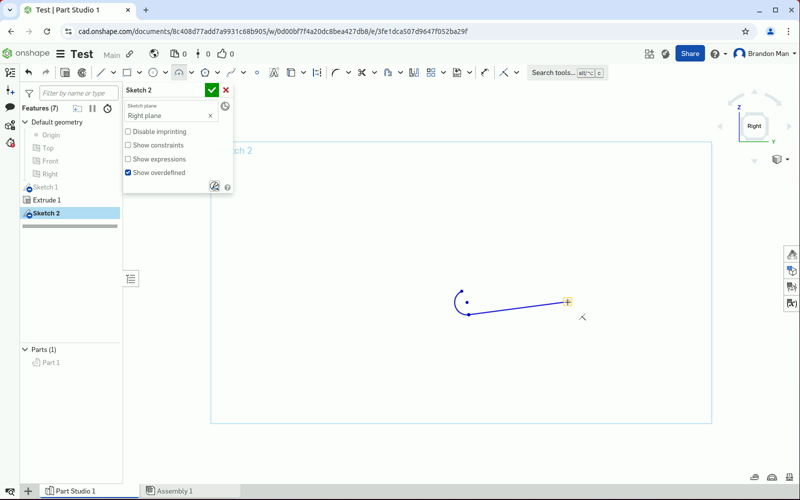
click(567, 301)
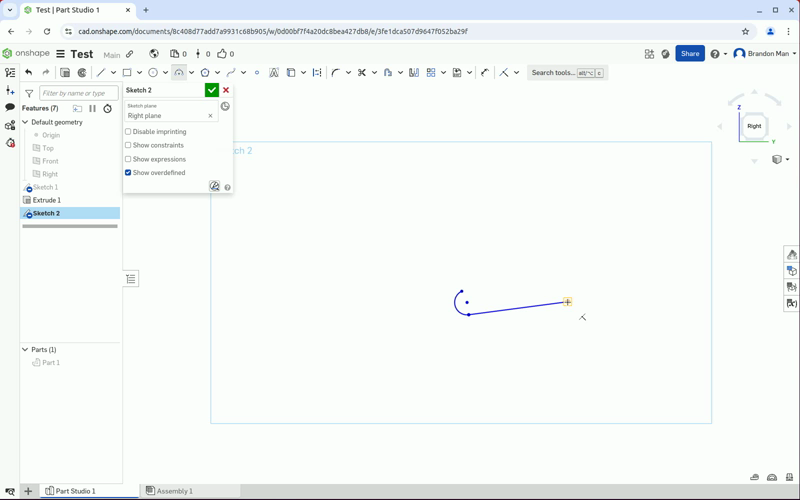
key_down(shift)
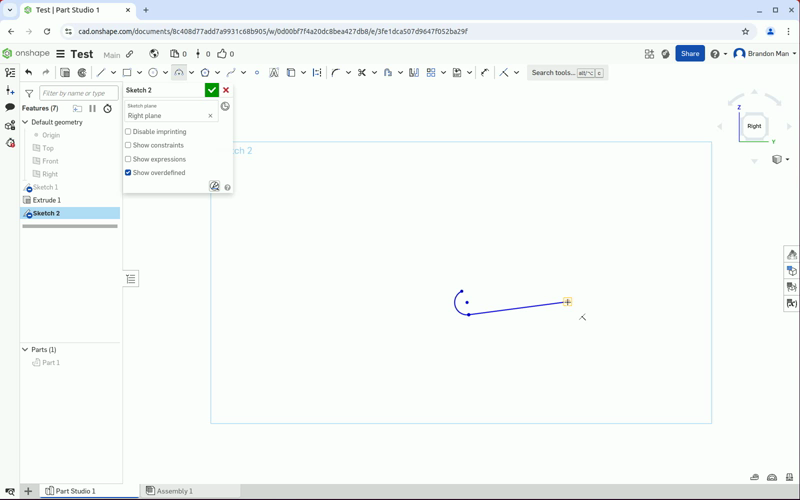
mouse_move(573, 294)
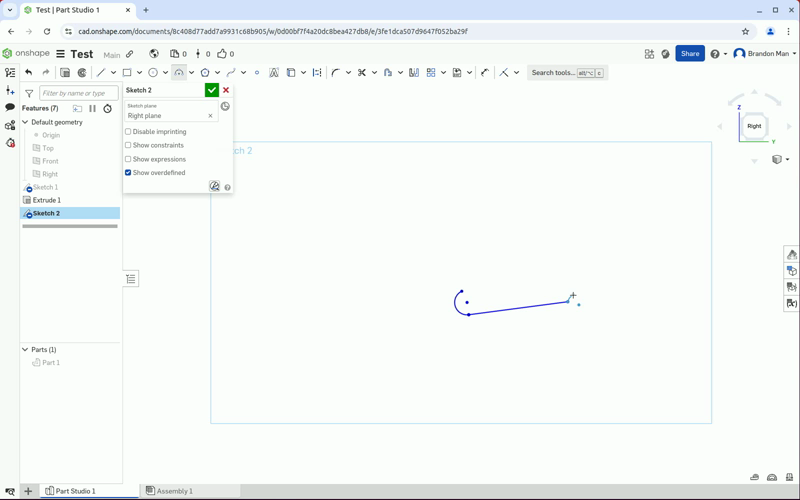
click(573, 294)
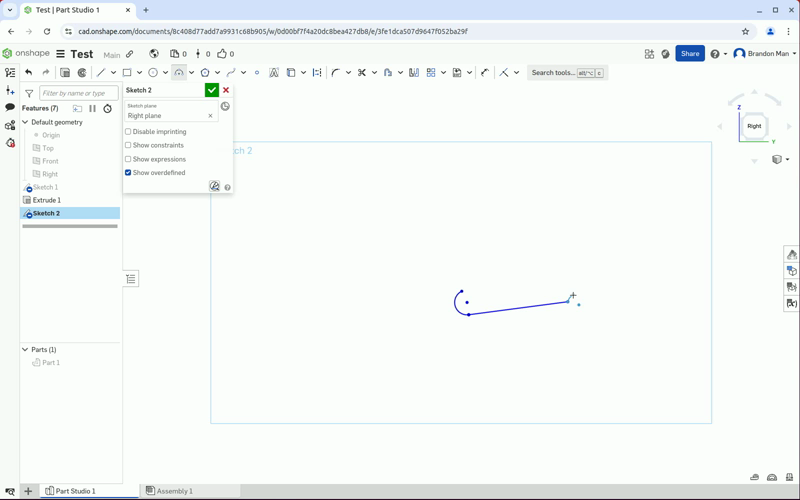
mouse_move(571, 299)
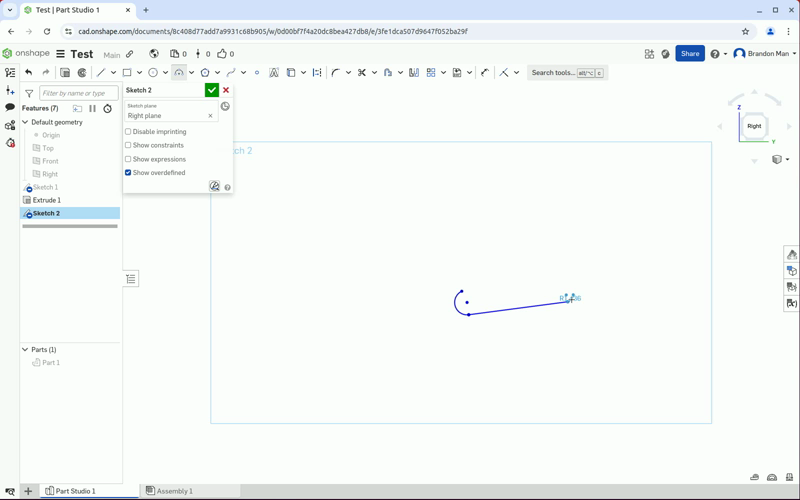
click(571, 299)
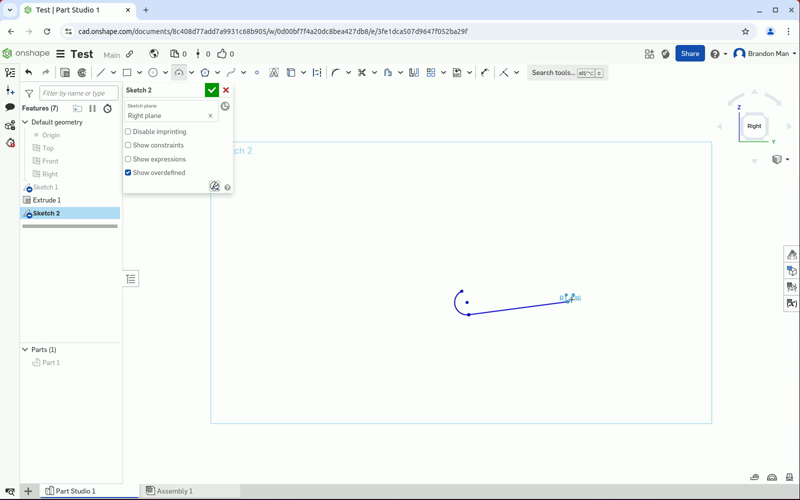
key_up(shift)
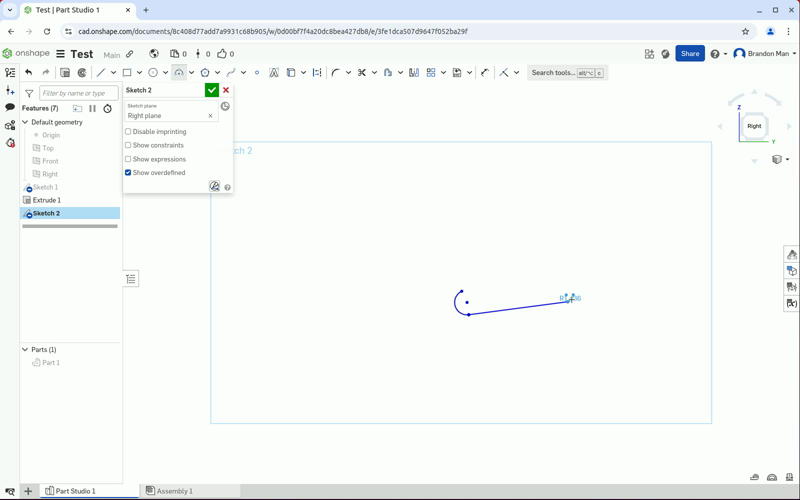
key(esc)
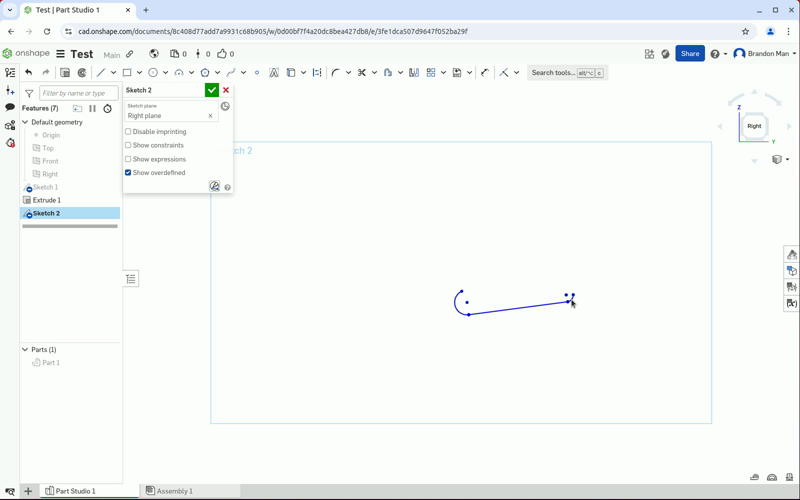
key(l)
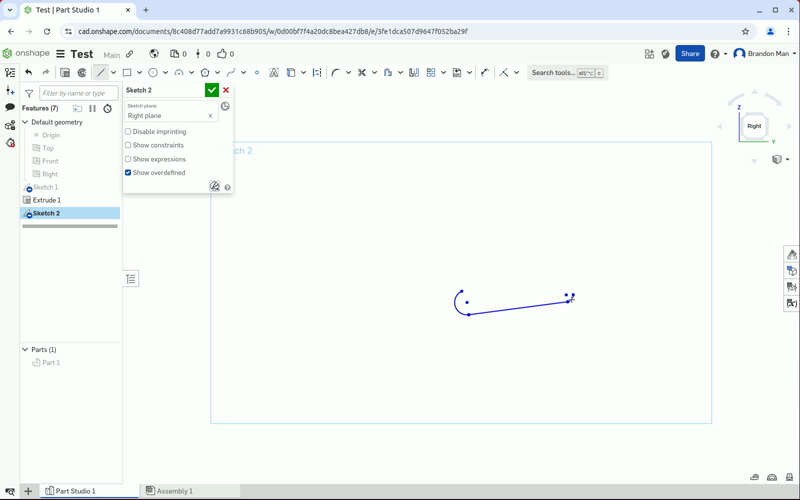
mouse_move(573, 294)
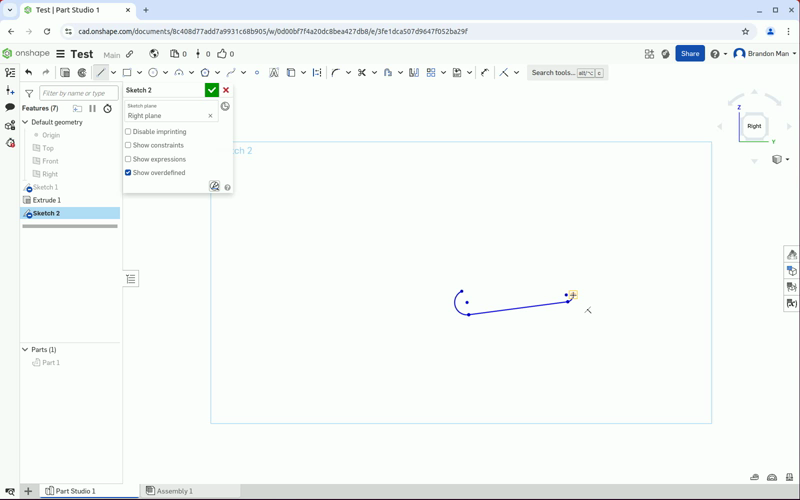
click(573, 294)
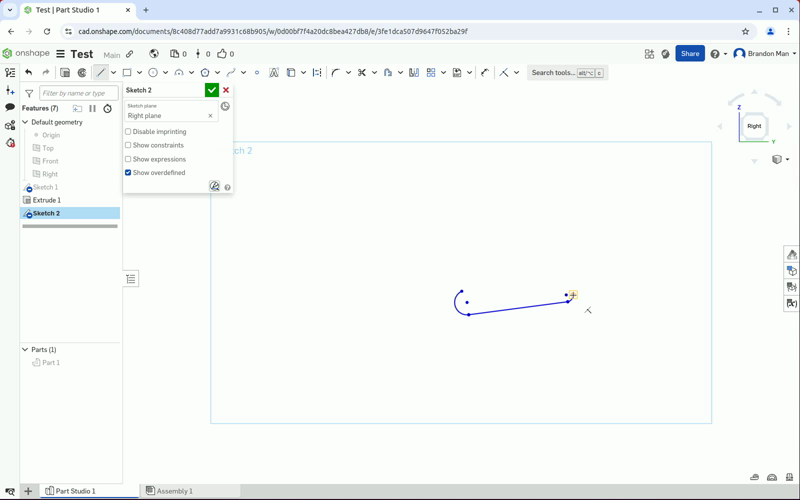
key_down(shift)
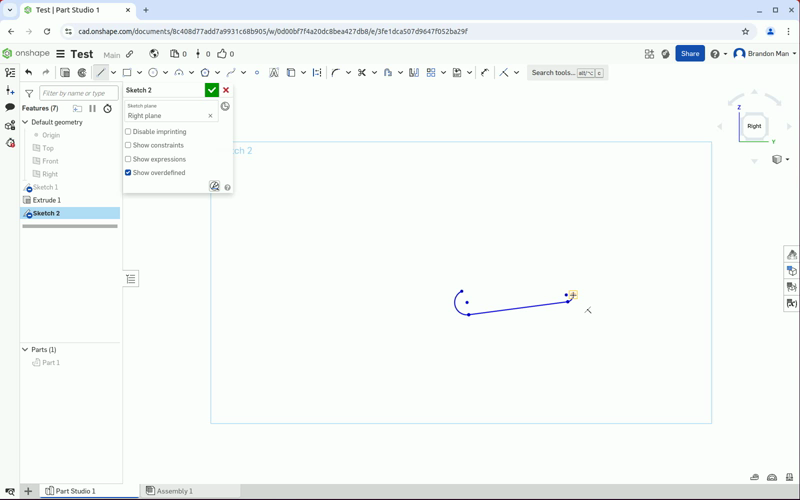
mouse_move(589, 294)
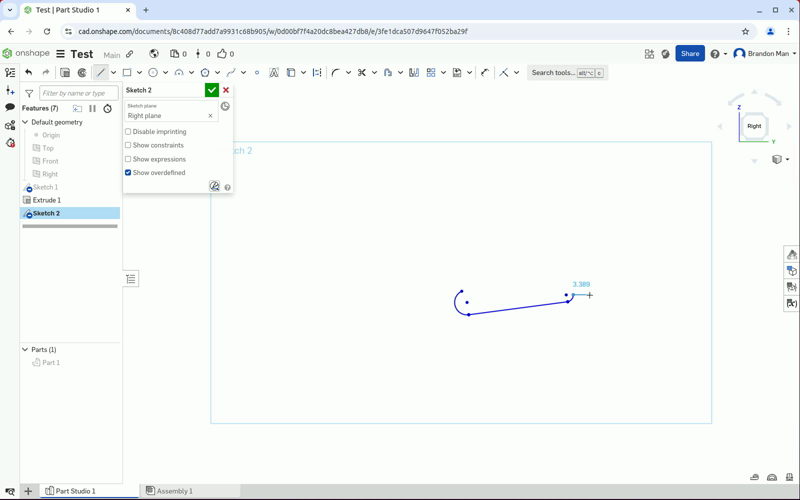
mouse_move(573, 247)
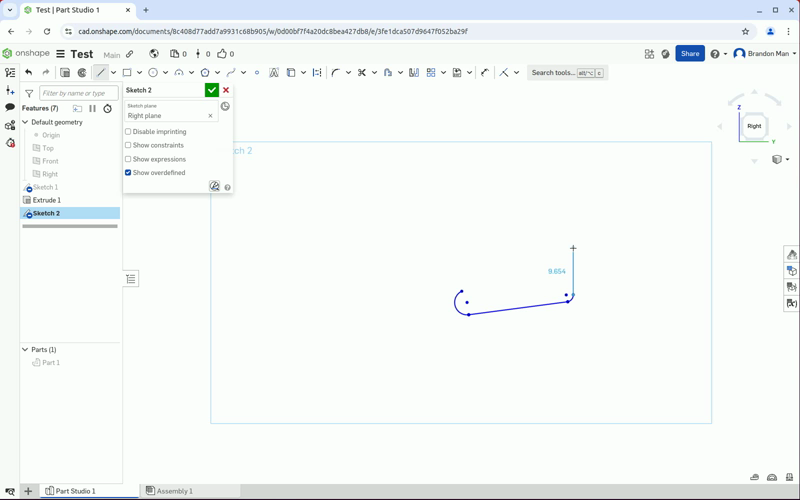
click(573, 247)
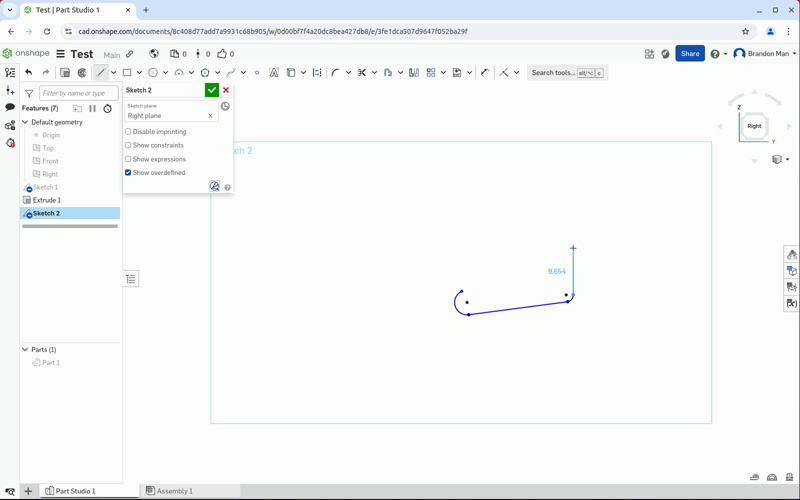
key_up(shift)
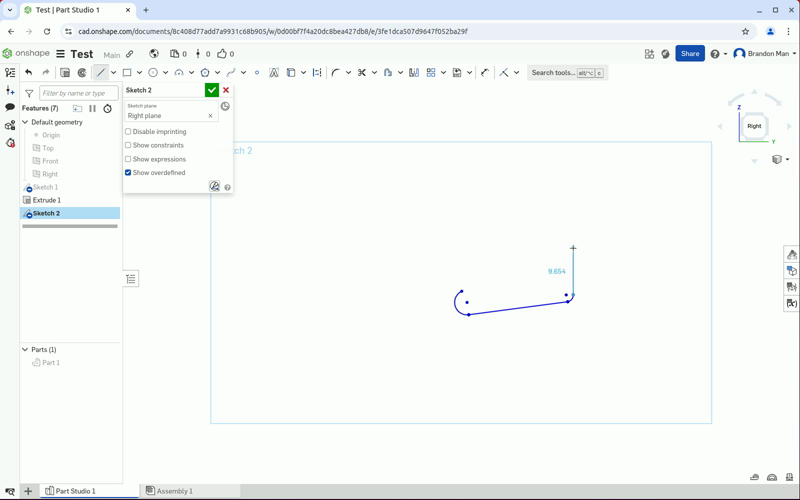
key(esc)
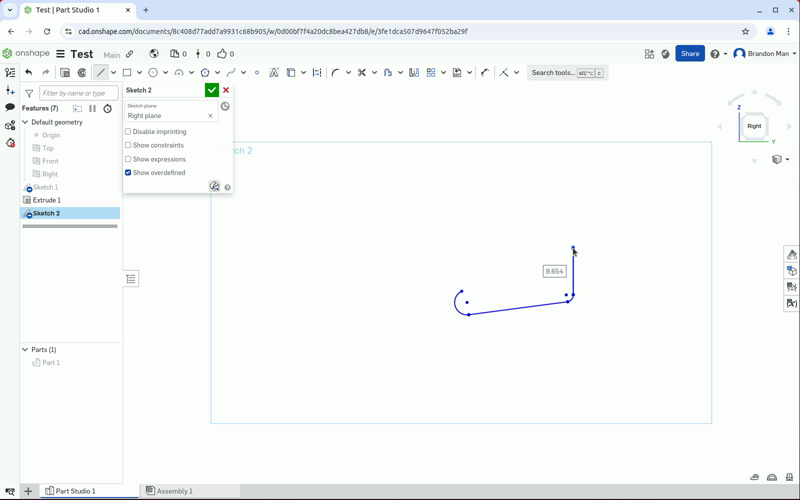
key(a)
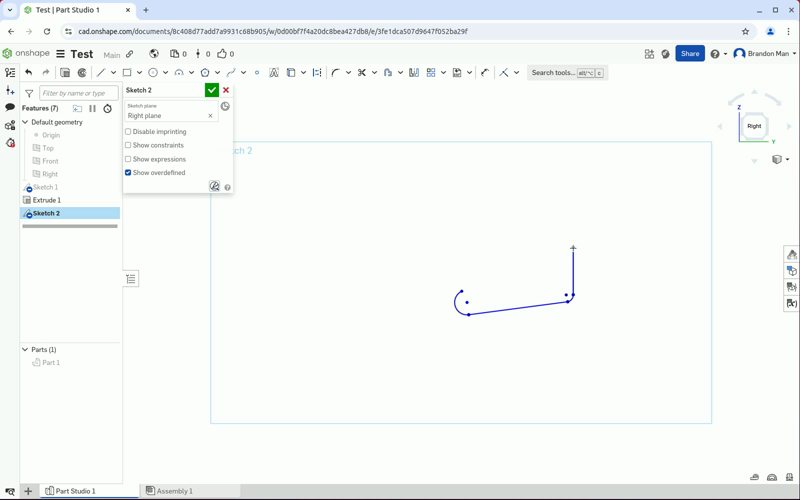
mouse_move(573, 247)
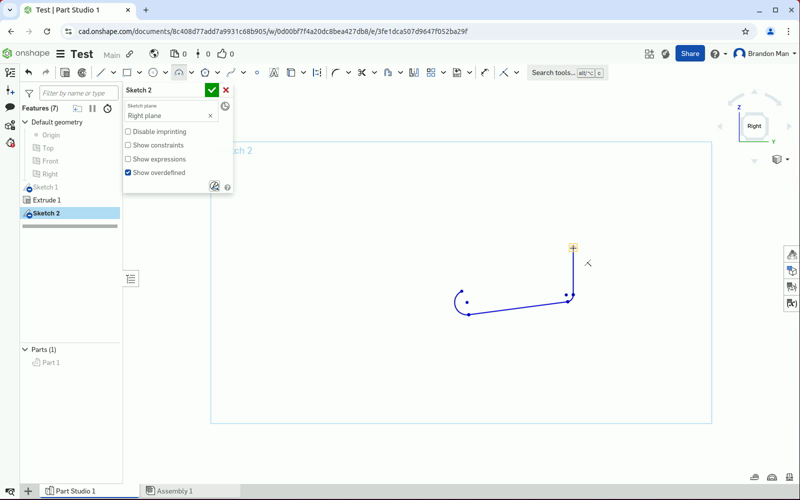
click(573, 247)
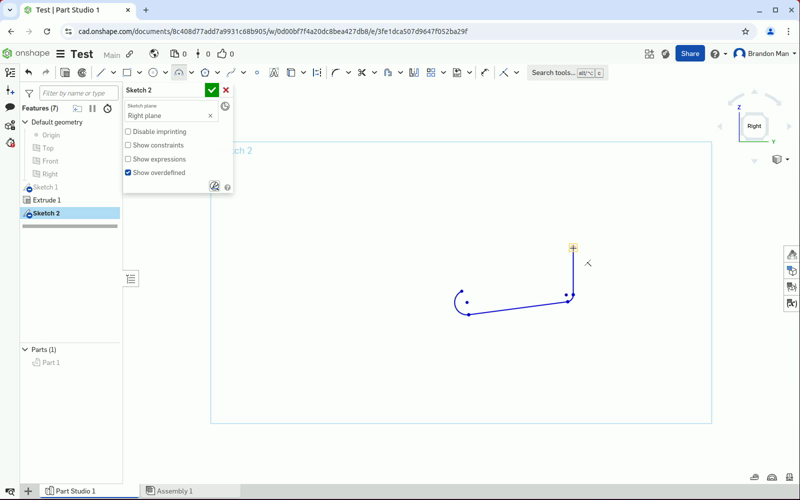
key_down(shift)
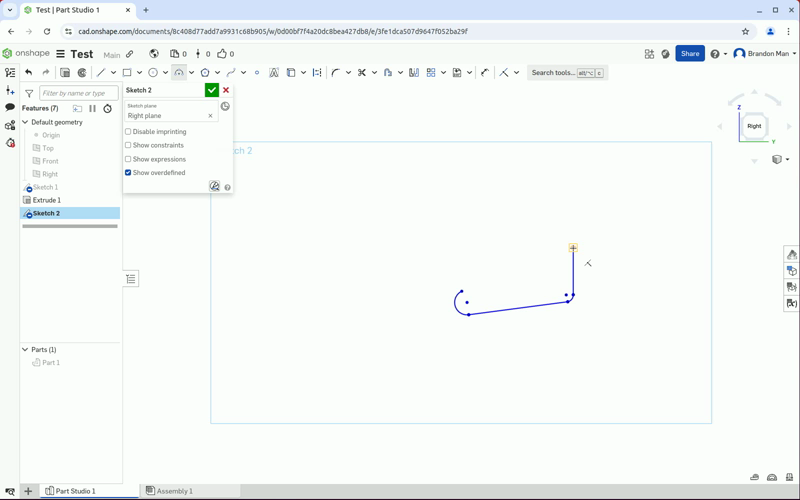
mouse_move(562, 241)
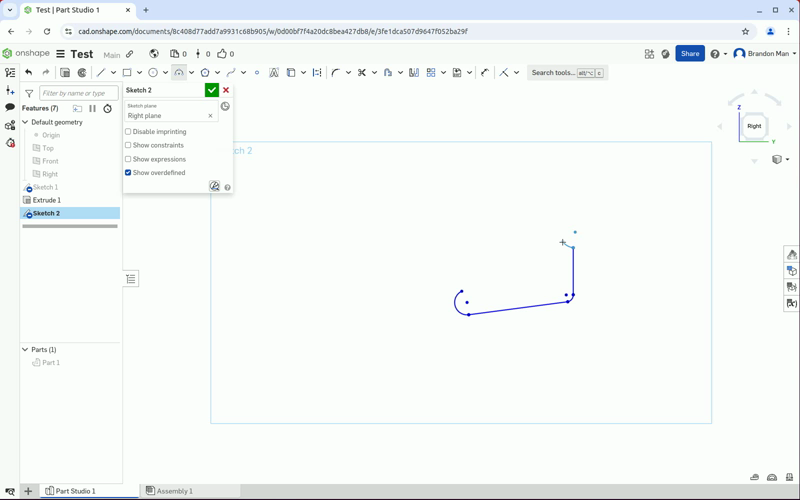
click(562, 241)
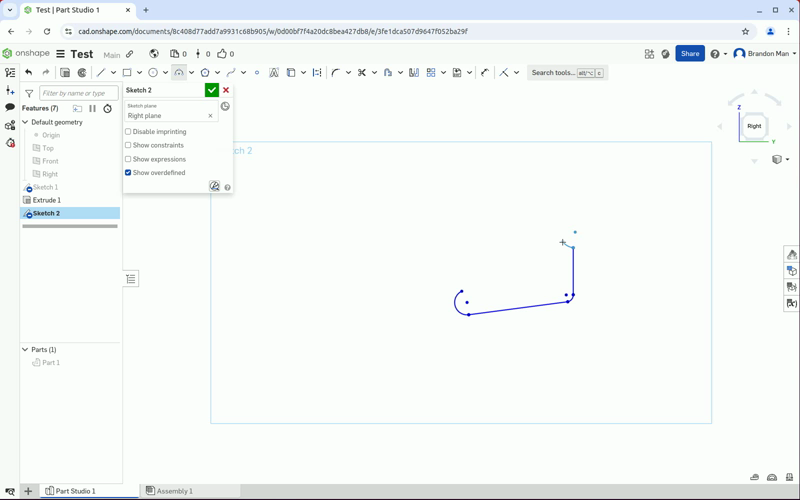
mouse_move(569, 241)
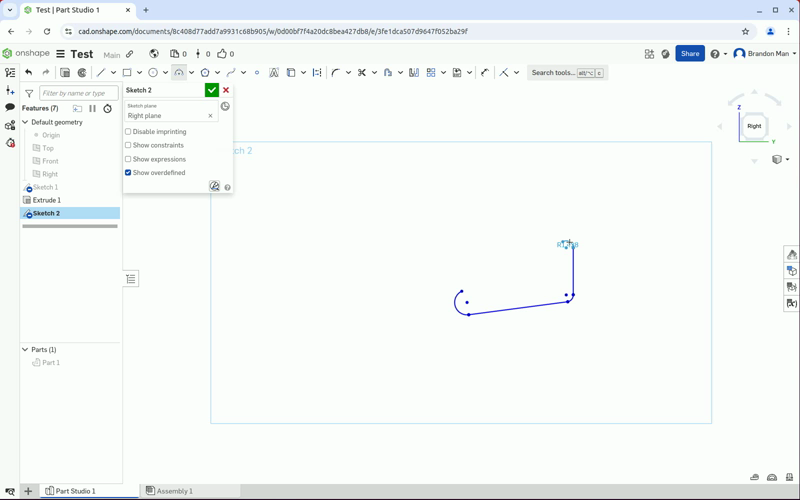
click(569, 241)
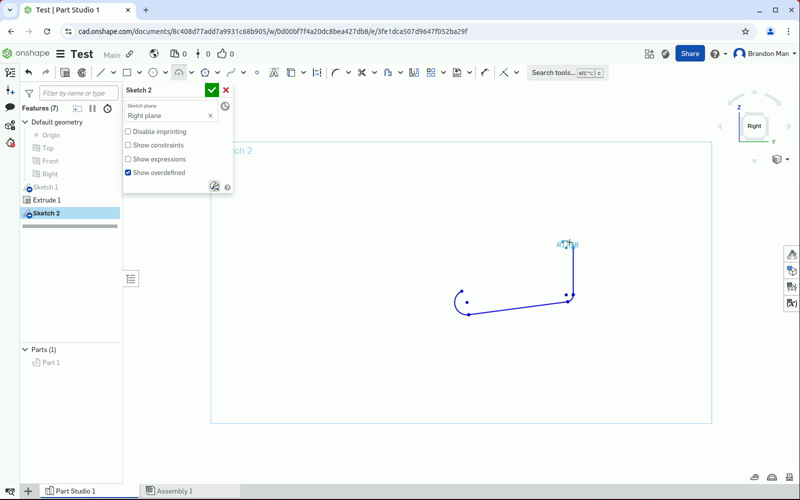
key_up(shift)
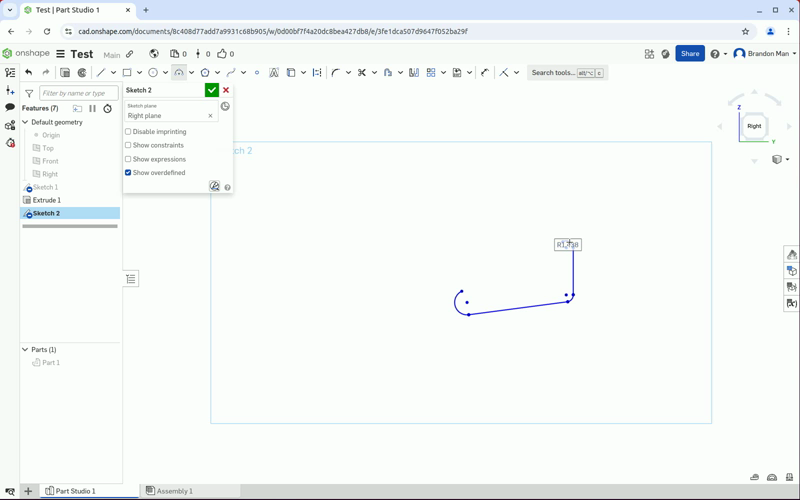
key(esc)
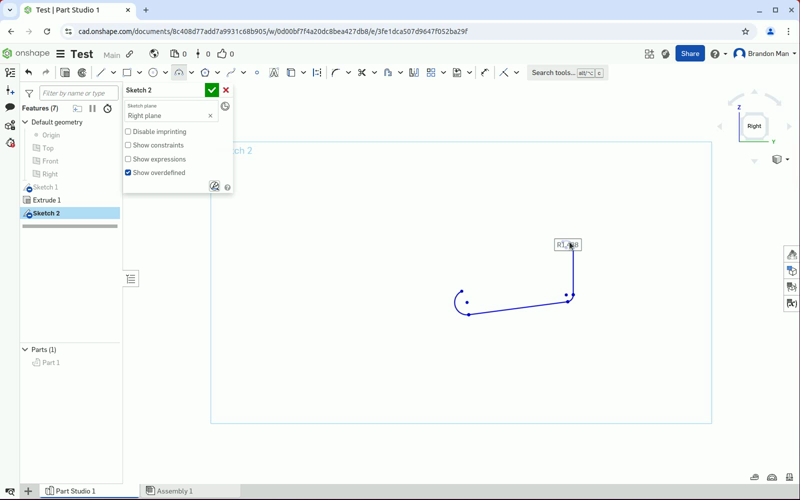
key(l)
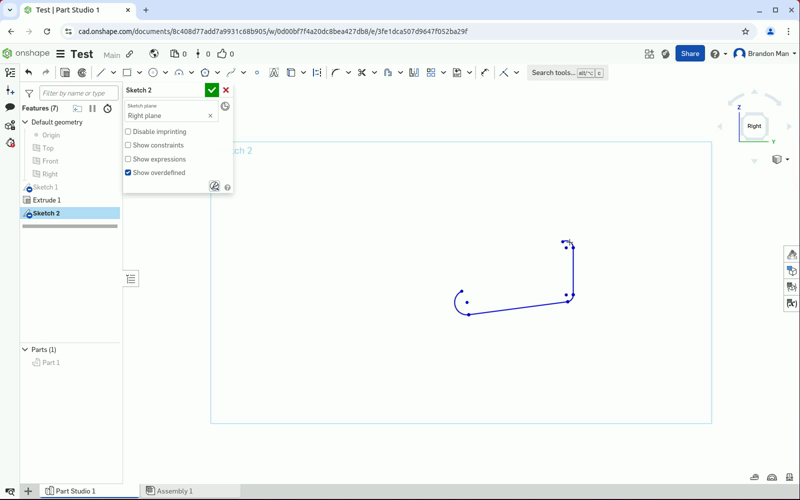
mouse_move(562, 241)
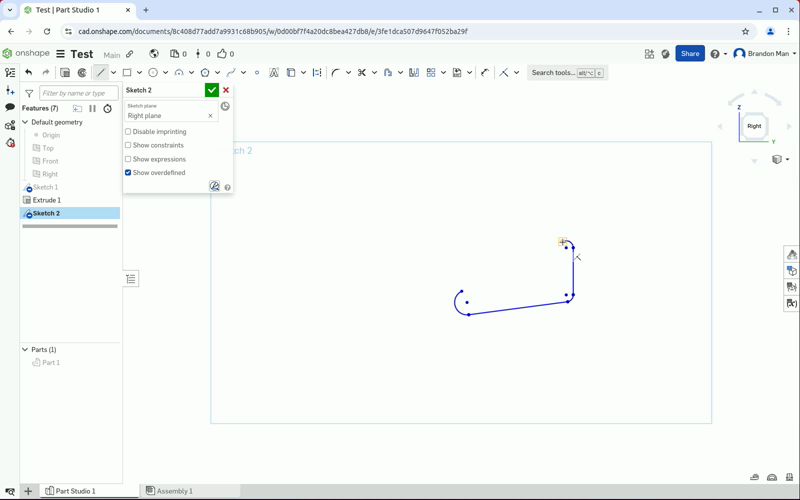
click(562, 241)
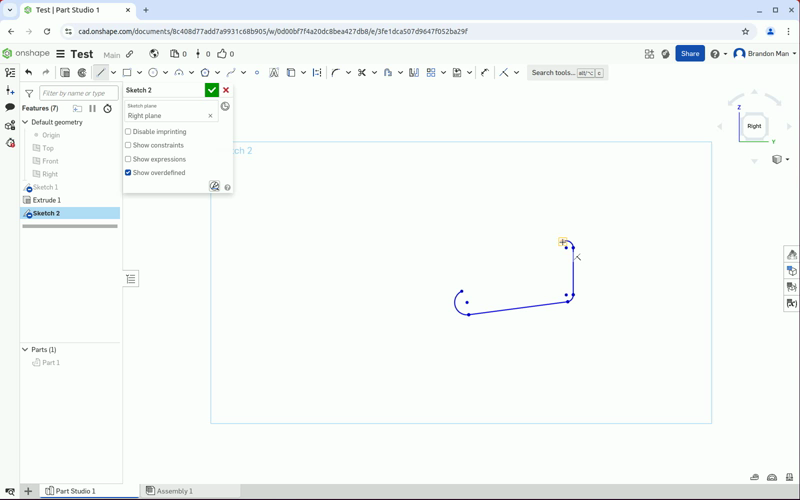
key_down(shift)
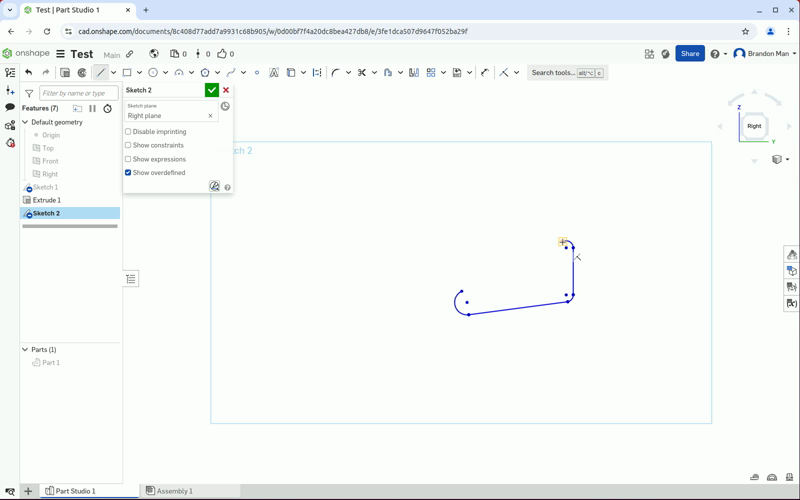
mouse_move(461, 291)
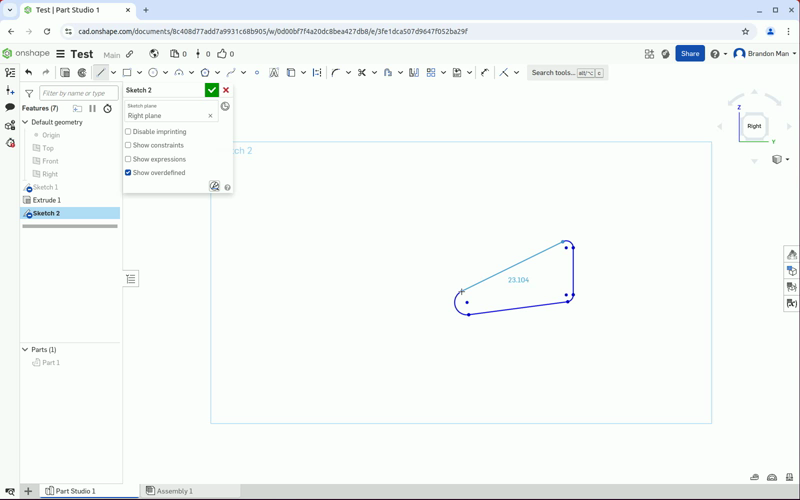
key_up(shift)
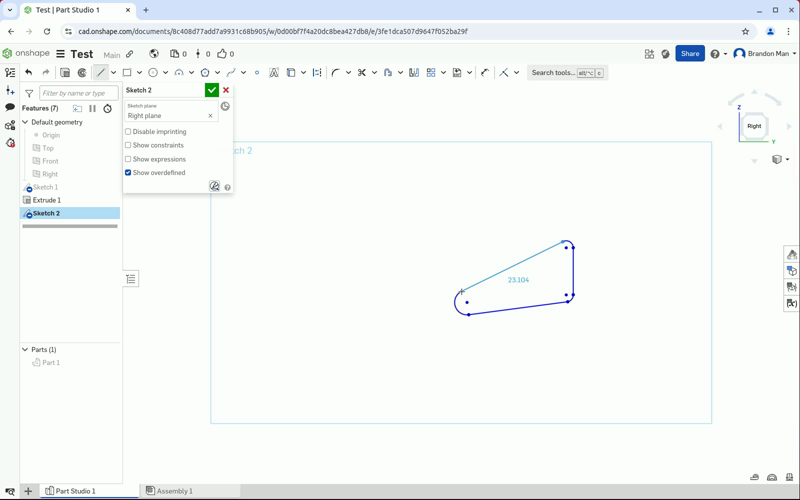
click(461, 291)
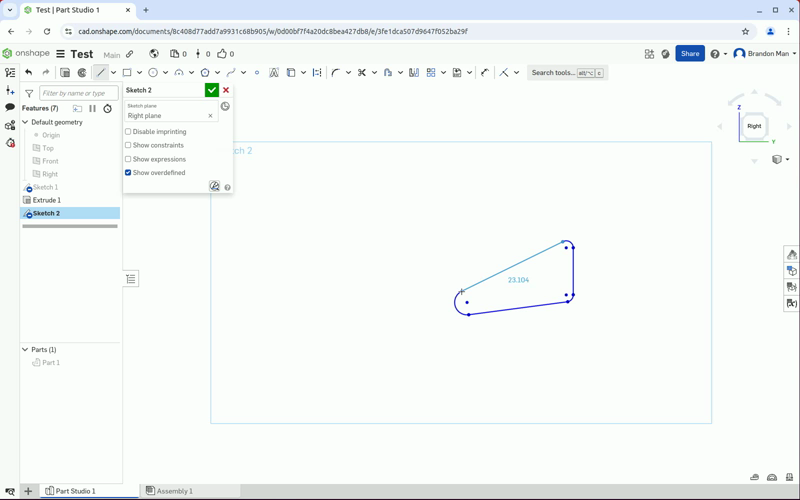
key(esc)
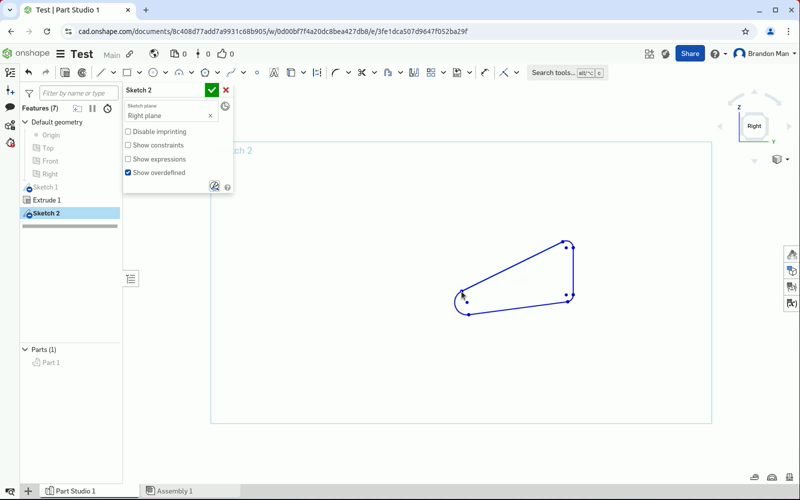
key(c)
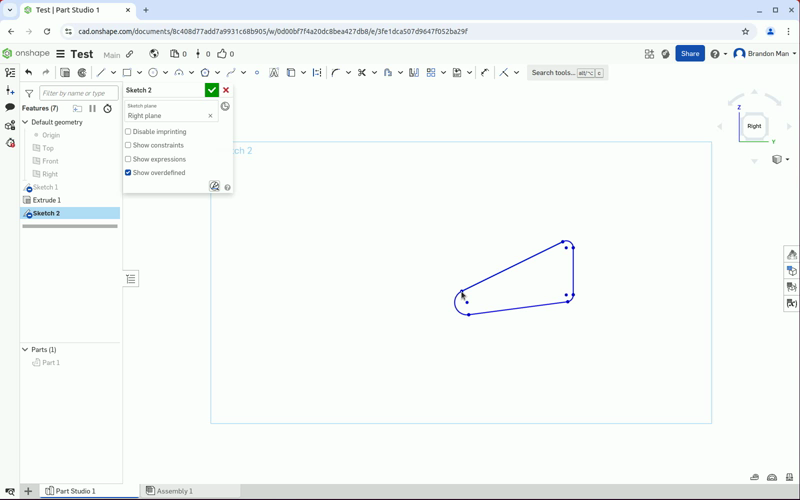
key_down(shift)
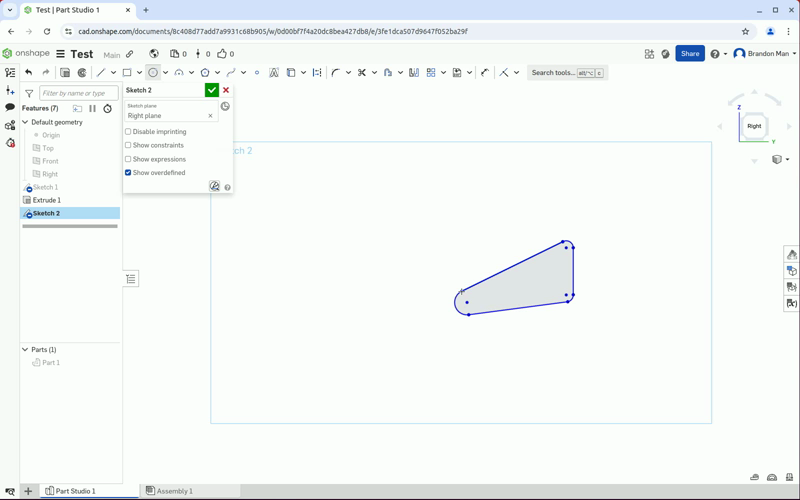
mouse_move(566, 294)
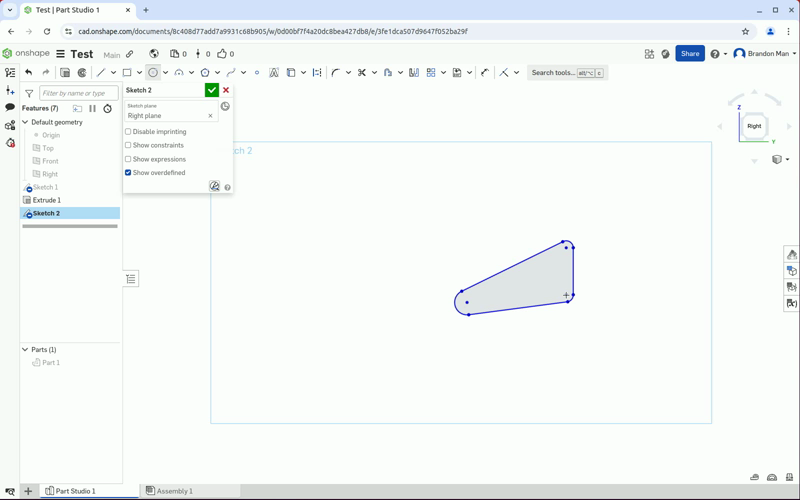
click(566, 294)
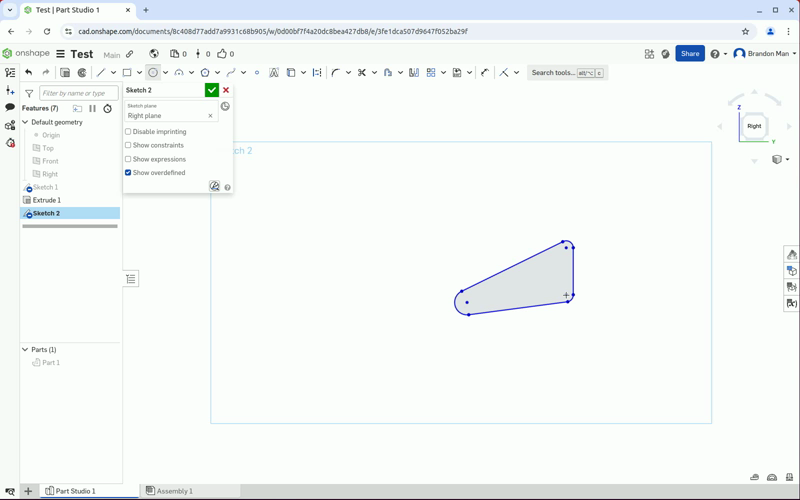
key_up(shift)
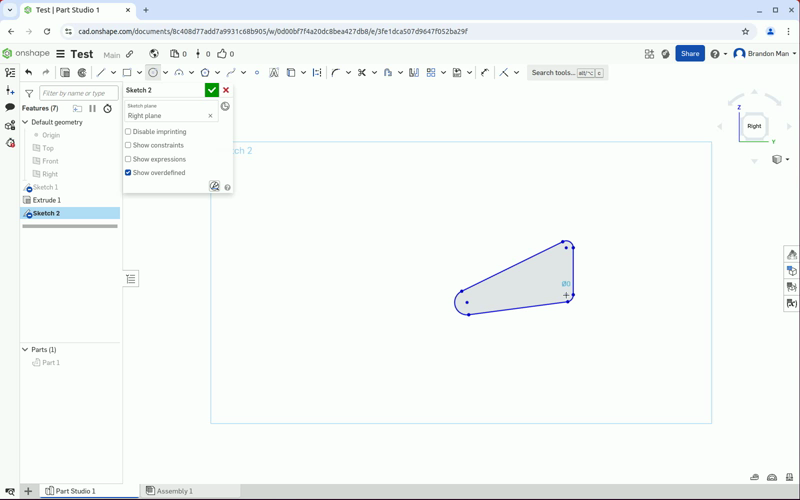
mouse_move(567, 294)
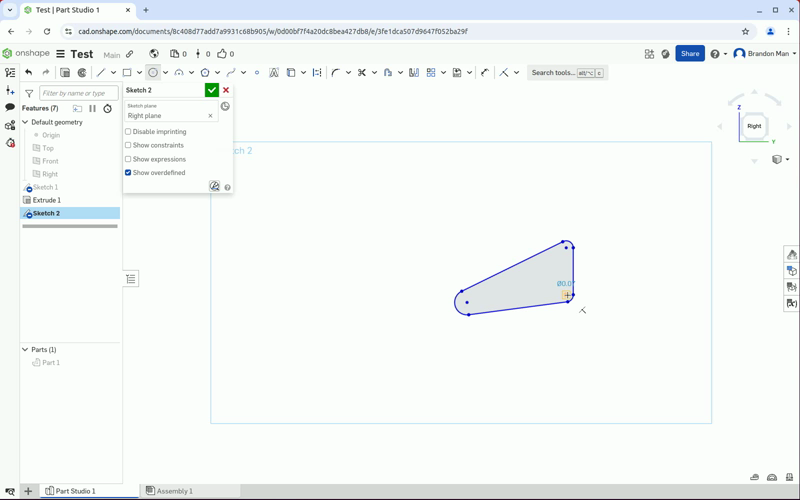
scroll(6)
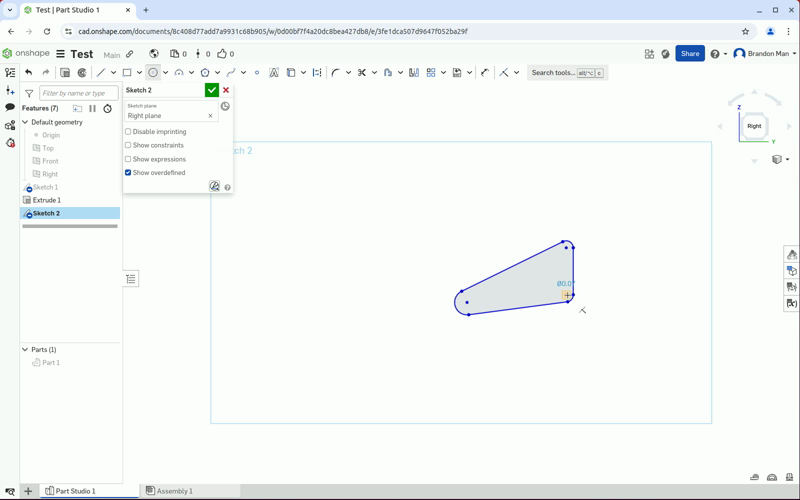
scroll(6)
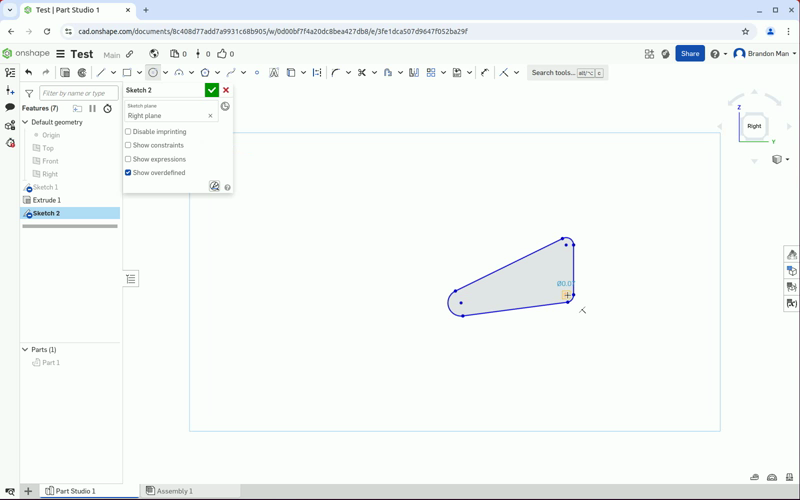
scroll(6)
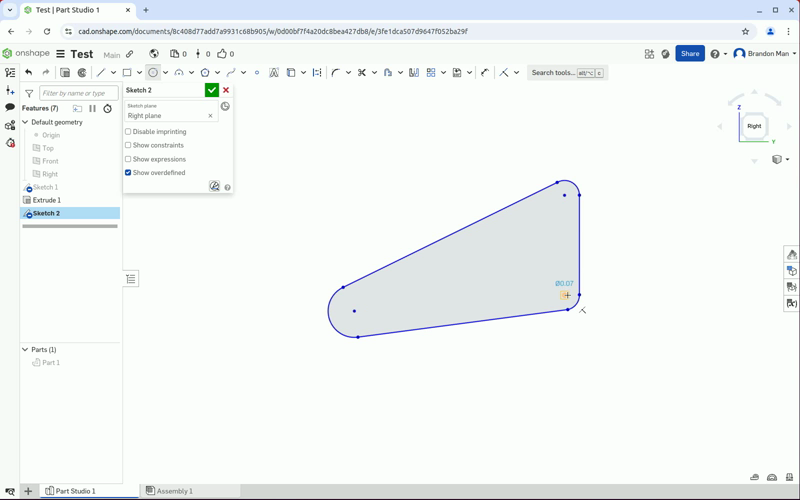
scroll(6)
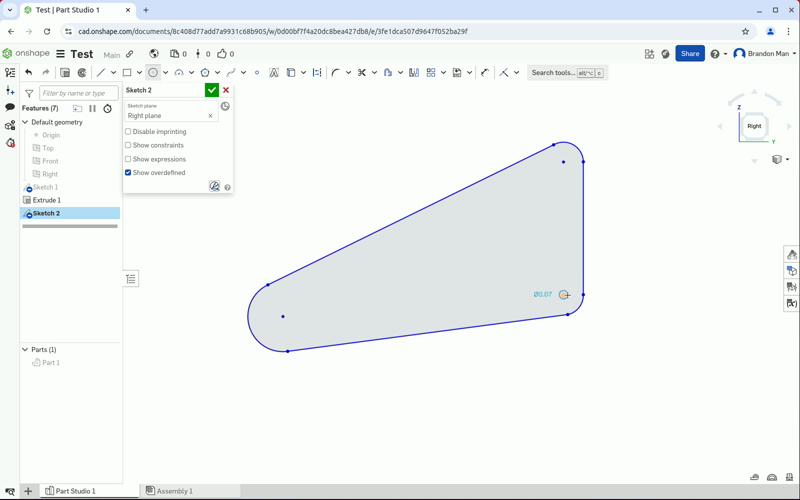
scroll(6)
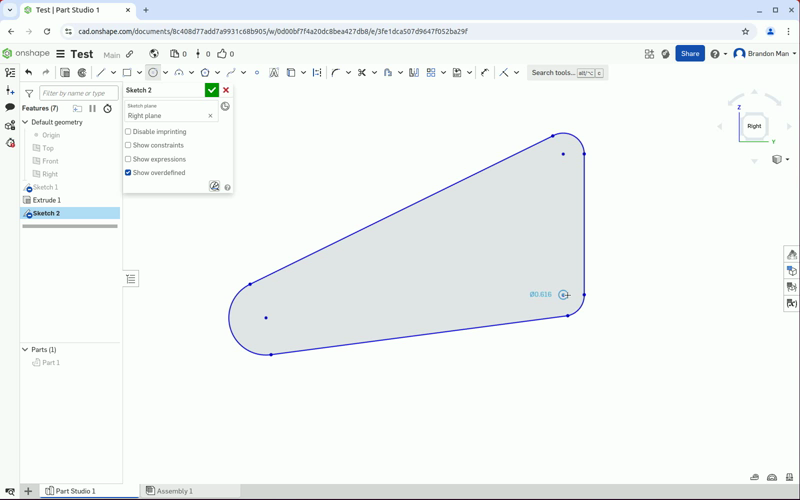
scroll(6)
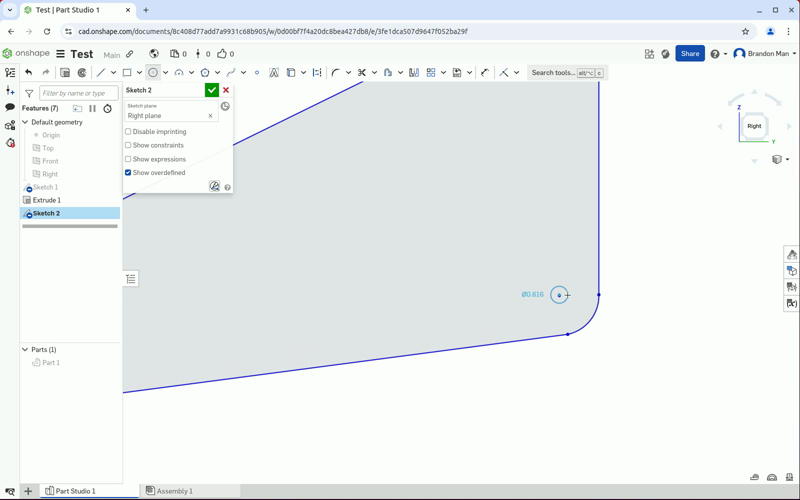
scroll(6)
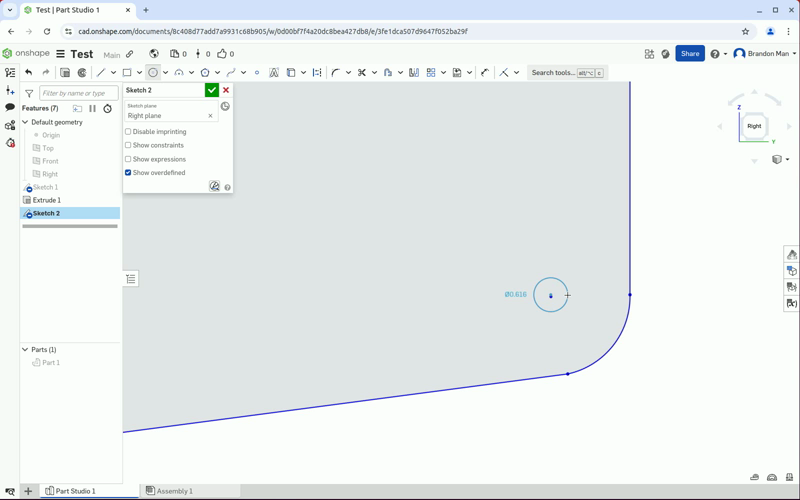
click(567, 294)
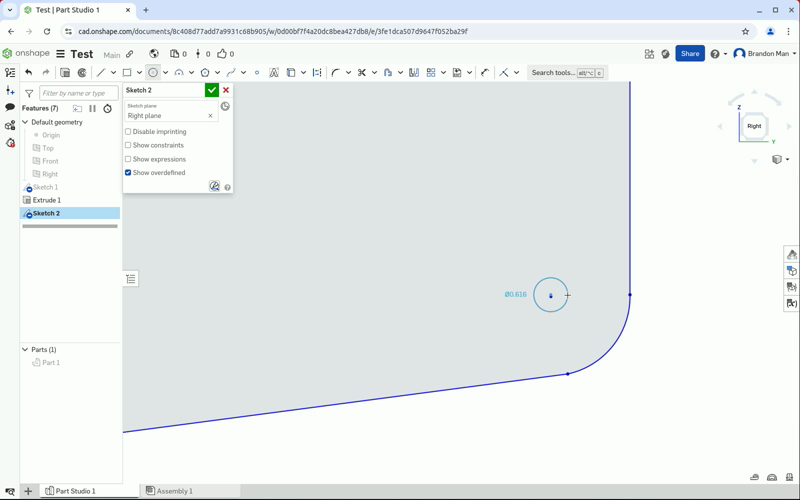
scroll(-6)
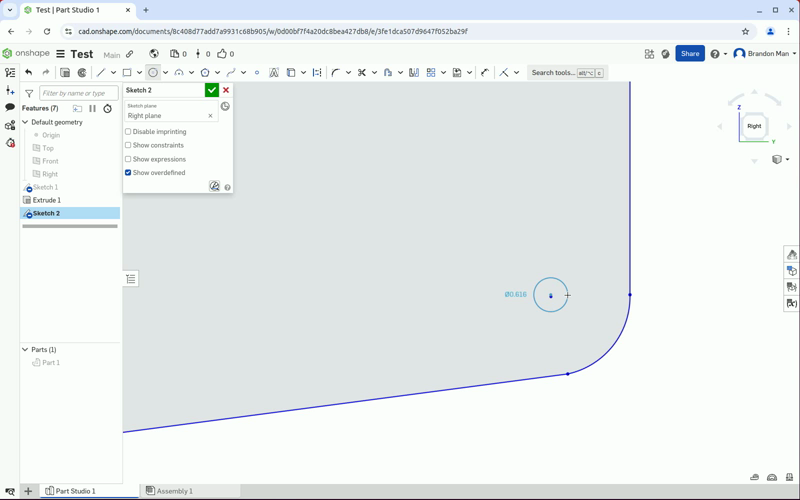
scroll(-6)
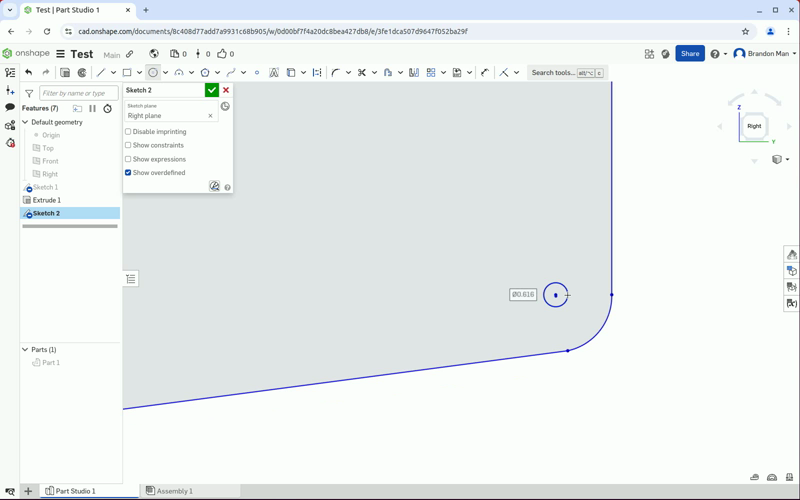
scroll(-6)
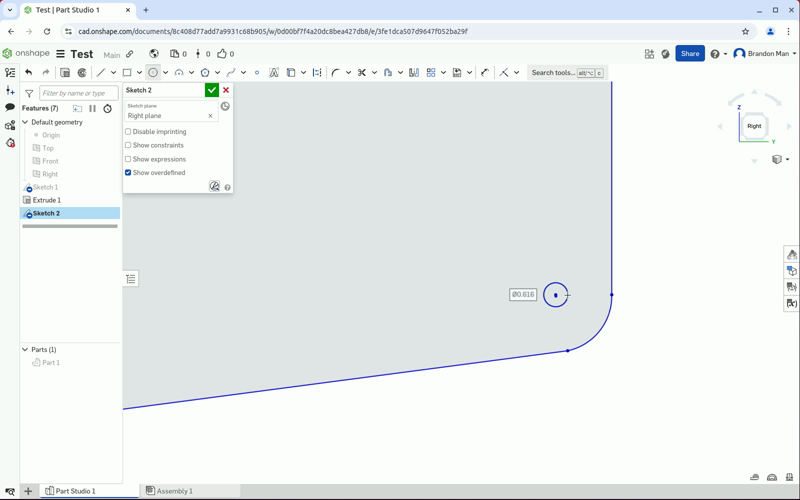
scroll(-6)
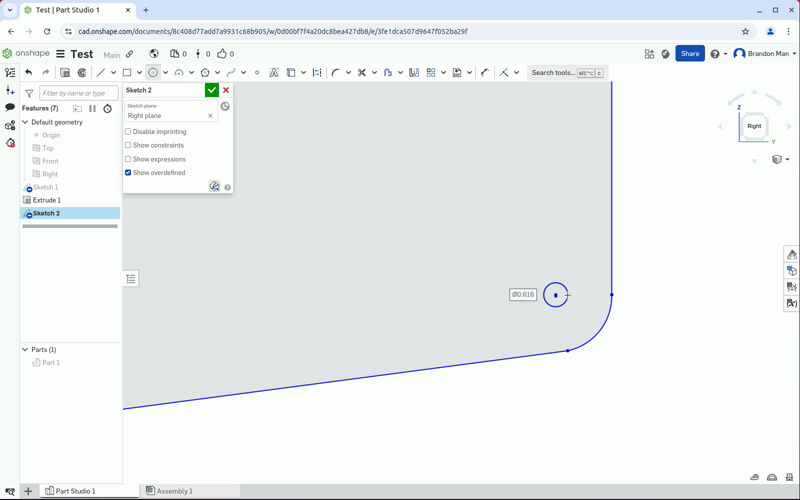
scroll(-6)
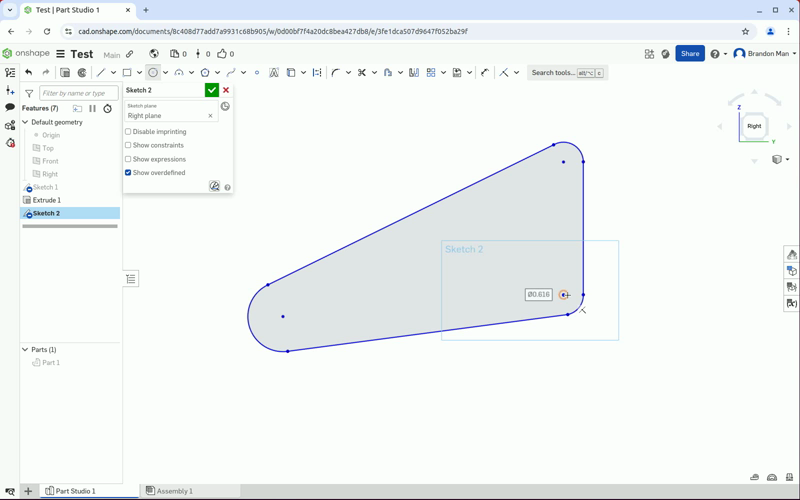
scroll(-6)
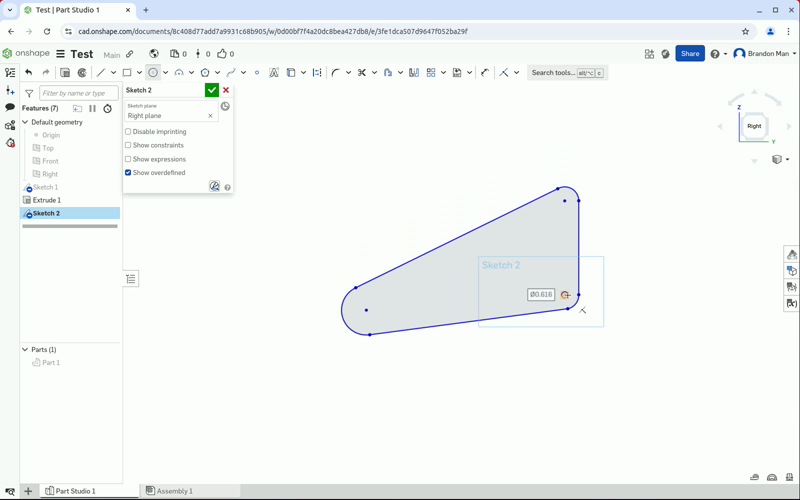
scroll(-6)
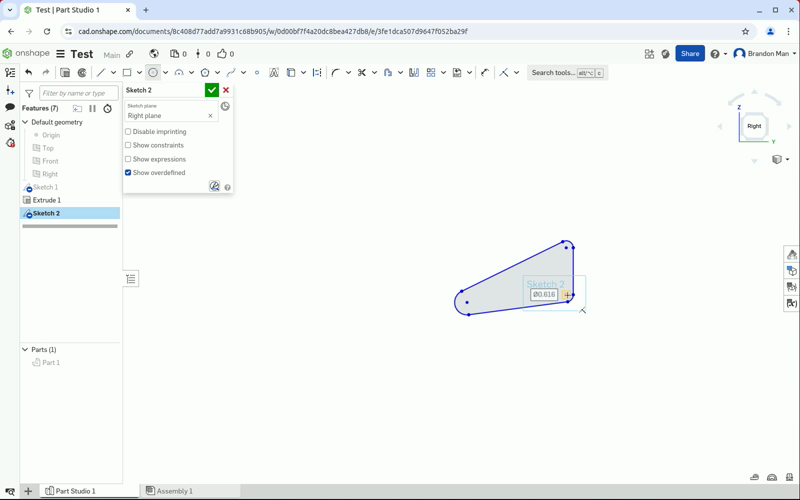
key(esc)
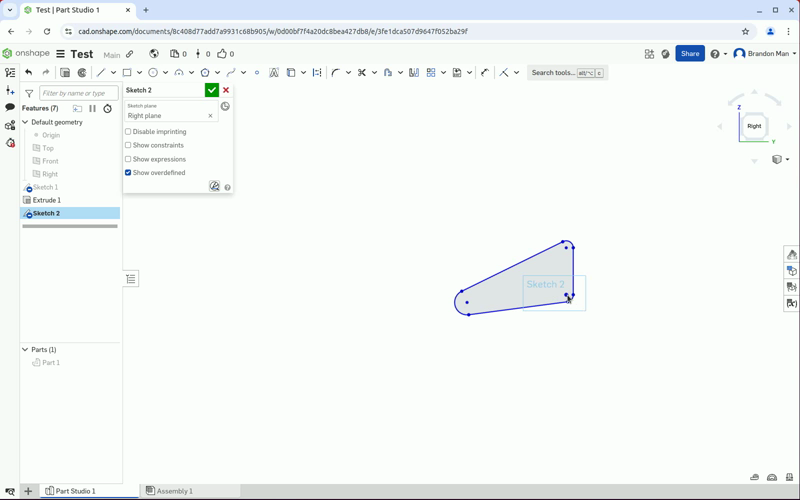
key(c)
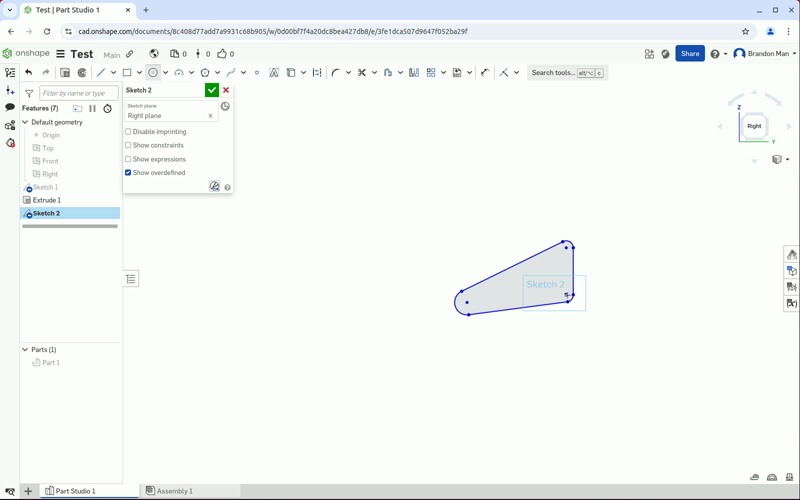
key_down(shift)
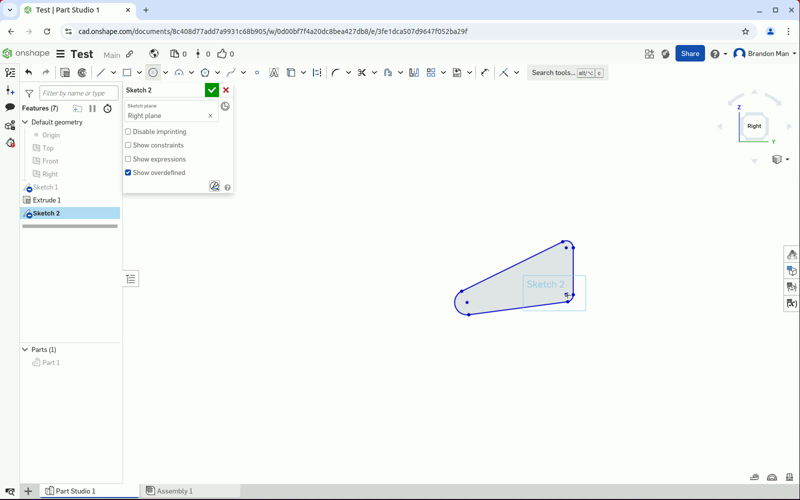
mouse_move(566, 247)
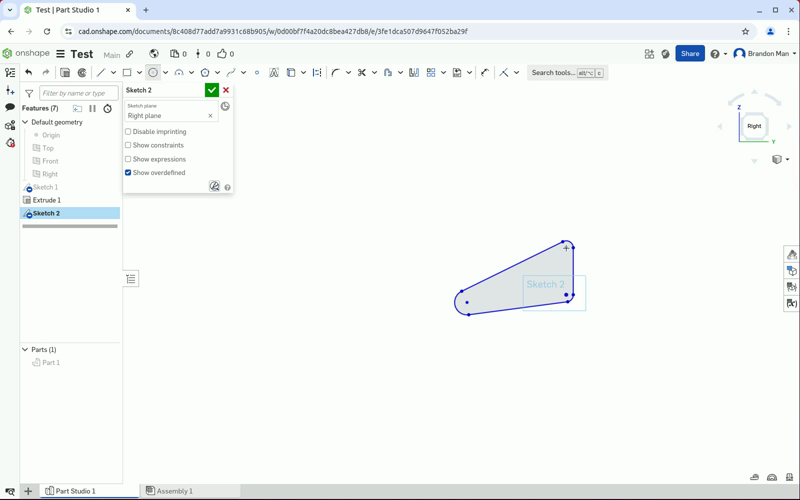
click(566, 247)
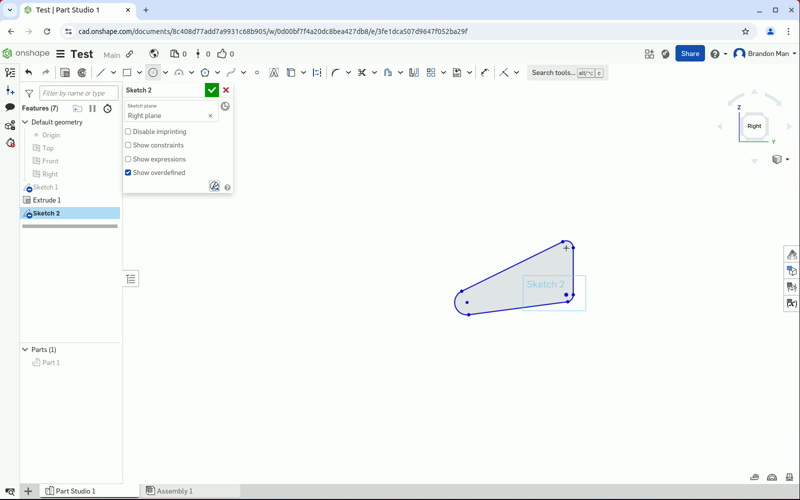
key_up(shift)
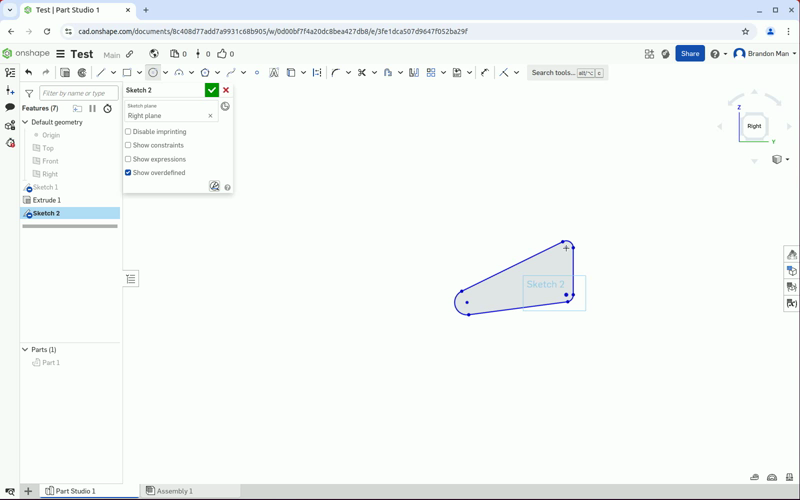
mouse_move(567, 247)
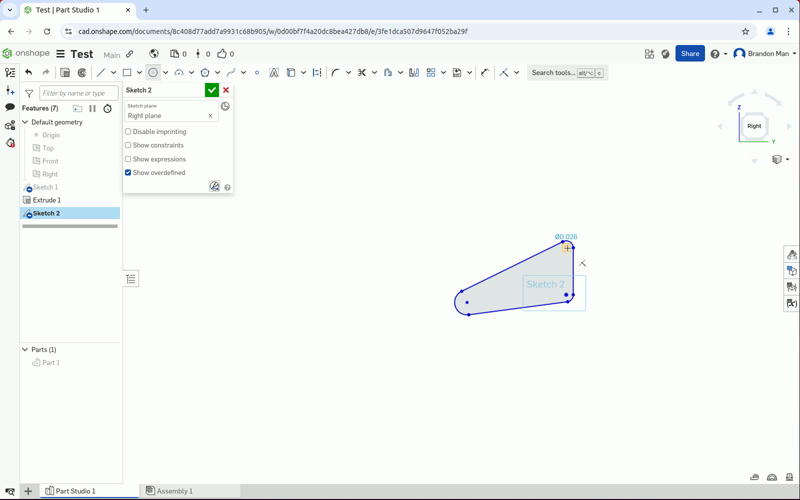
scroll(6)
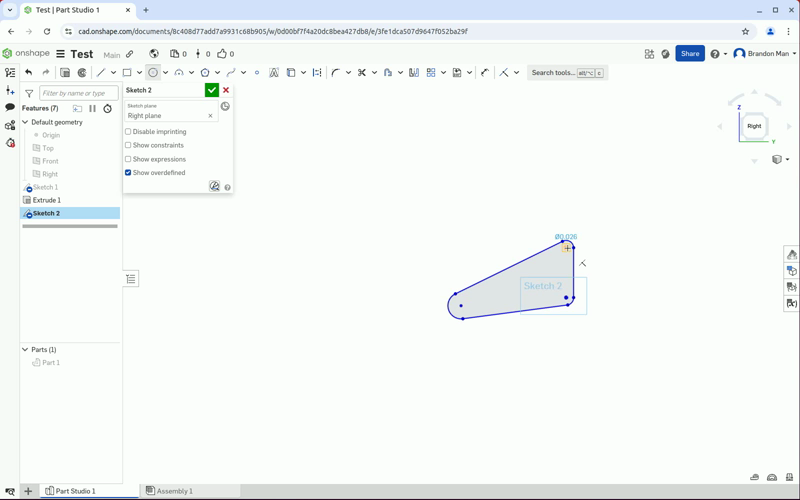
scroll(6)
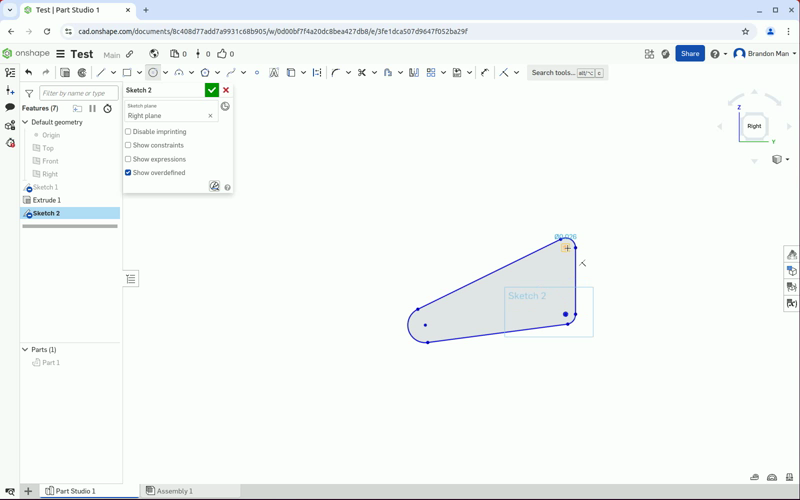
scroll(6)
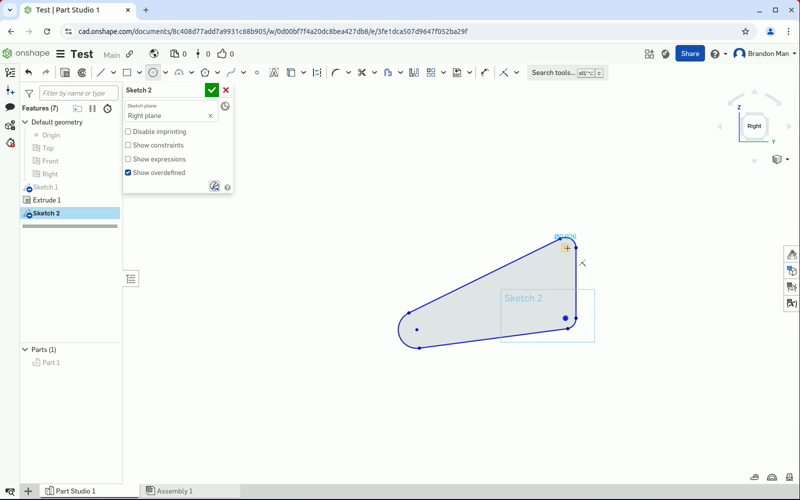
scroll(6)
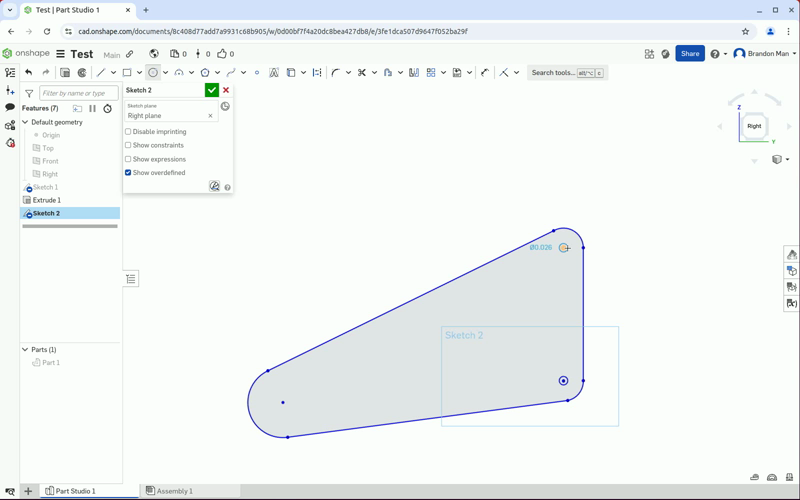
scroll(6)
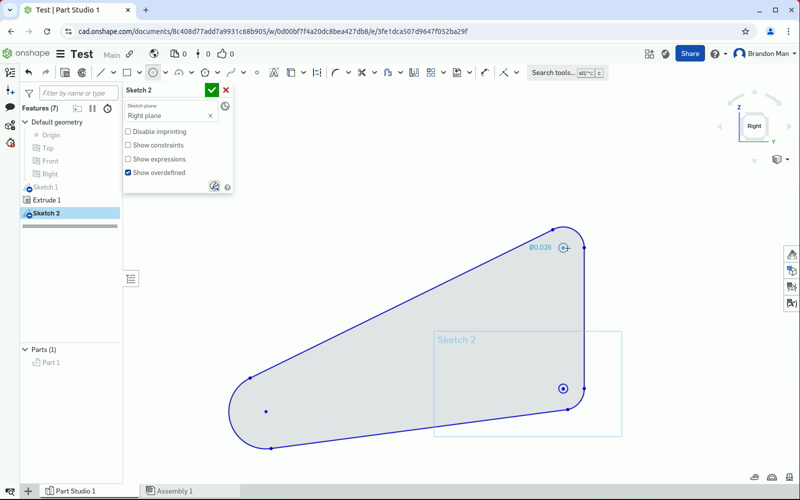
scroll(6)
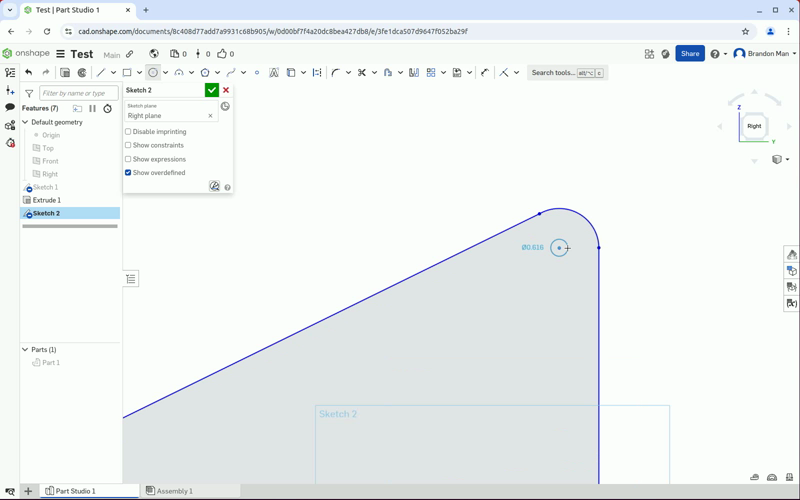
scroll(6)
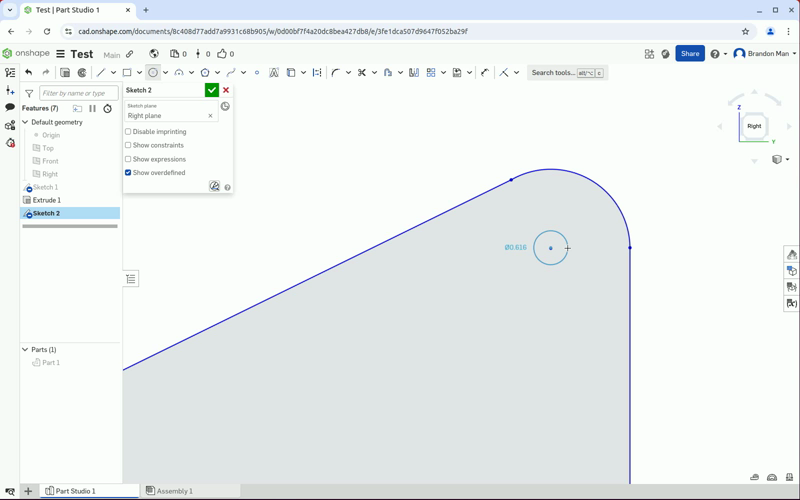
click(567, 247)
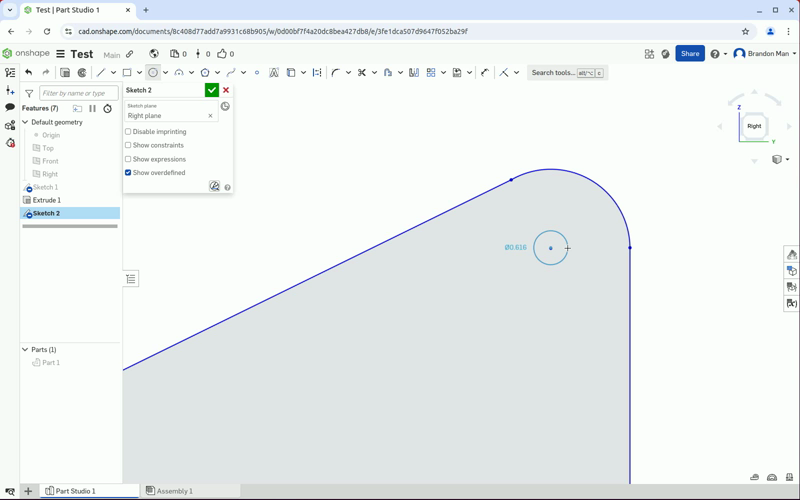
scroll(-6)
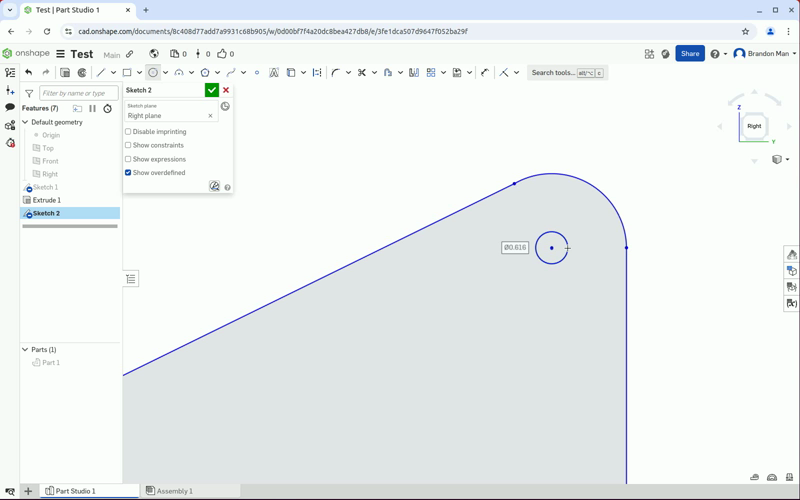
scroll(-6)
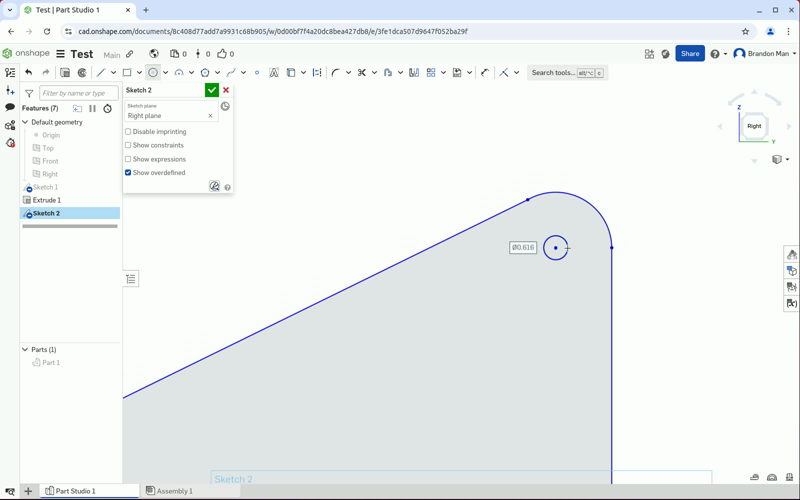
scroll(-6)
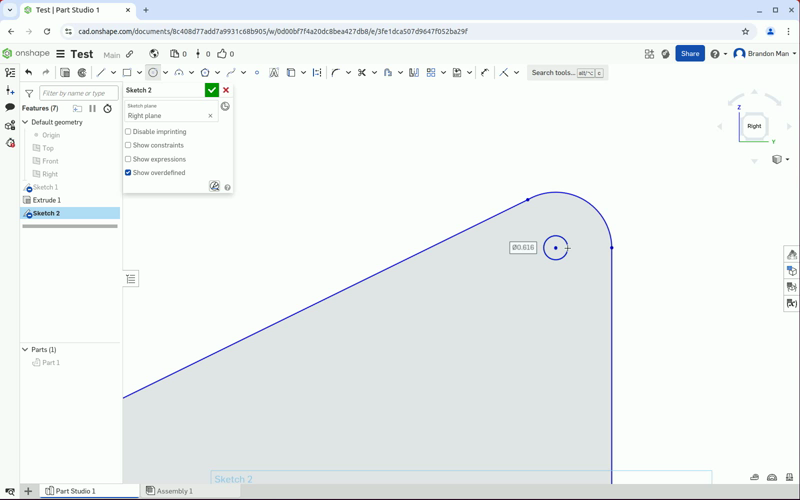
scroll(-6)
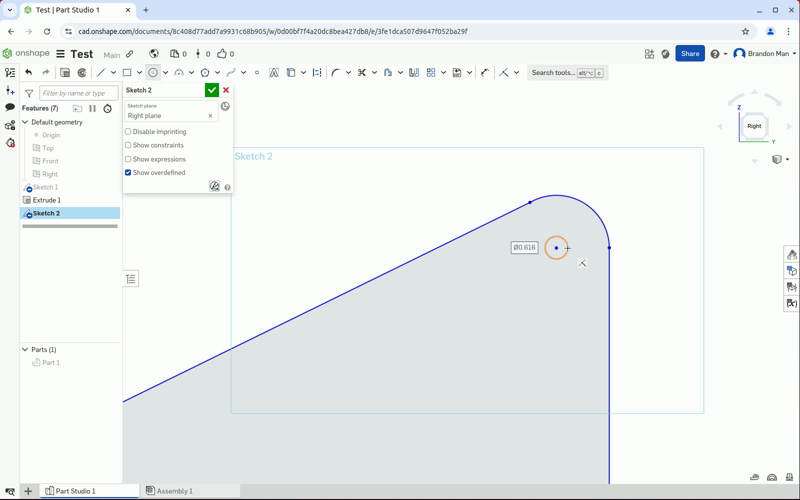
scroll(-6)
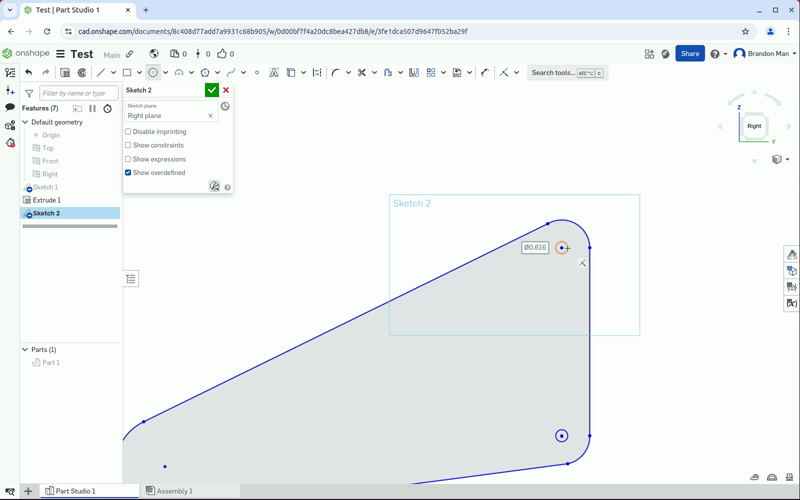
scroll(-6)
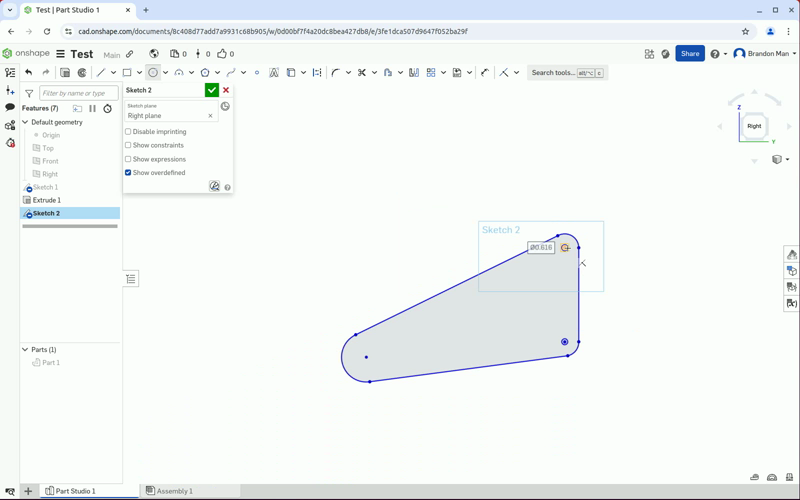
scroll(-6)
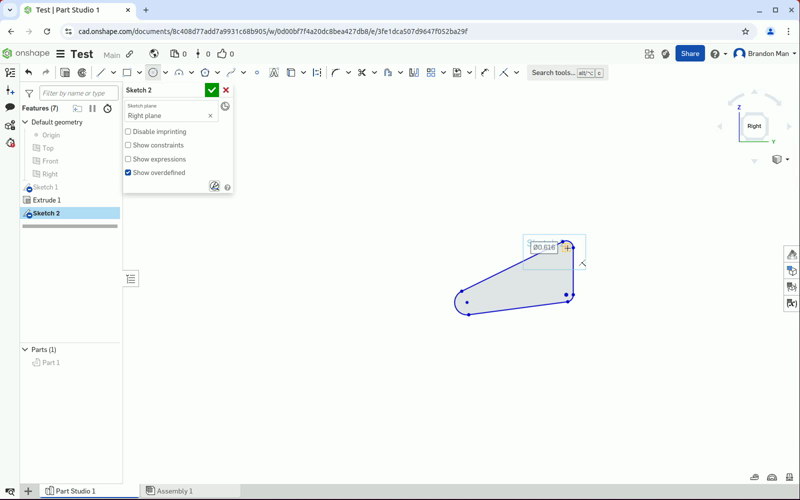
key(esc)
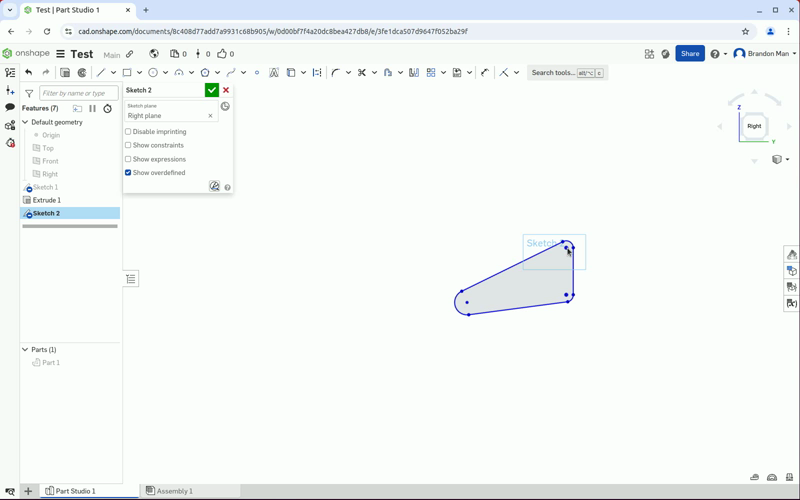
mouse_move(555, 289)
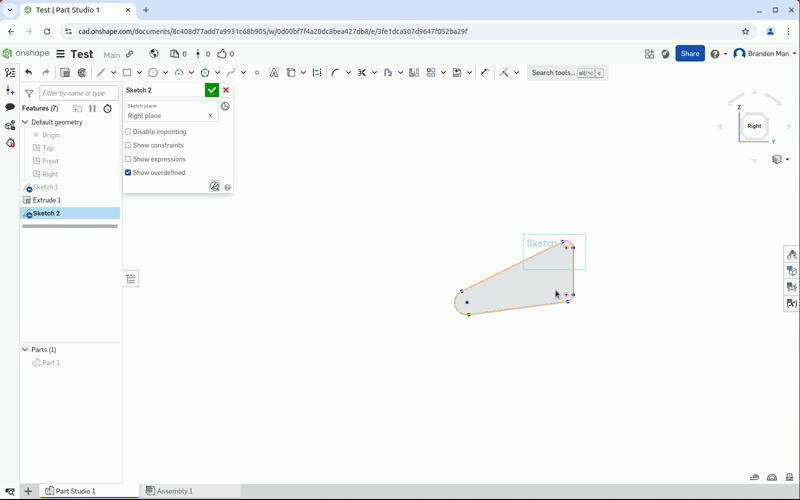
click(555, 289)
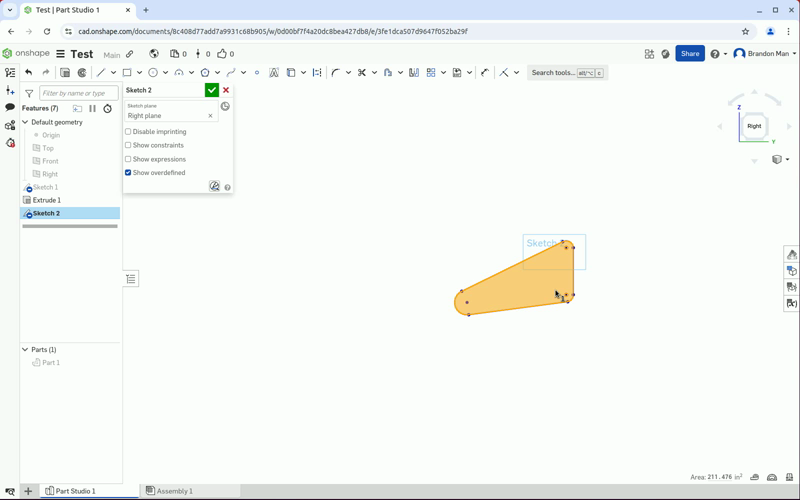
mouse_move(73, 352)
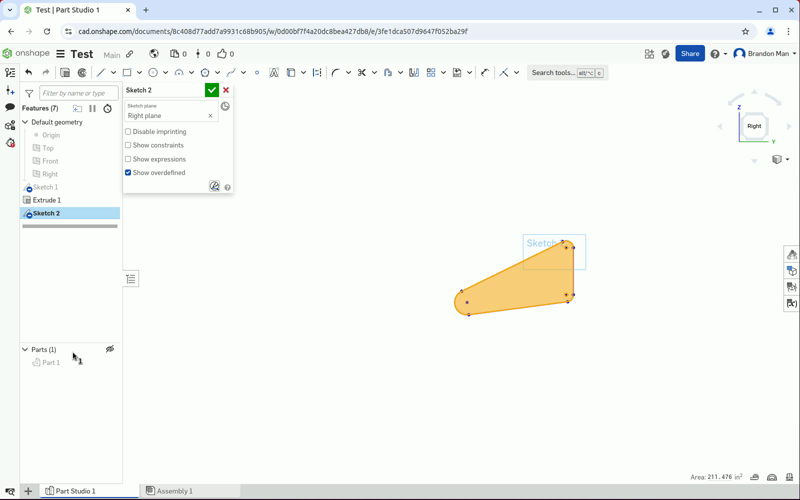
key(shift+y)
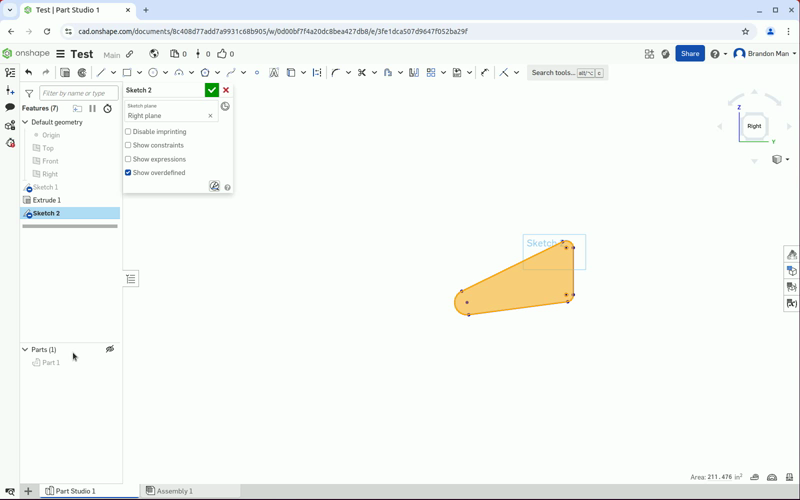
key(shift+e)
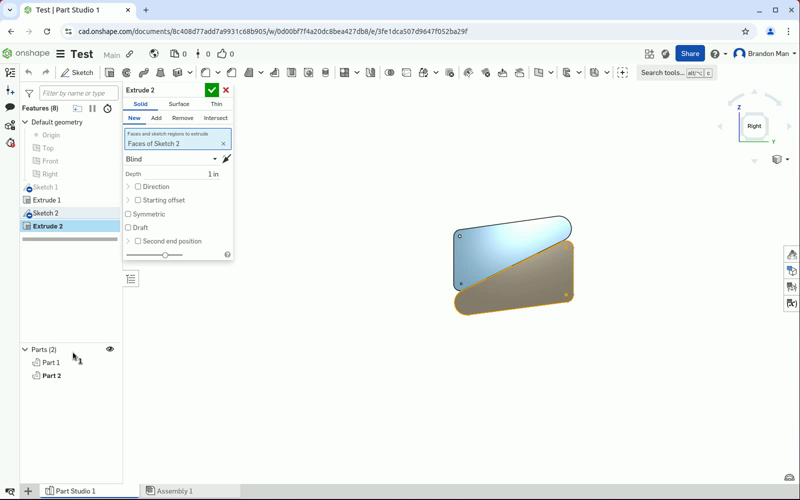
mouse_move(143, 106)
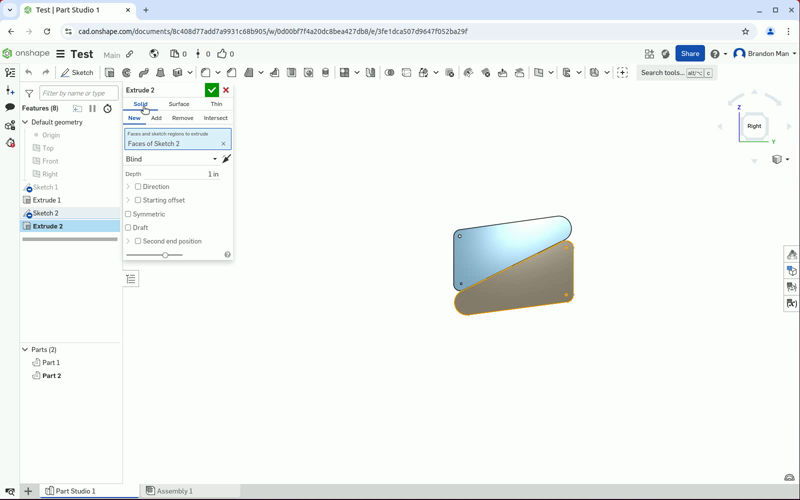
click(143, 106)
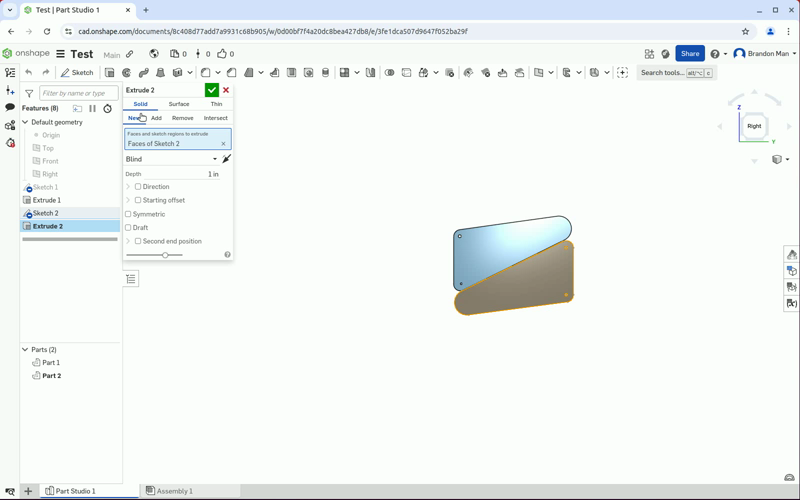
mouse_move(137, 120)
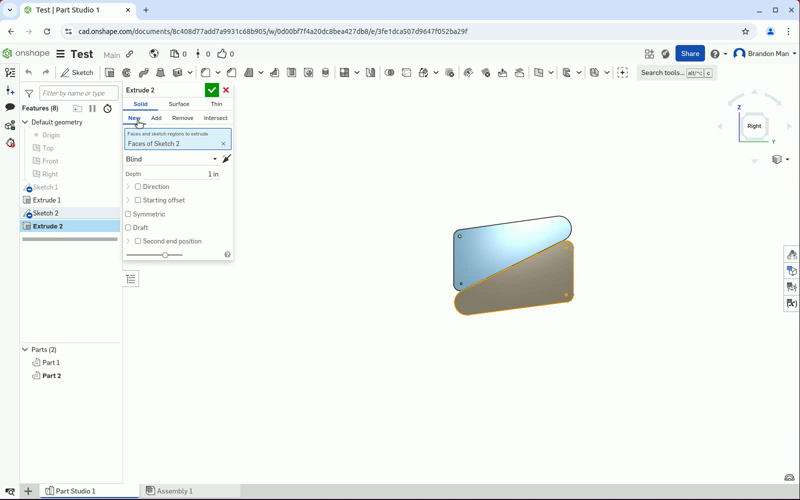
click(137, 120)
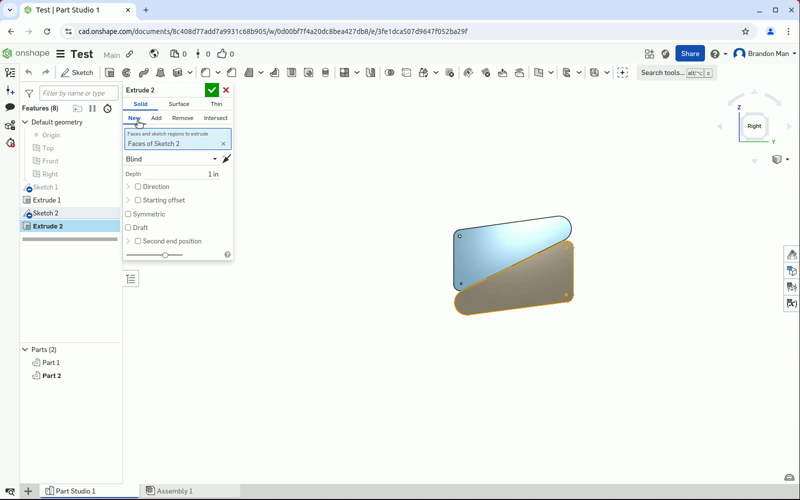
key(tab, 4)
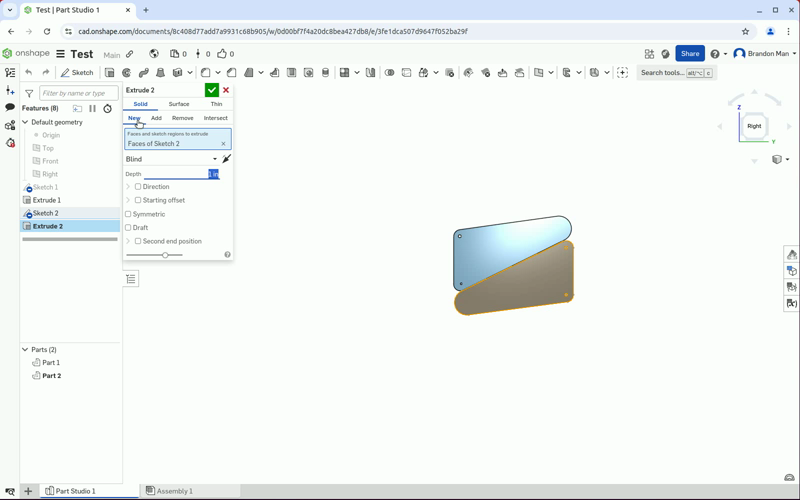
text(0.722)
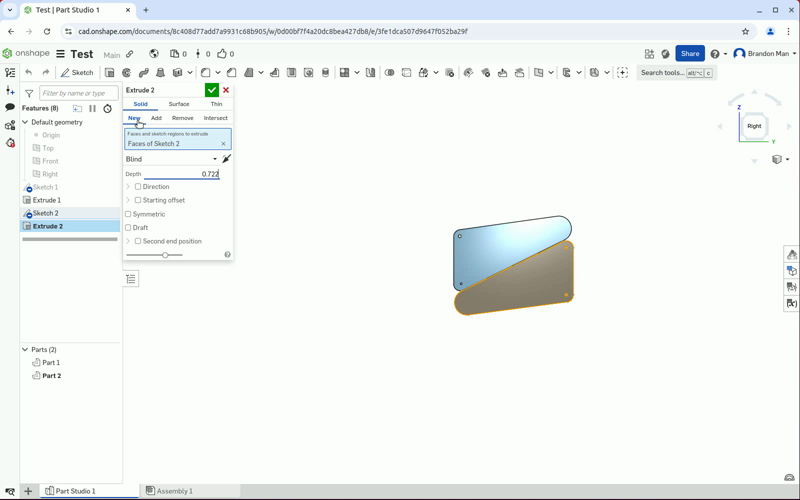
key(enter)
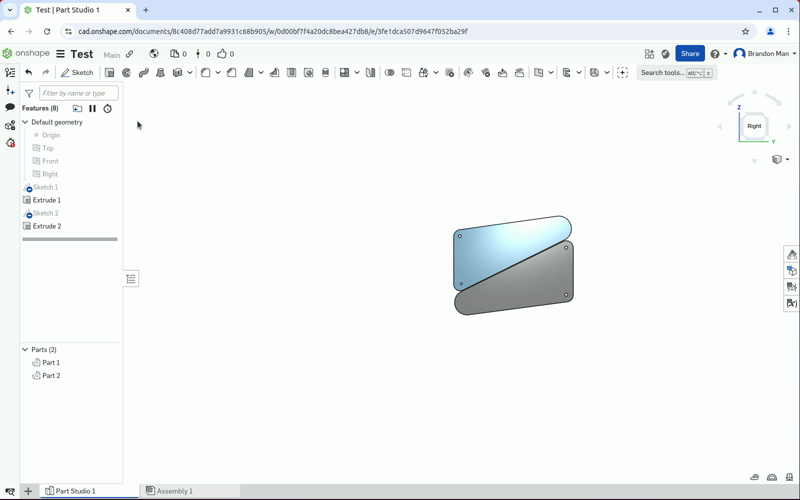
key(shift+h)
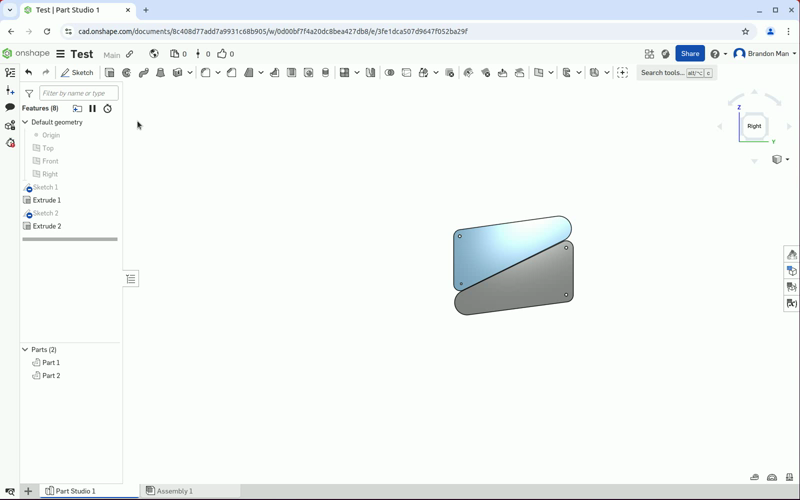
key(shift+h)
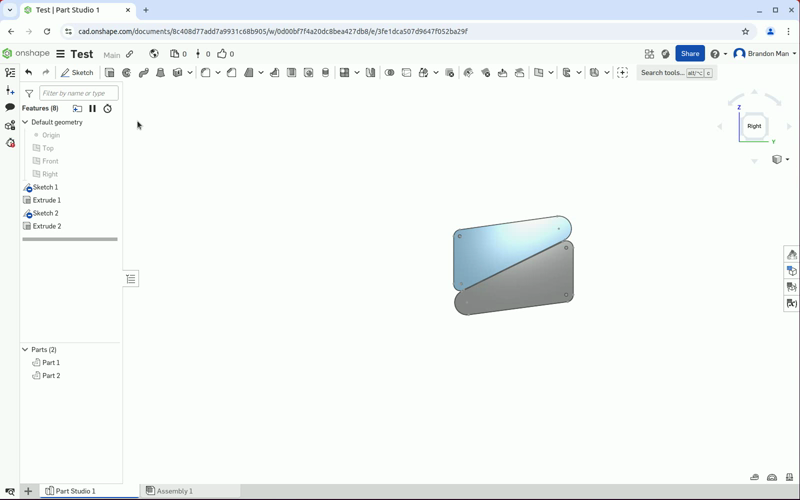
key(shift+7)
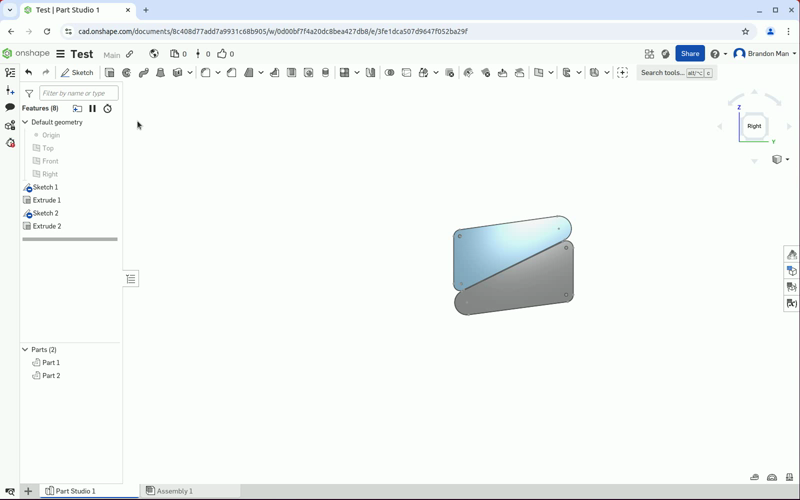
key(right, 2)
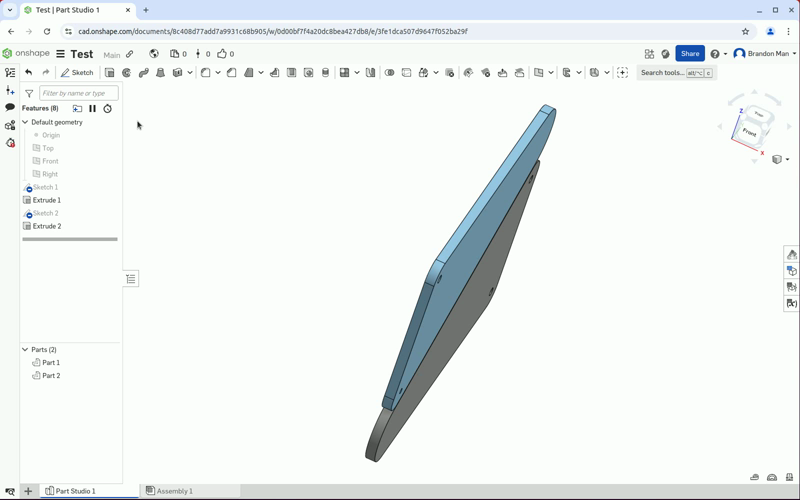
key(down, 2)
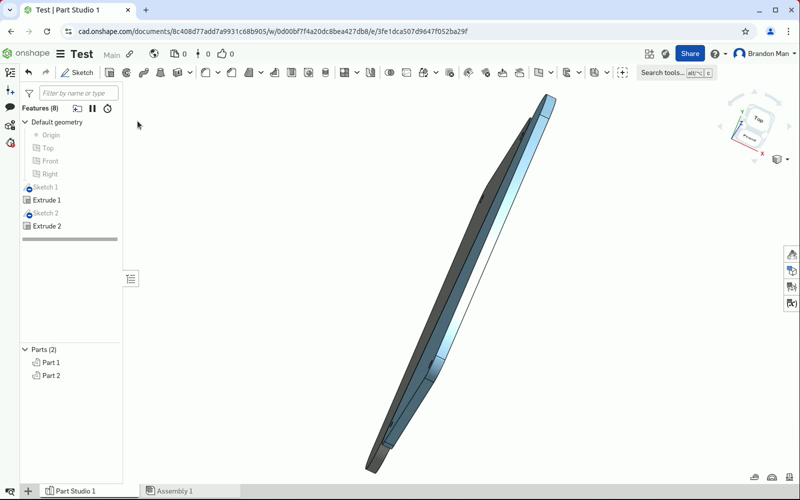
key(up, 2)
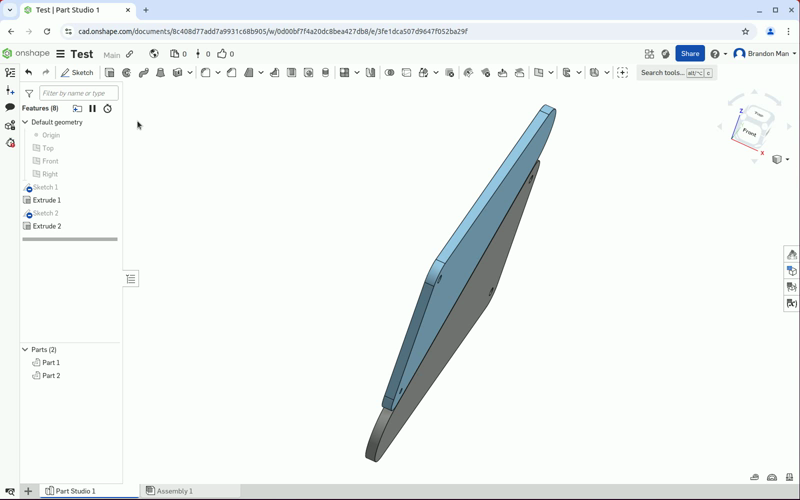
key(left, 2)
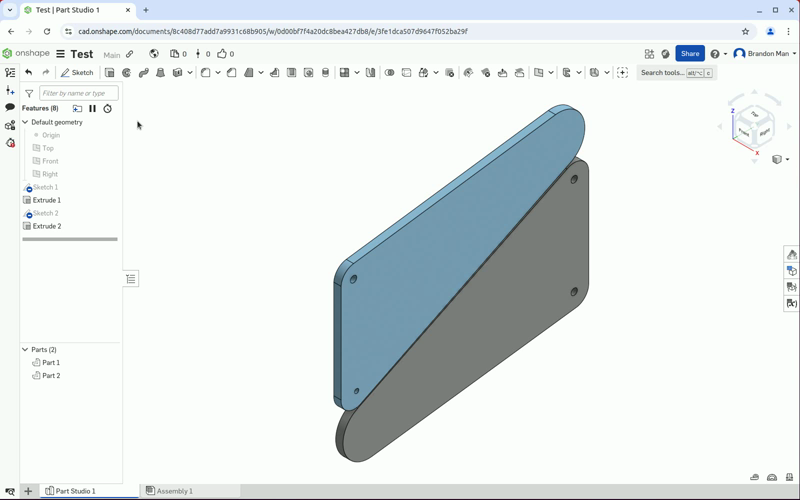
mouse_move(73, 189)
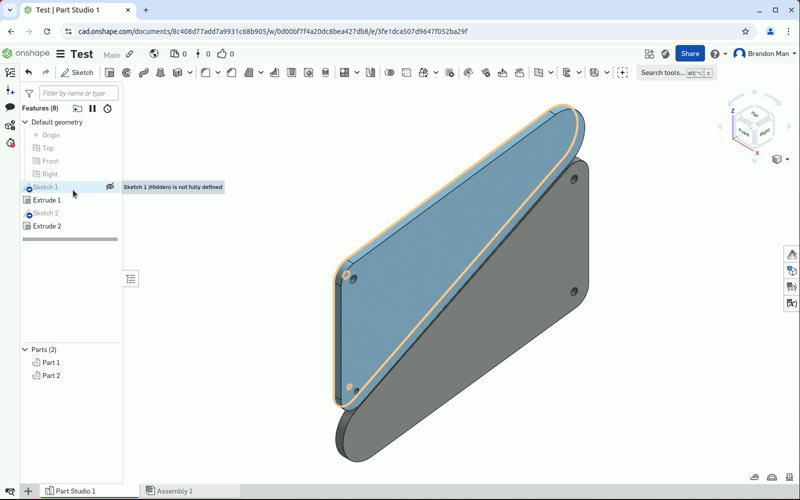
click(73, 189)